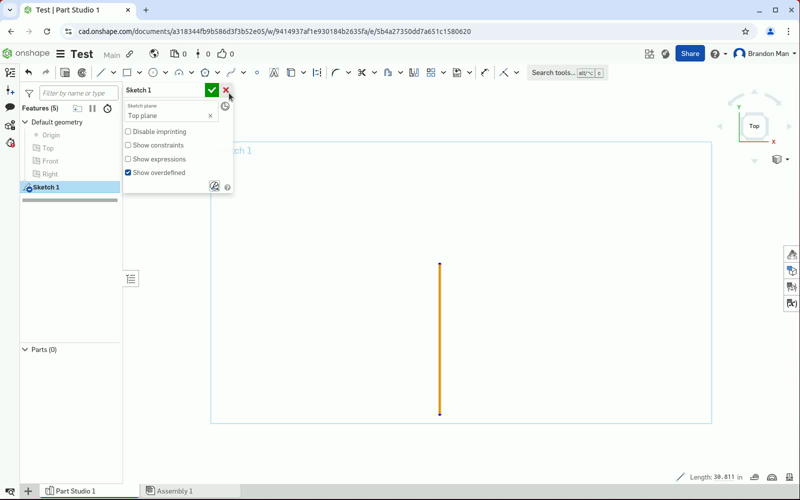
key(shift+h)
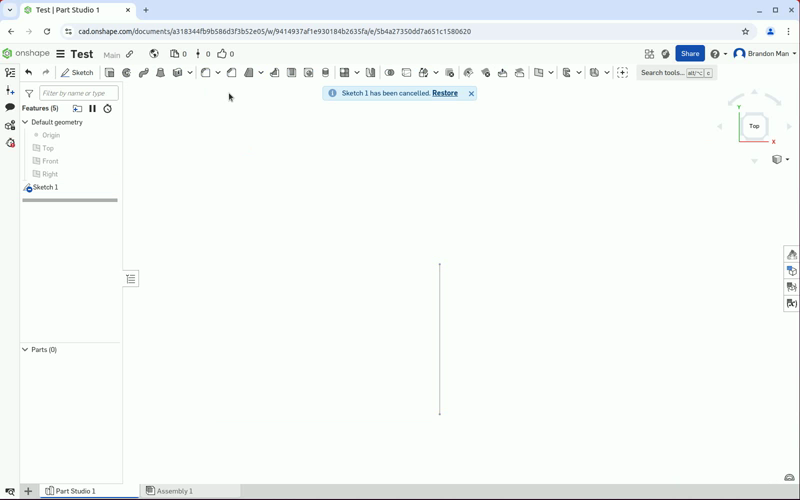
key(shift+s)
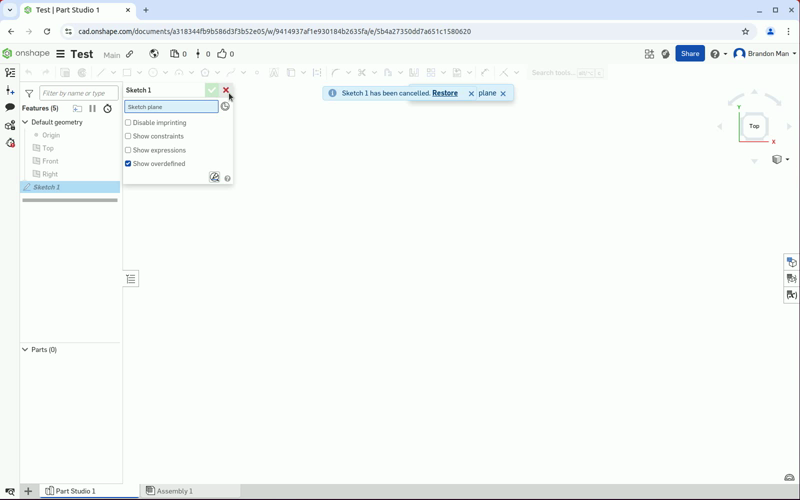
mouse_move(73, 150)
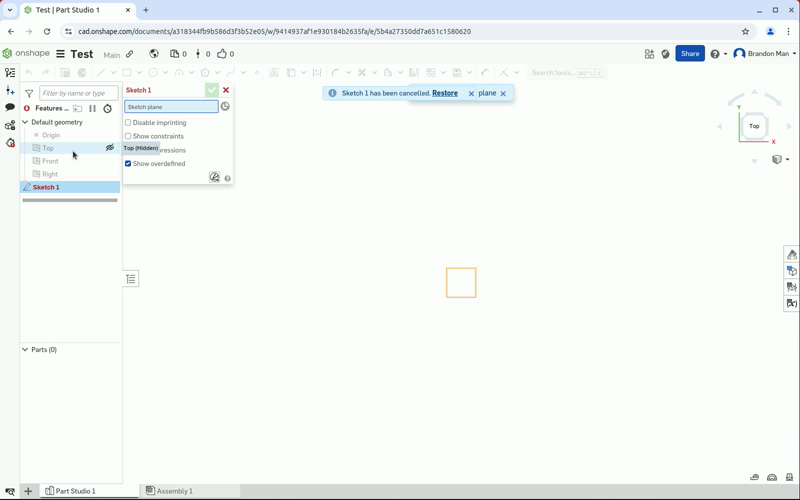
click(73, 150)
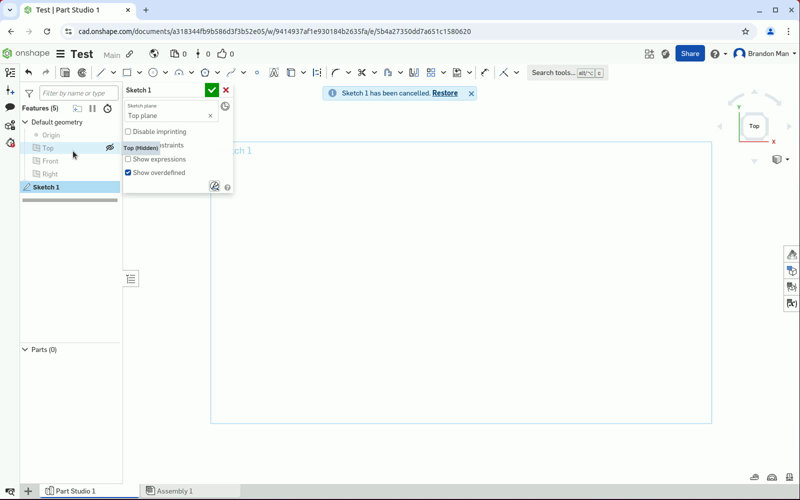
mouse_move(73, 352)
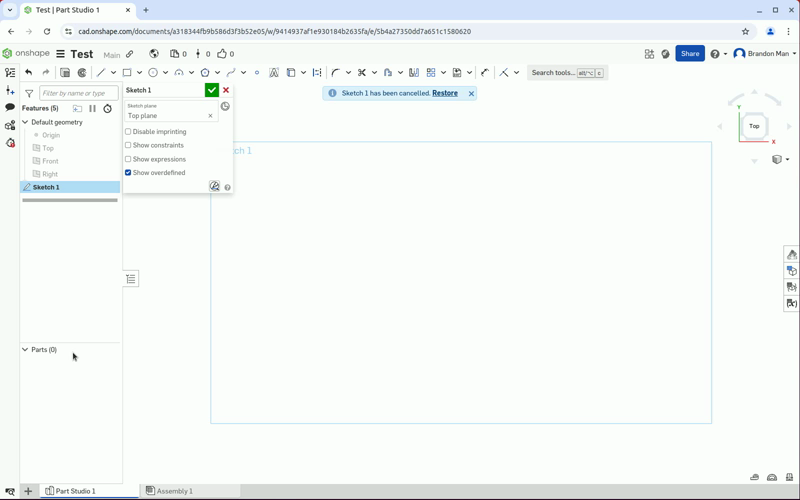
key(y)
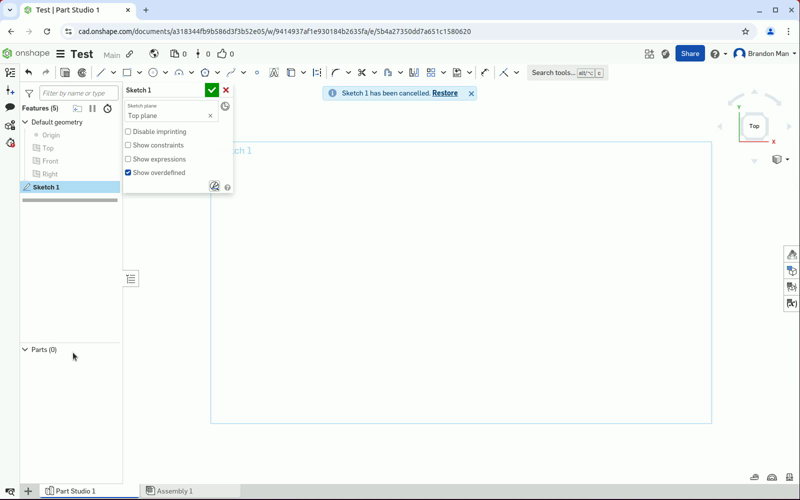
key(c)
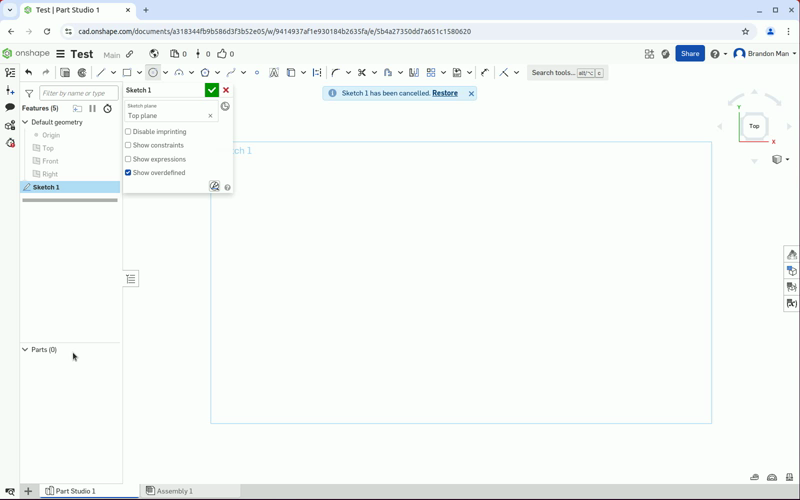
key_down(shift)
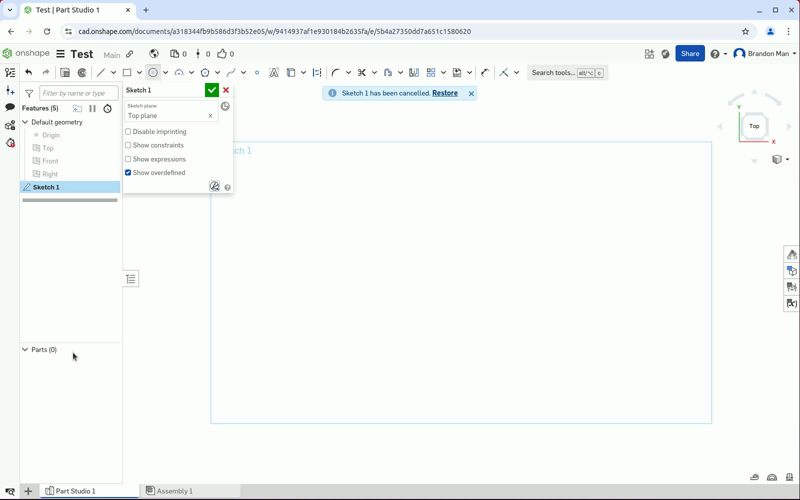
mouse_move(461, 282)
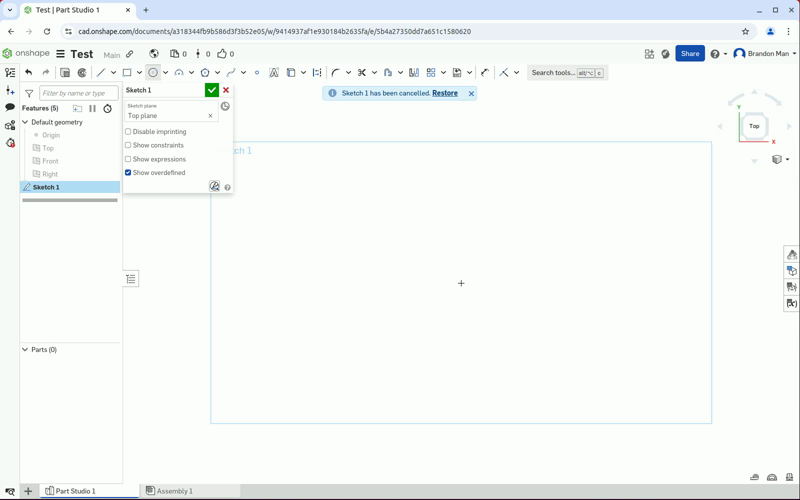
click(461, 282)
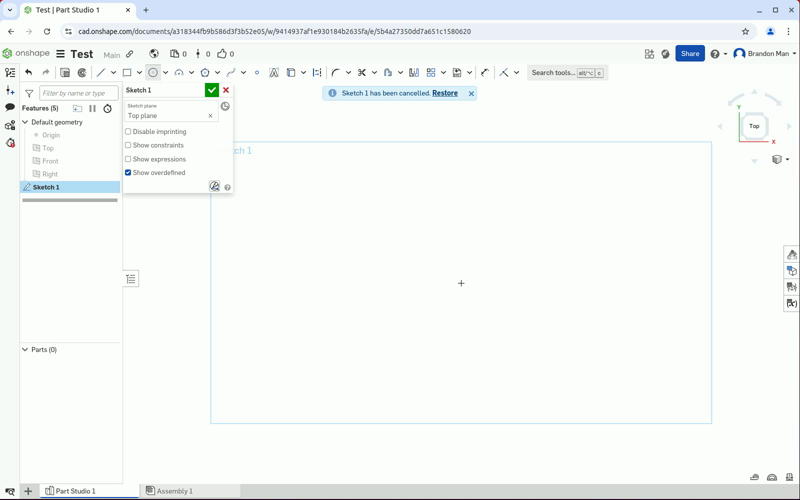
key_up(shift)
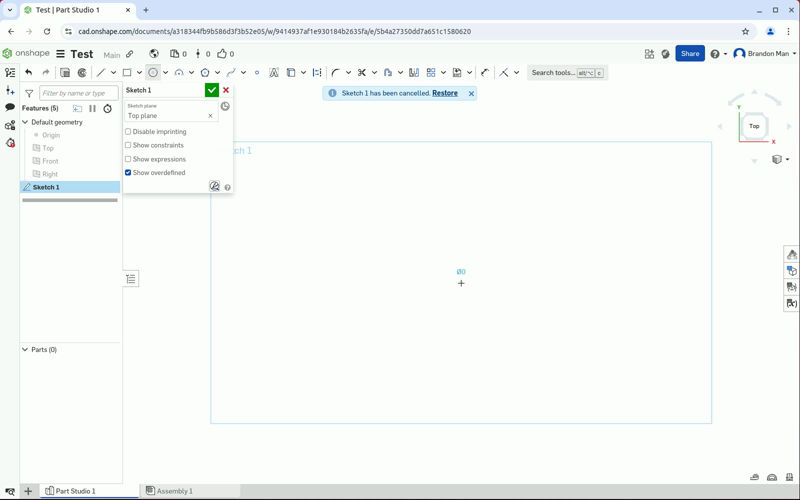
mouse_move(574, 282)
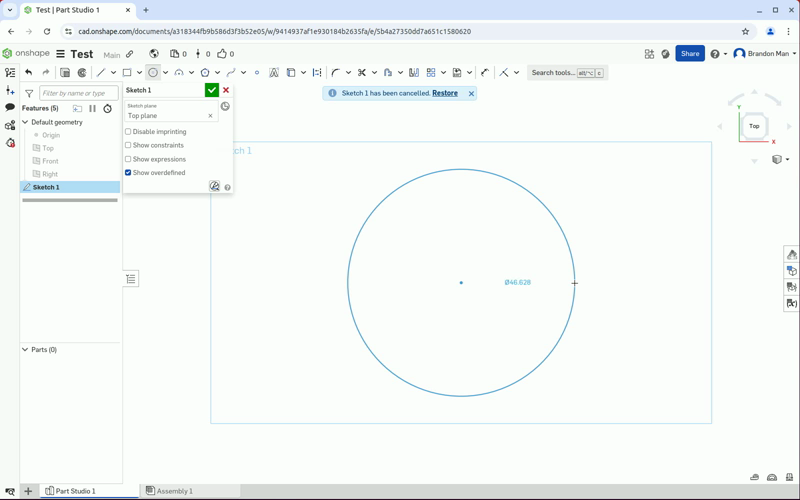
click(574, 282)
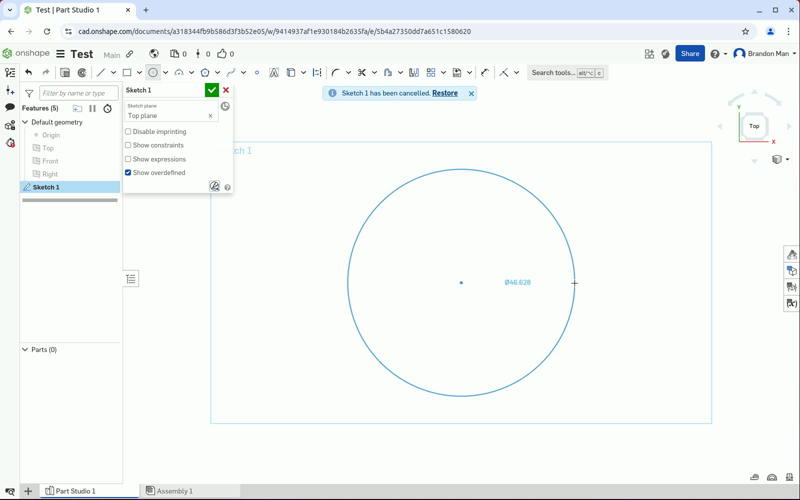
key(esc)
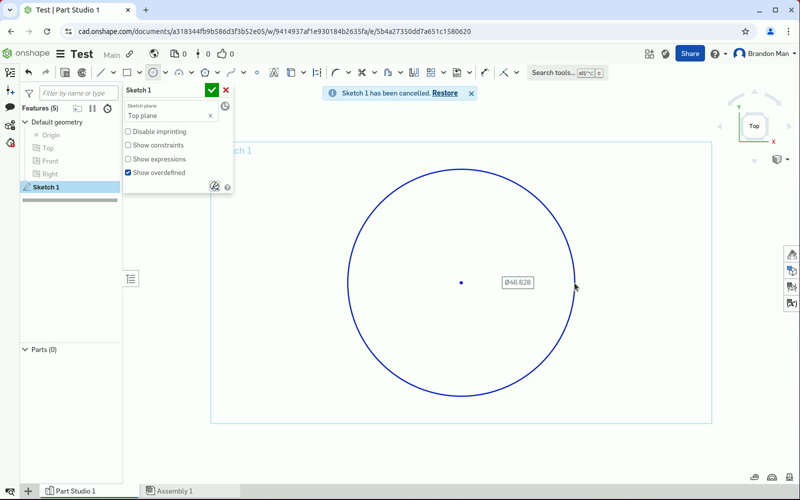
mouse_move(494, 212)
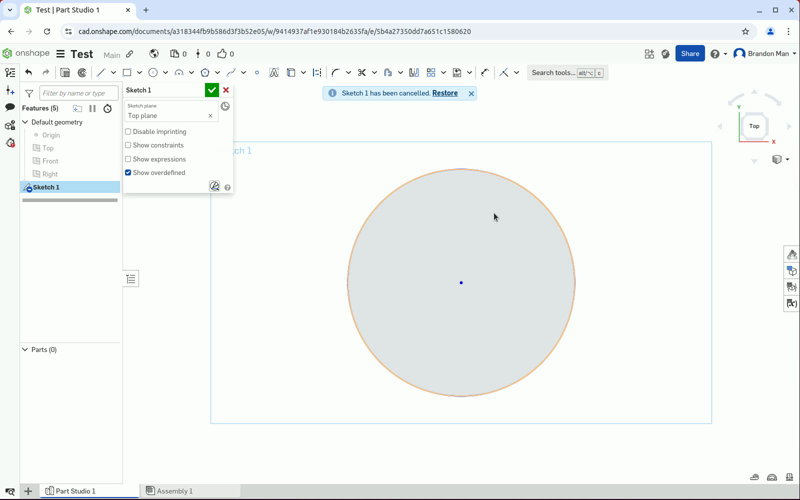
click(494, 212)
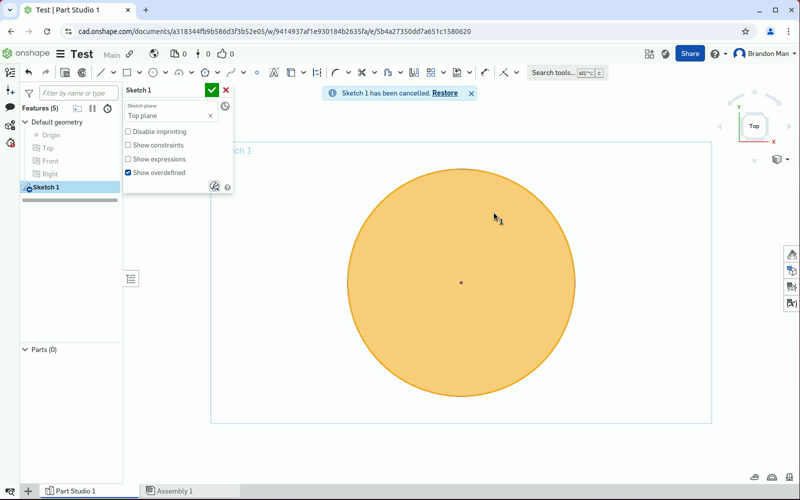
mouse_move(73, 352)
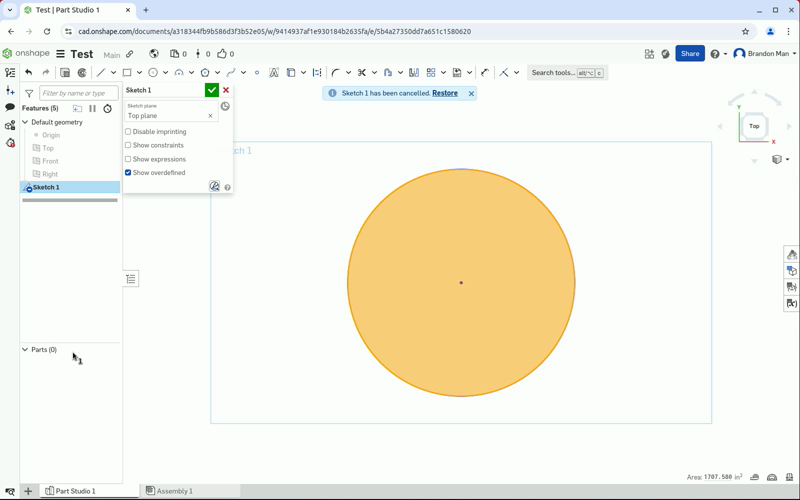
key(shift+y)
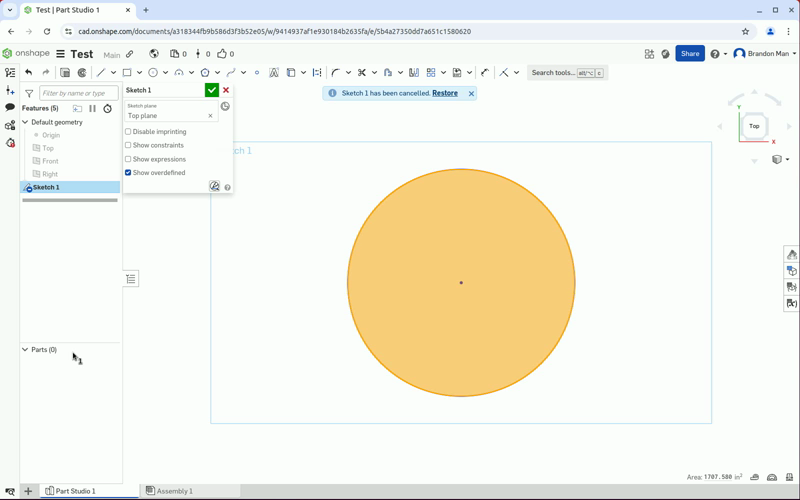
key(shift+e)
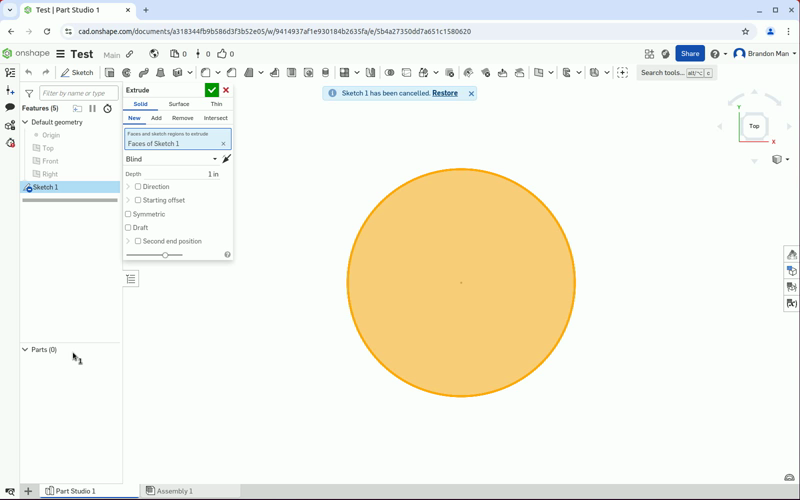
mouse_move(143, 106)
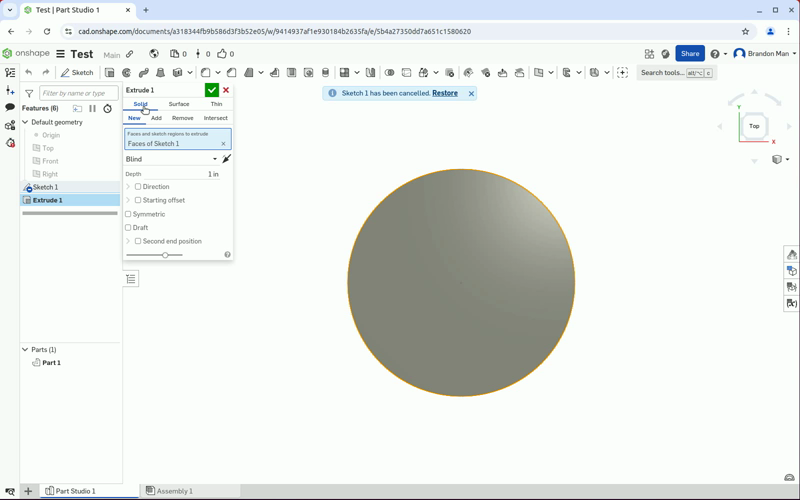
click(143, 106)
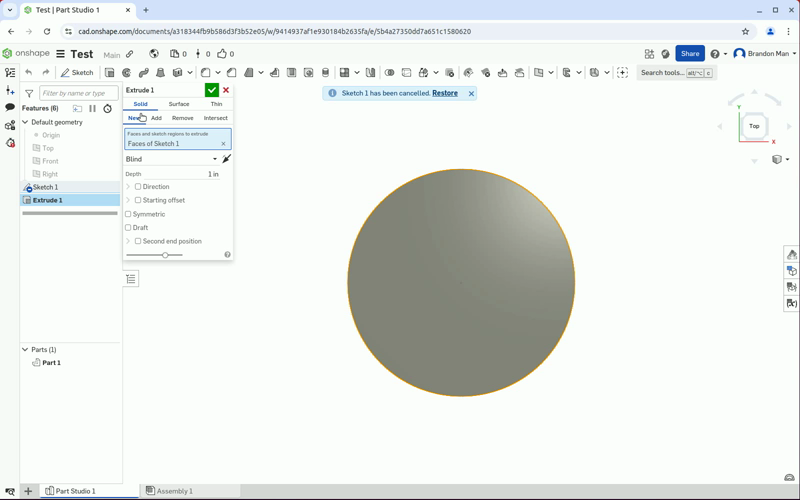
mouse_move(137, 120)
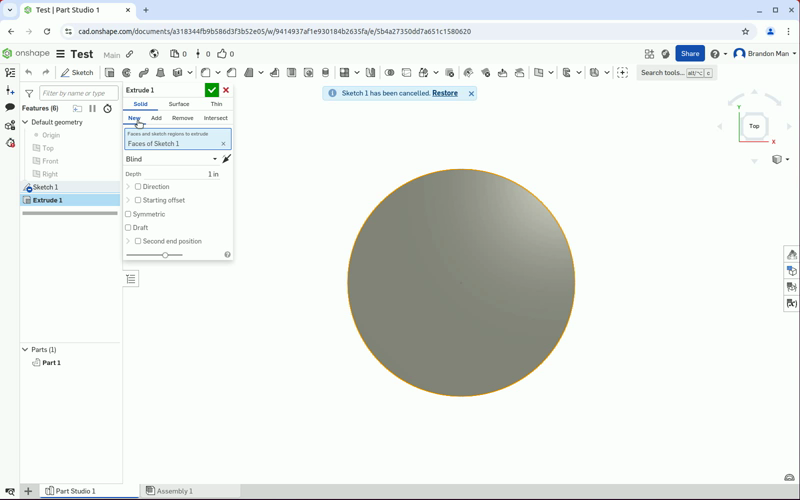
click(137, 120)
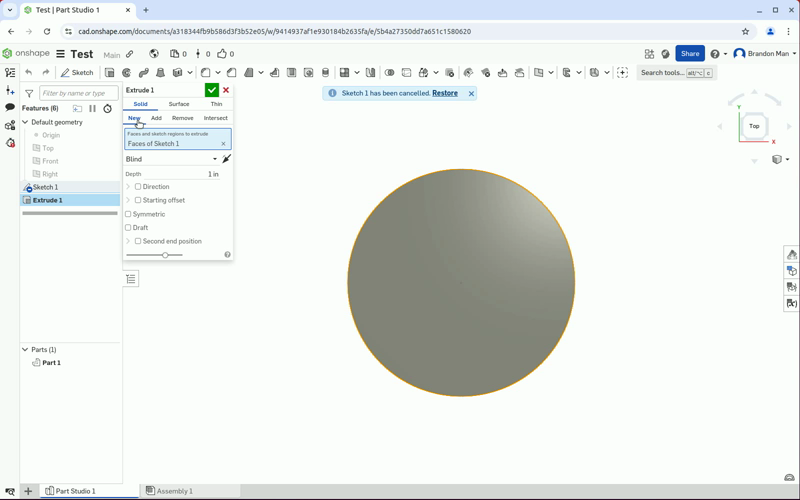
key(tab, 4)
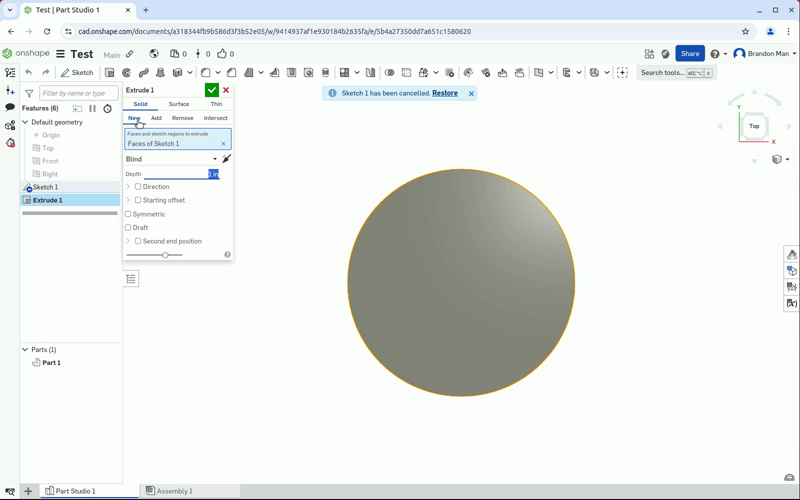
text(1.204)
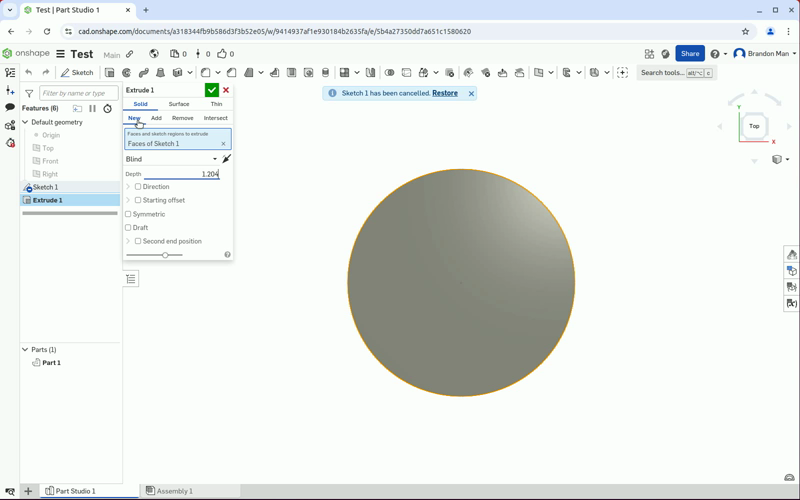
key(enter)
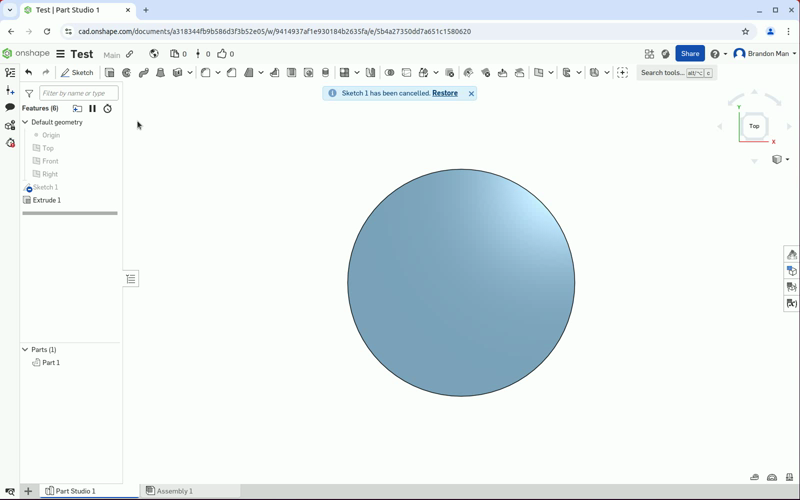
key(shift+h)
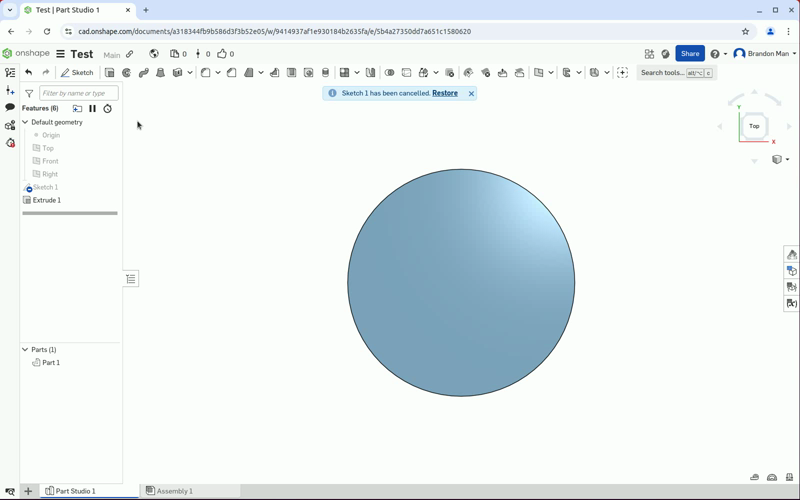
key(shift+h)
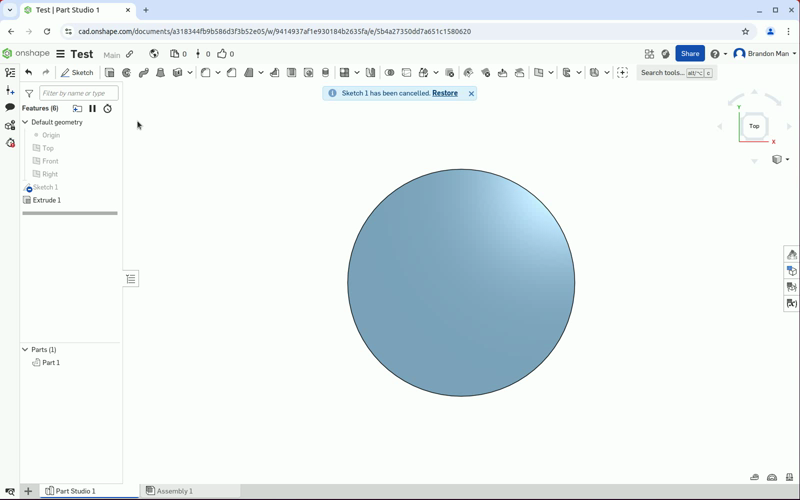
mouse_move(73, 189)
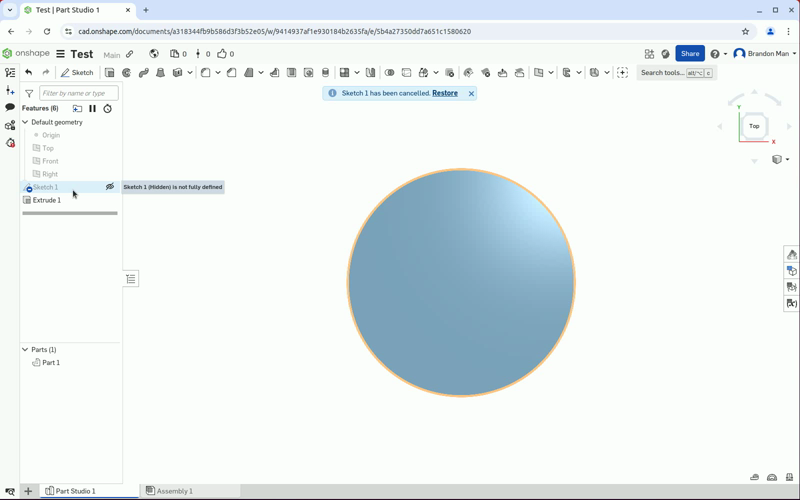
click(73, 189)
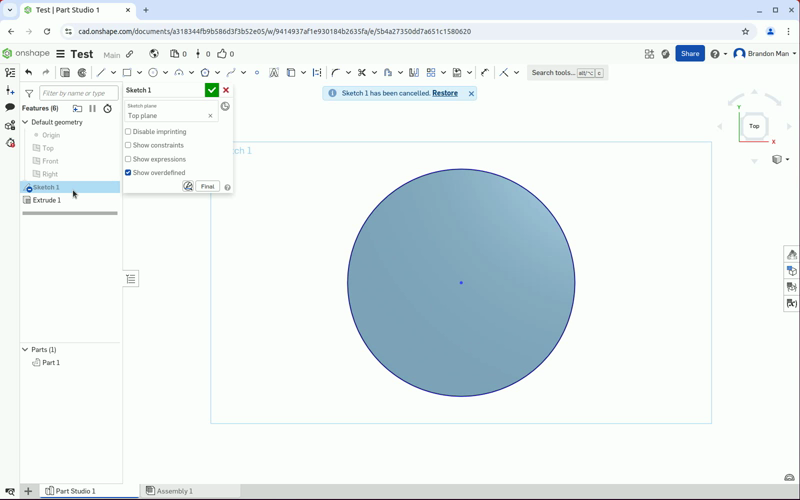
mouse_move(229, 92)
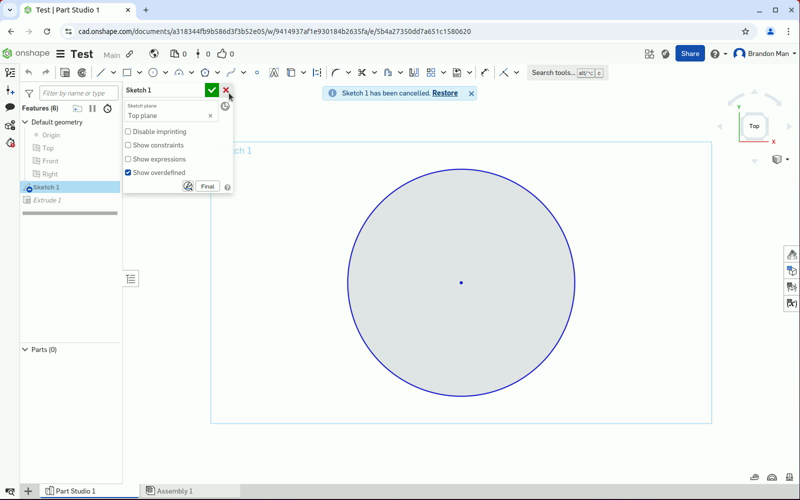
click(229, 92)
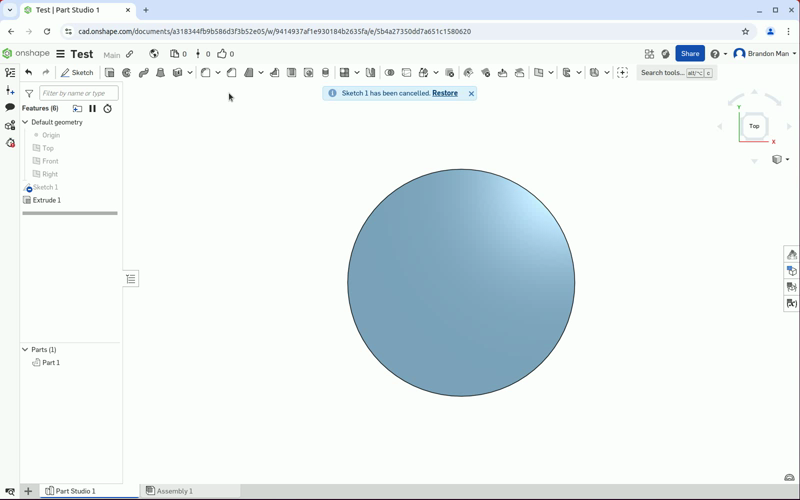
mouse_move(541, 75)
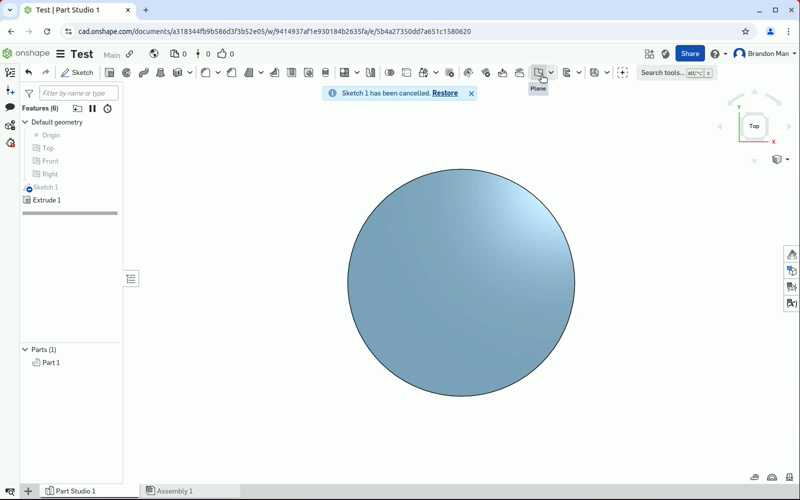
click(541, 75)
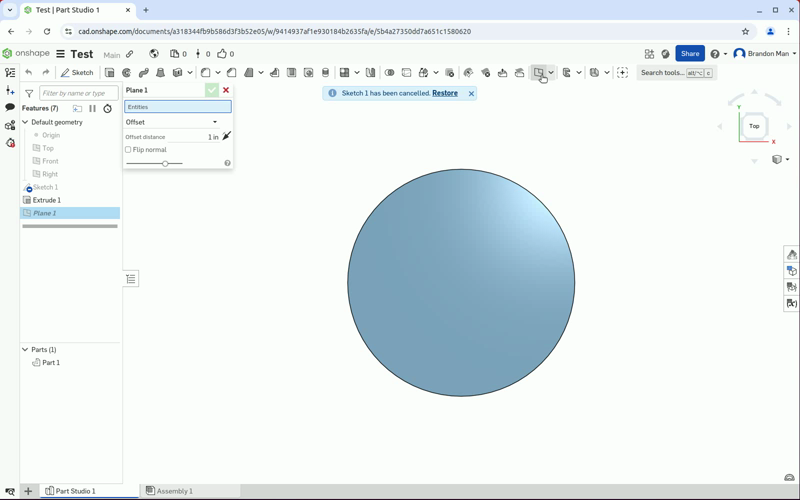
mouse_move(73, 150)
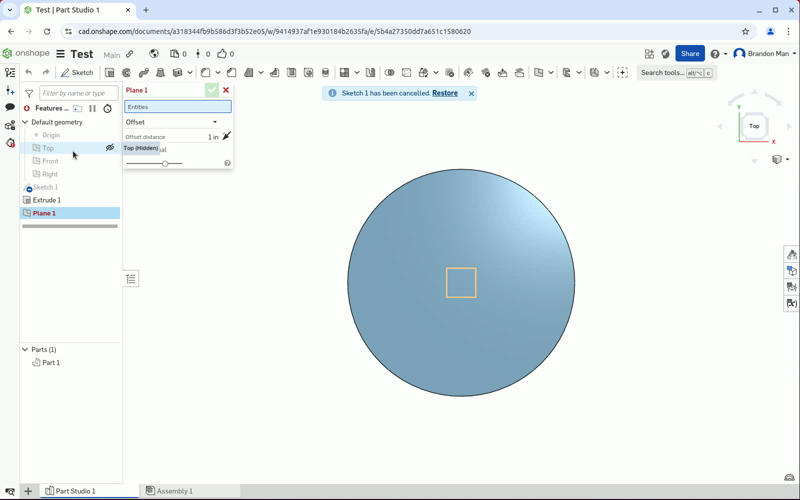
click(73, 150)
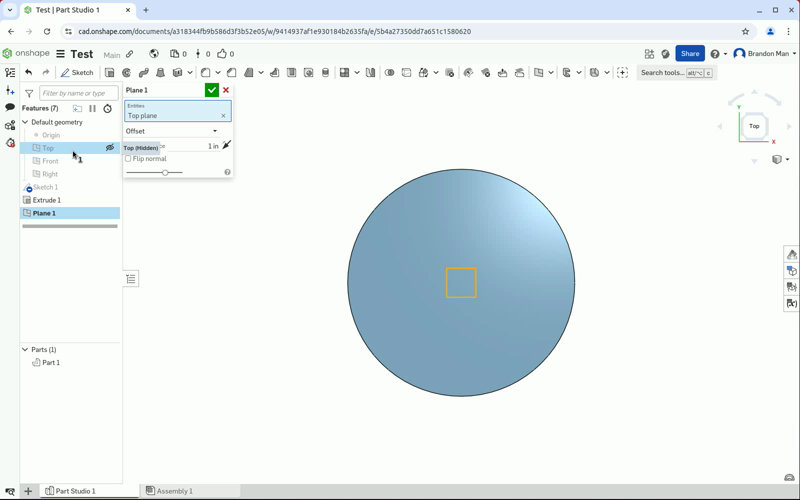
key(tab, 2)
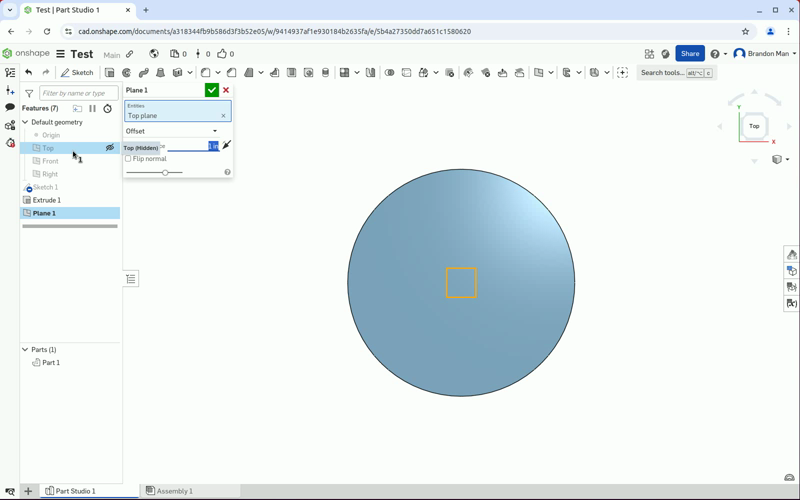
text(1.202)
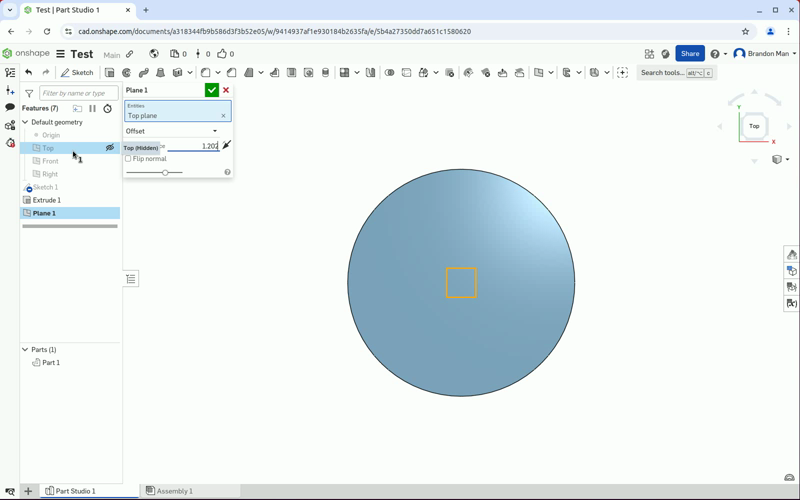
key(enter, 2)
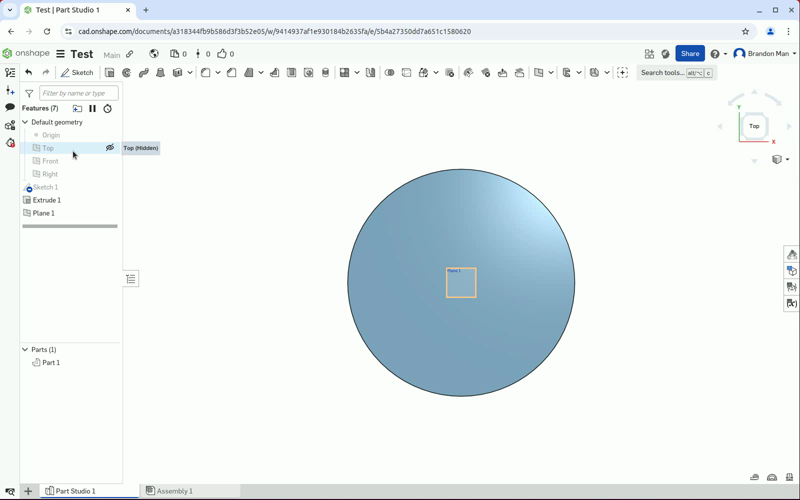
key(shift+s)
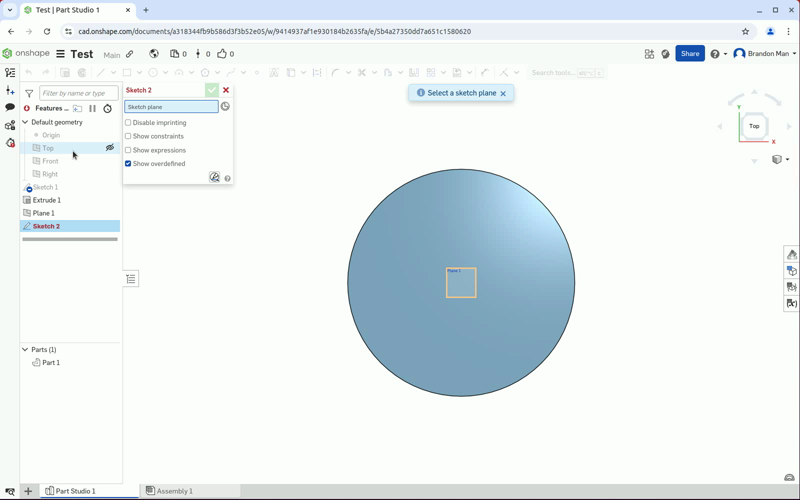
mouse_move(73, 215)
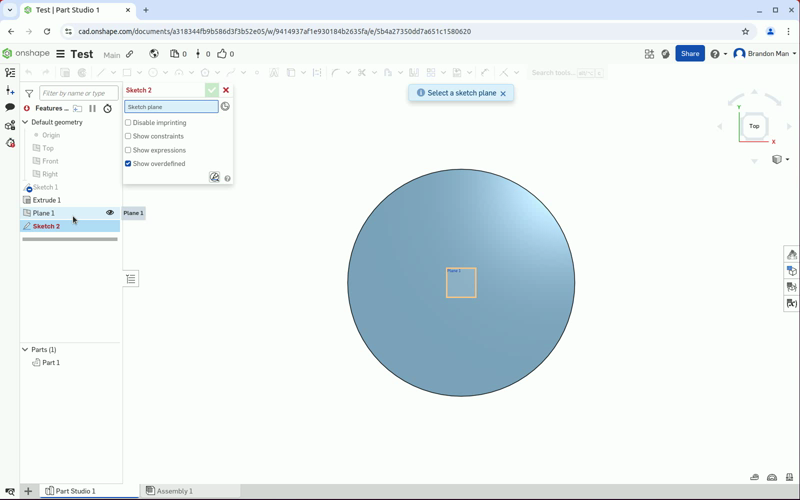
click(73, 215)
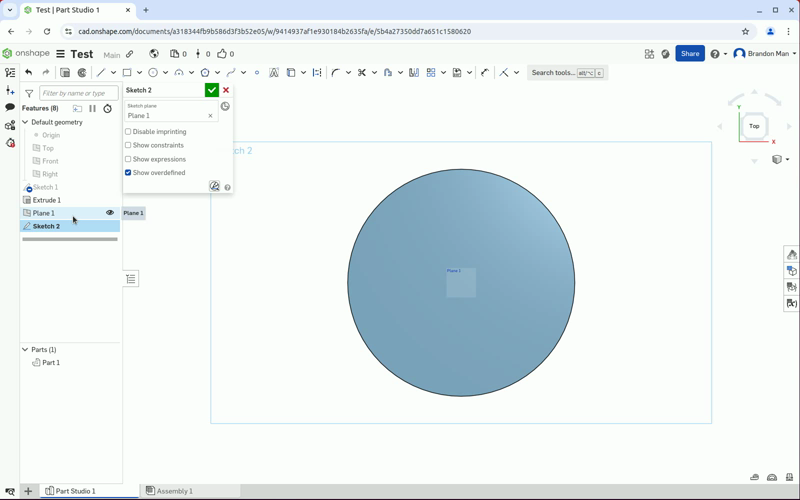
mouse_move(73, 352)
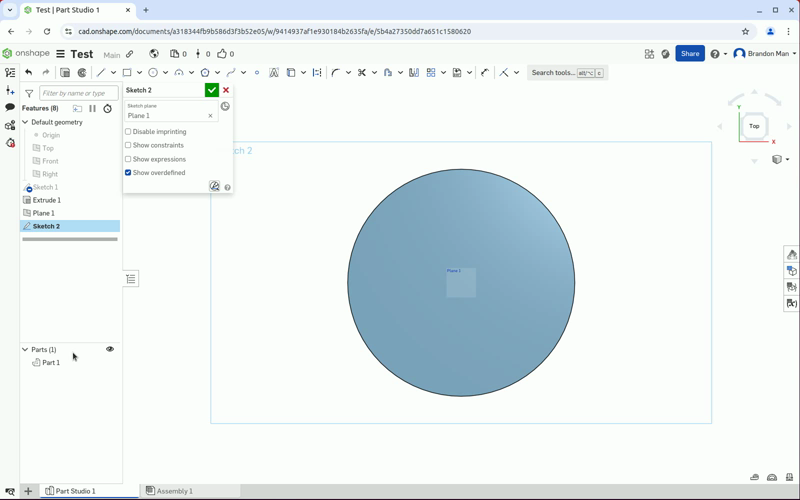
key(y)
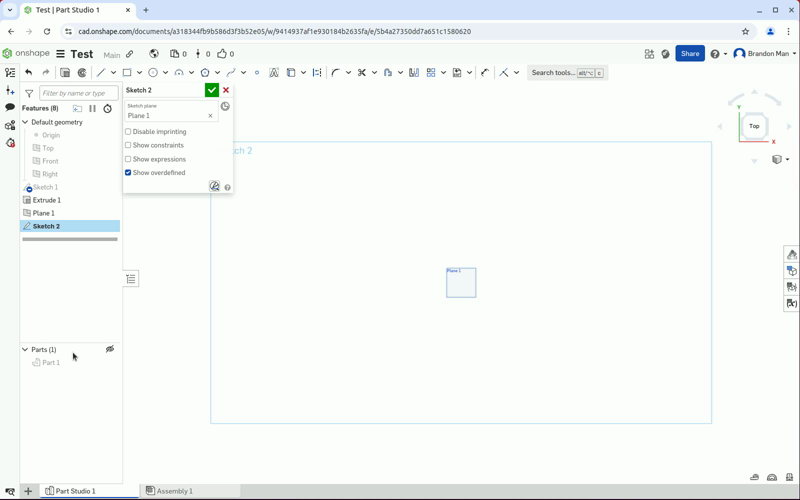
key(c)
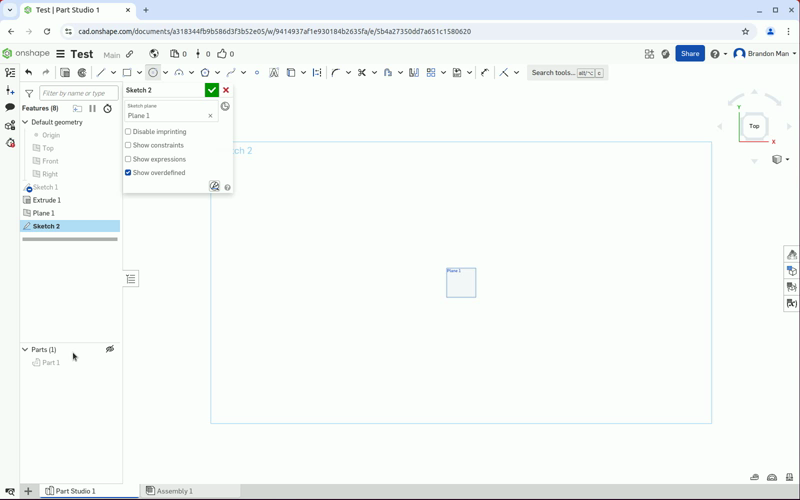
key_down(shift)
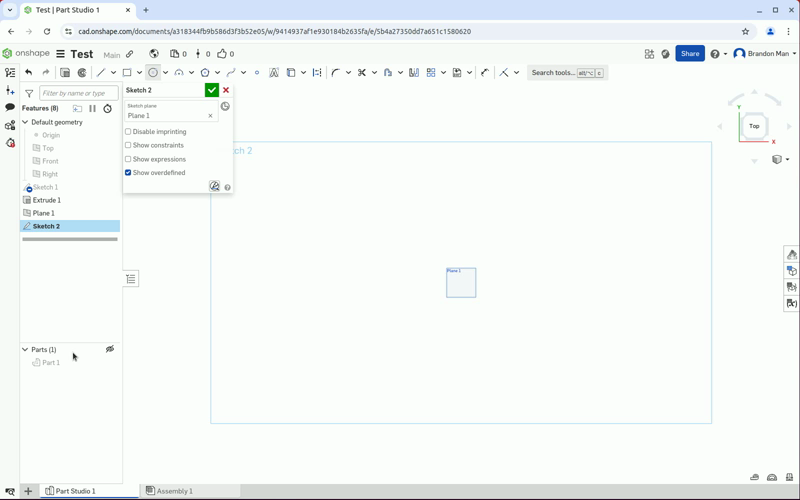
mouse_move(373, 282)
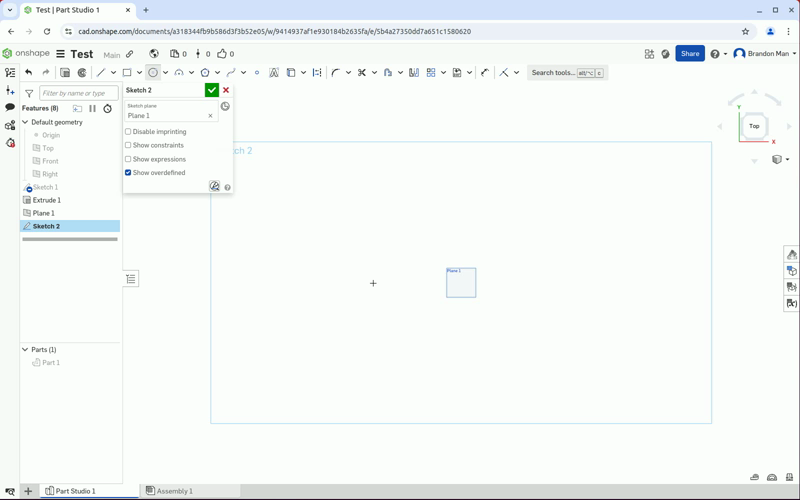
click(373, 282)
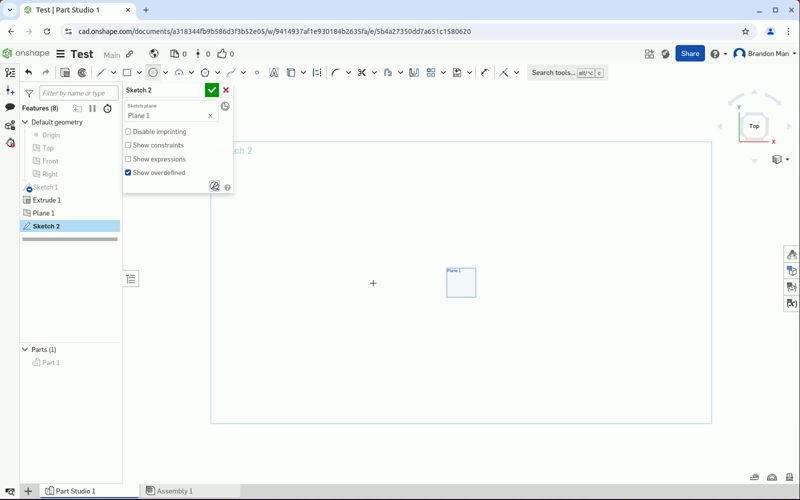
key_up(shift)
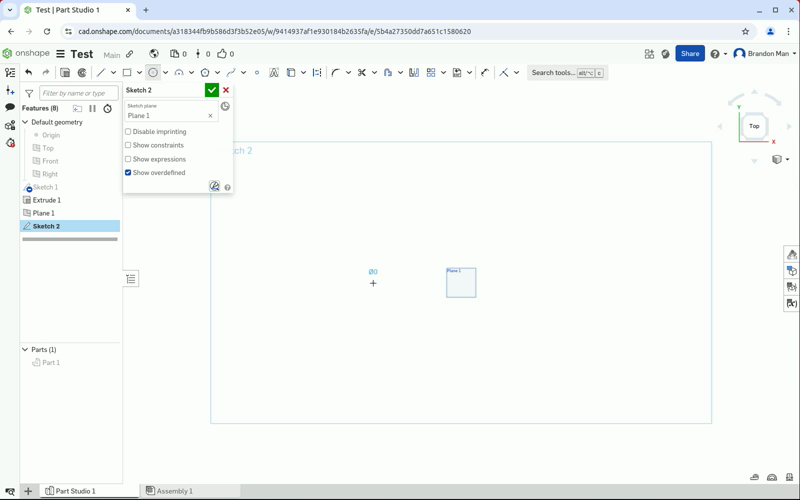
mouse_move(379, 282)
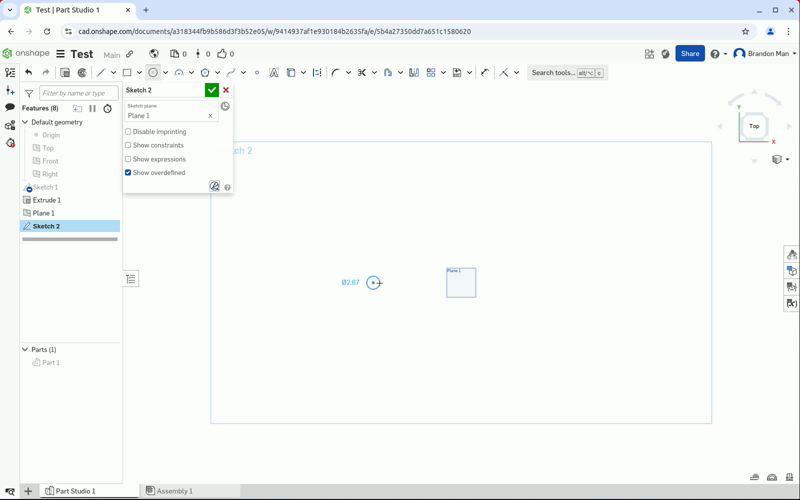
click(379, 282)
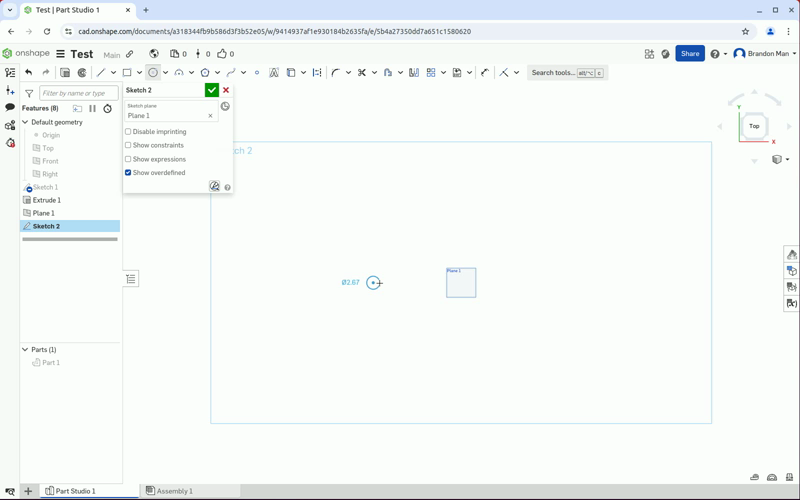
key(esc)
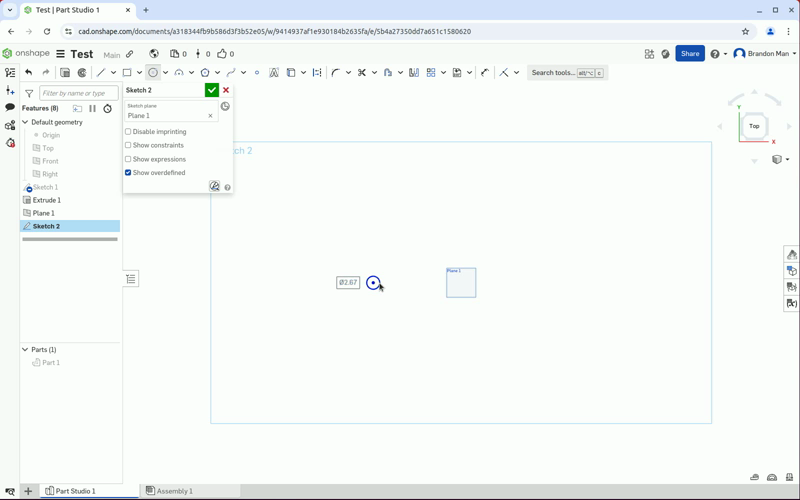
mouse_move(369, 278)
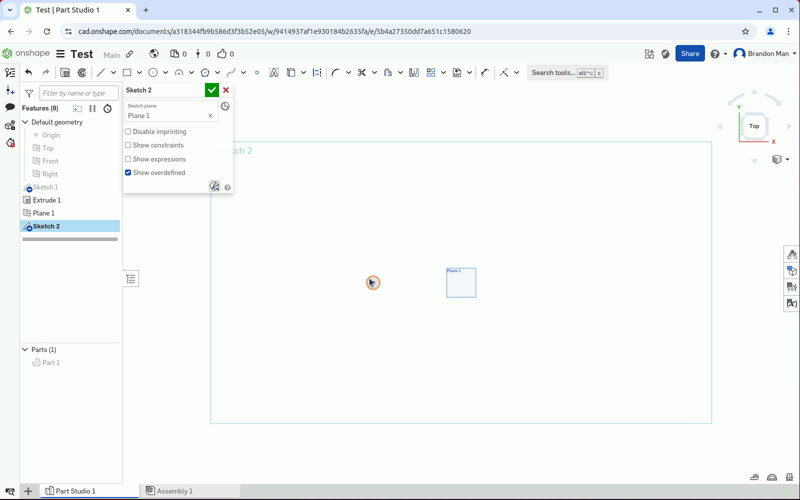
scroll(6)
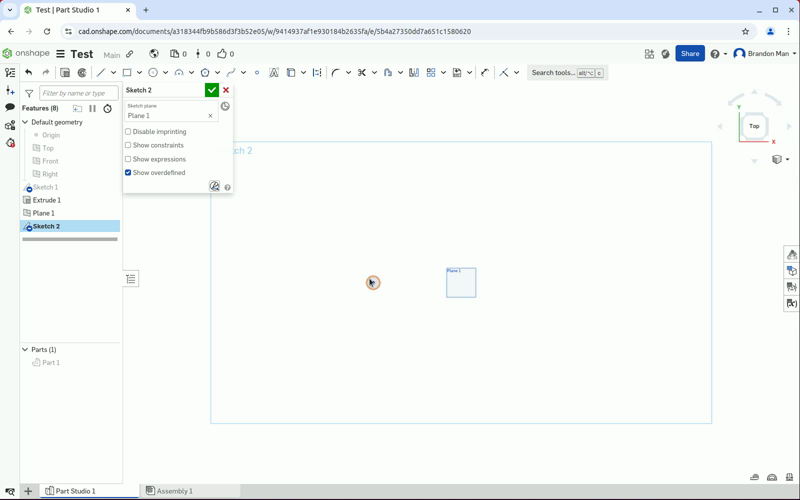
scroll(6)
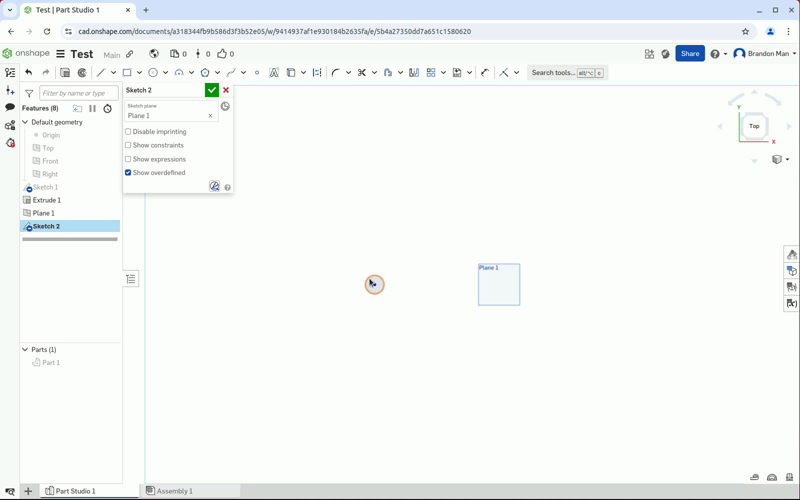
scroll(6)
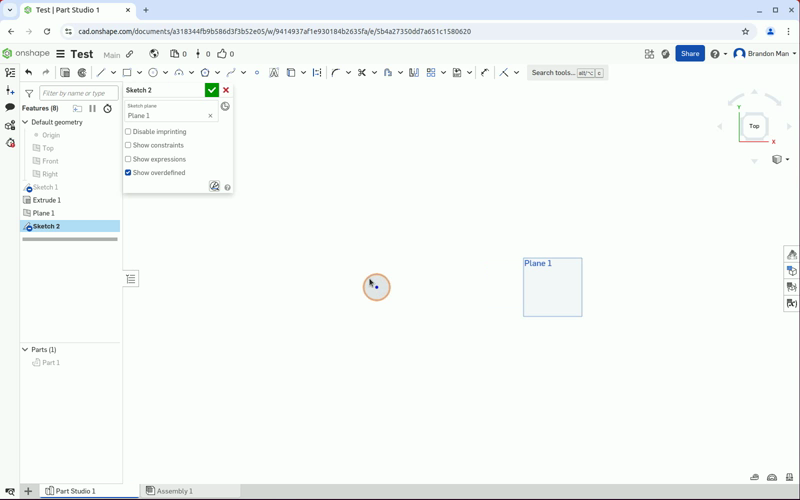
scroll(6)
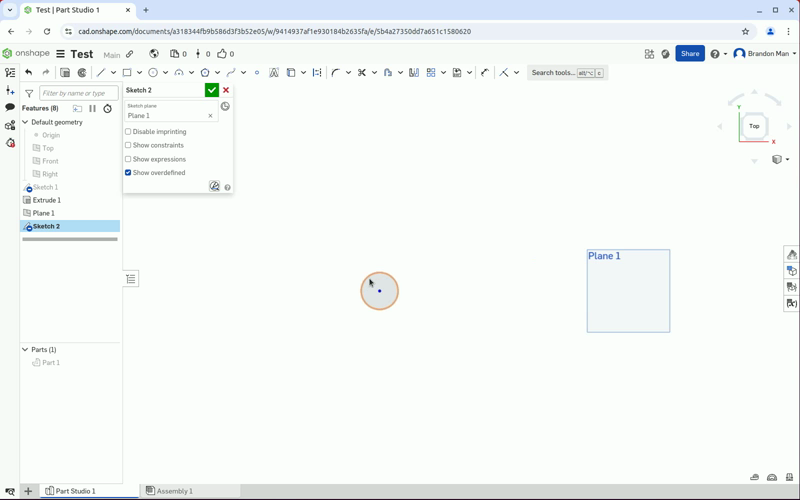
scroll(6)
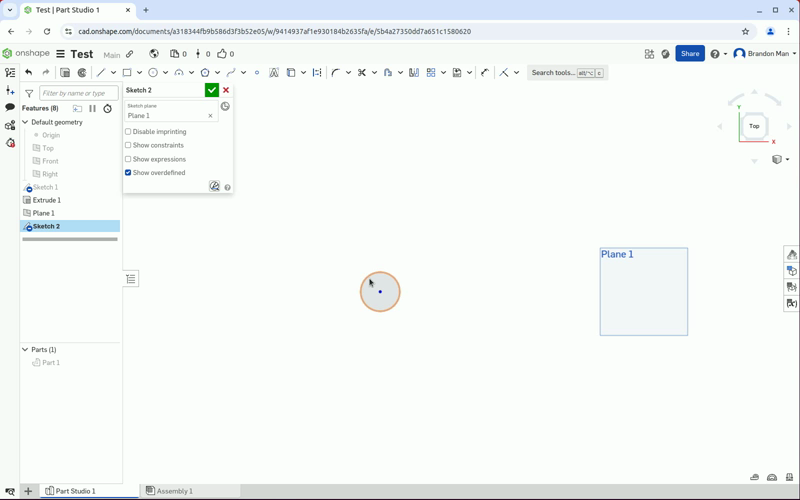
scroll(6)
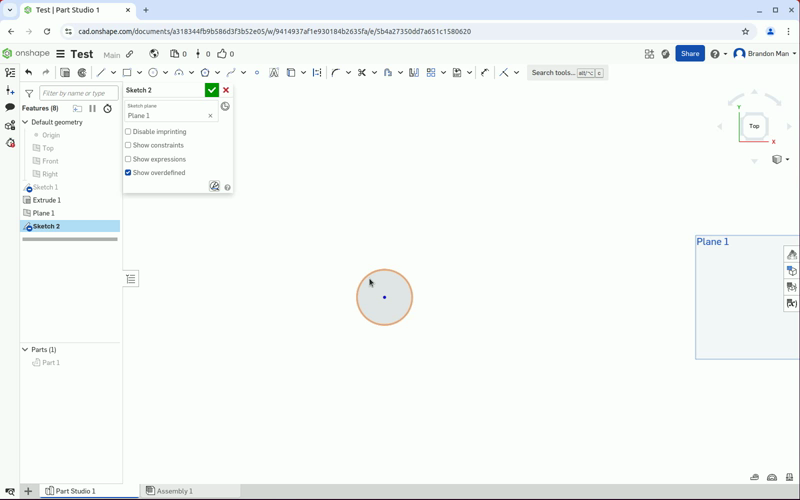
scroll(6)
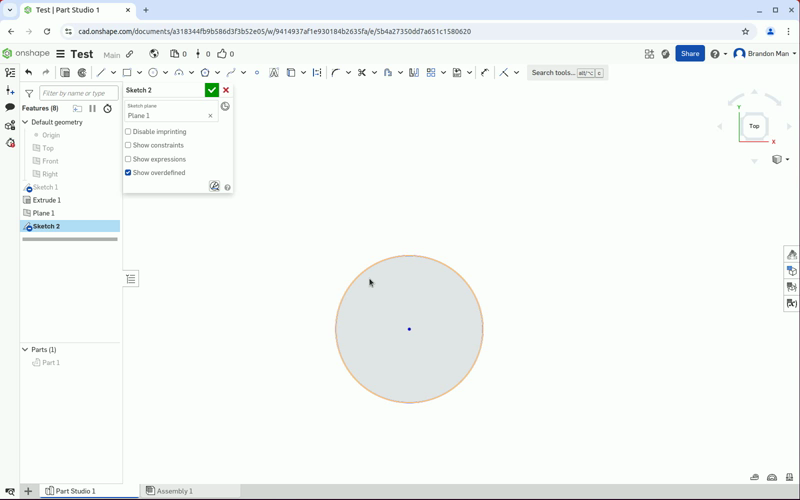
click(369, 278)
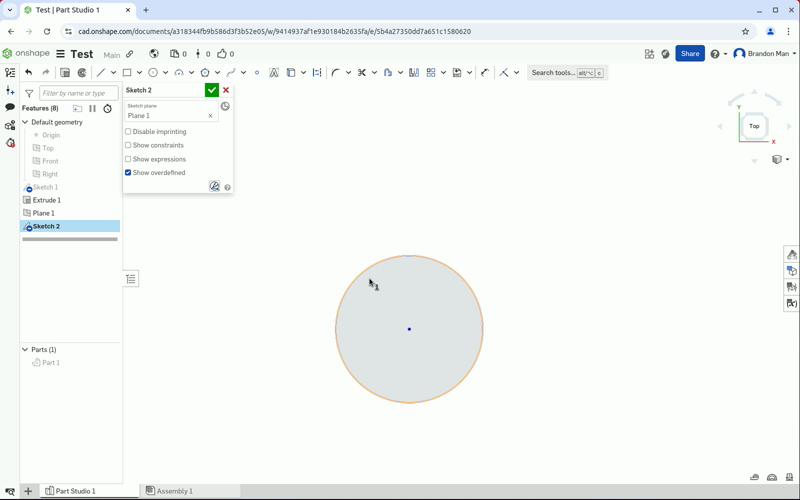
scroll(-6)
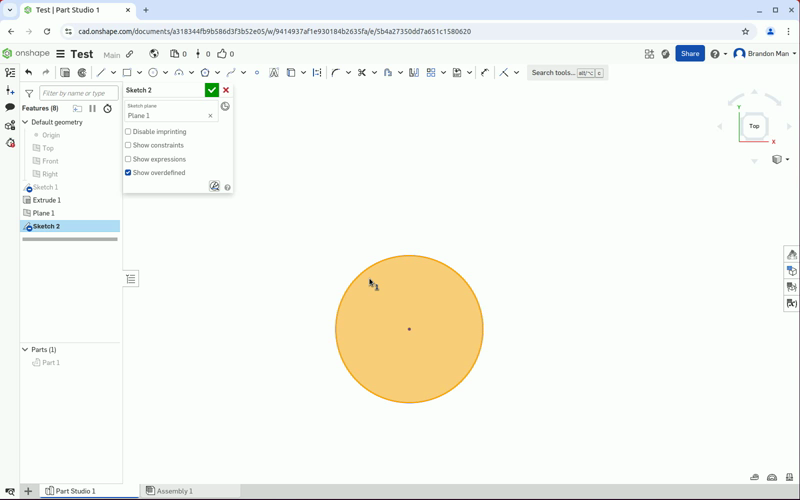
scroll(-6)
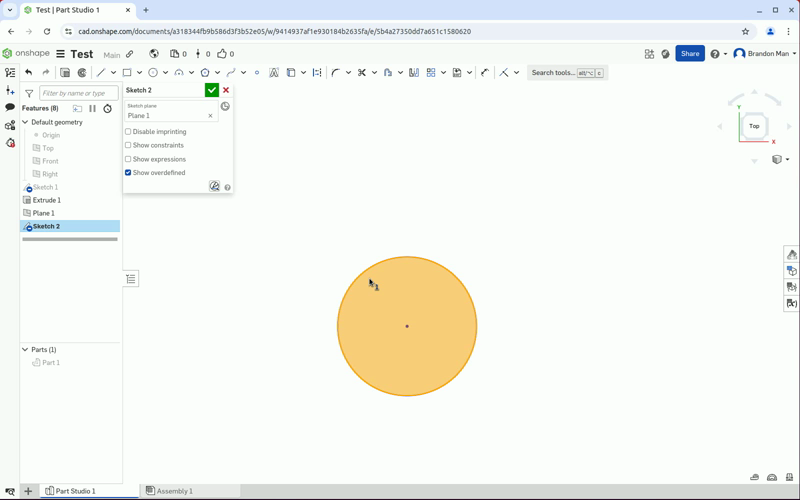
scroll(-6)
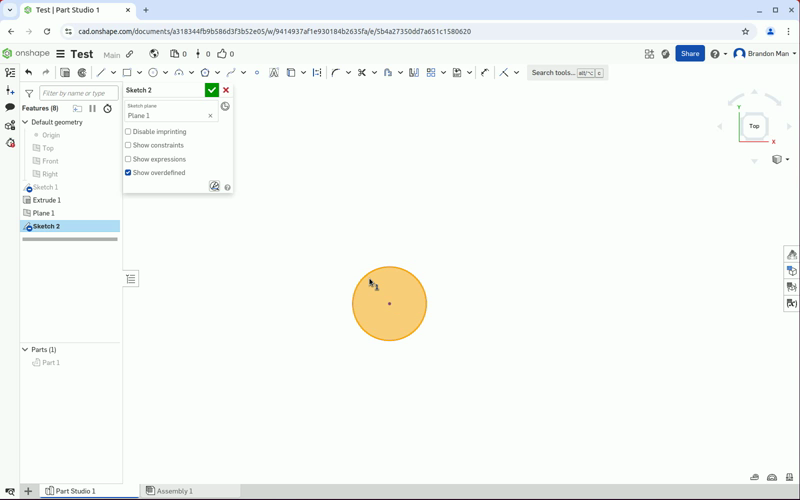
scroll(-6)
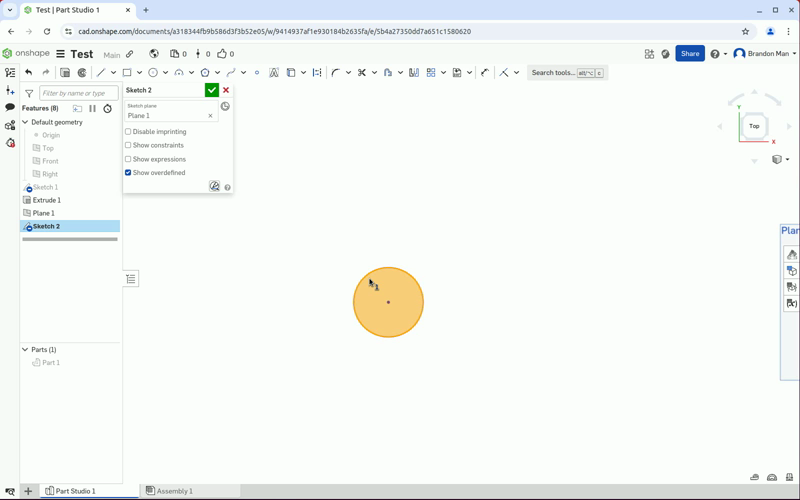
scroll(-6)
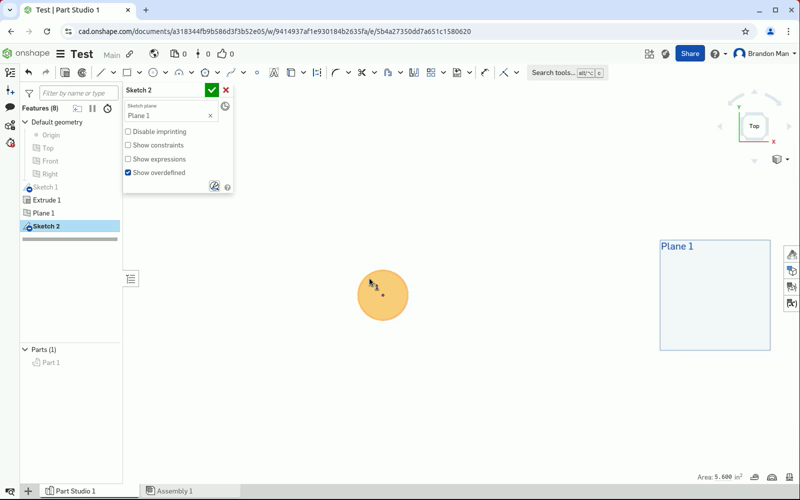
scroll(-6)
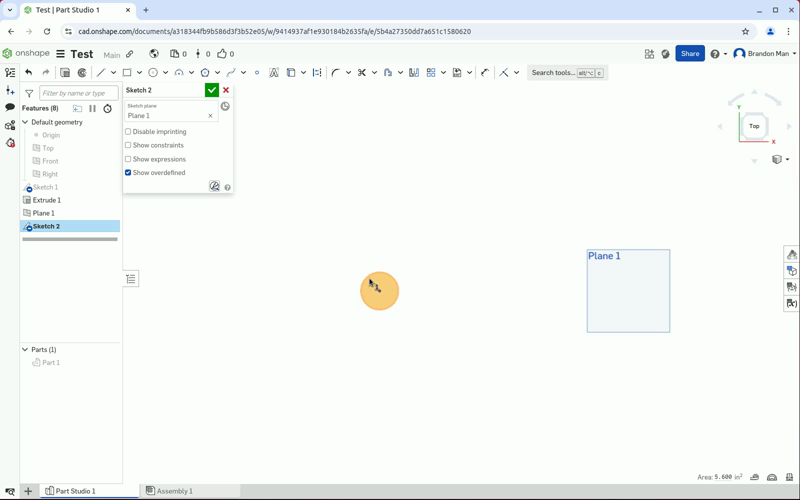
scroll(-6)
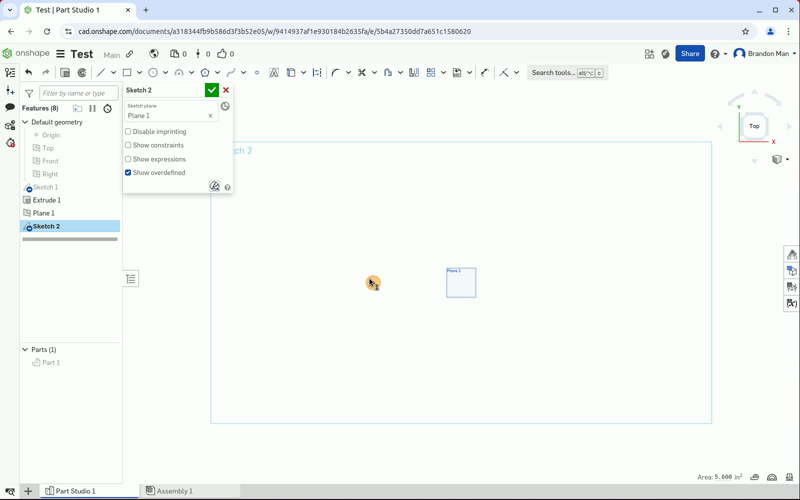
mouse_move(73, 352)
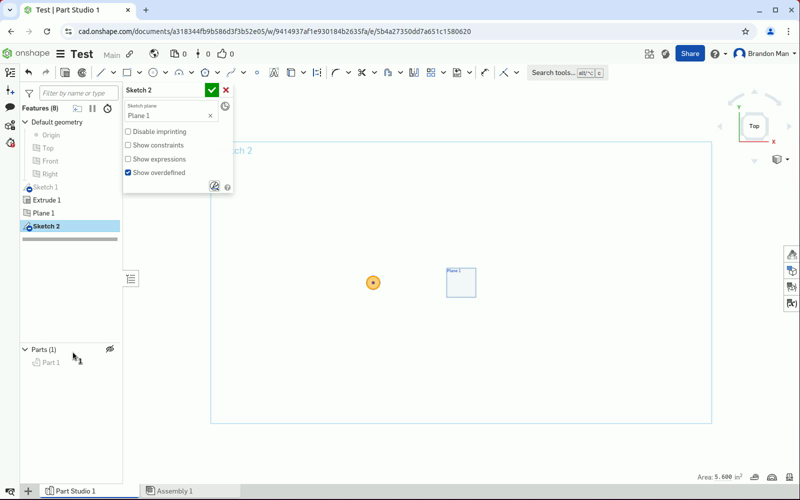
key(shift+y)
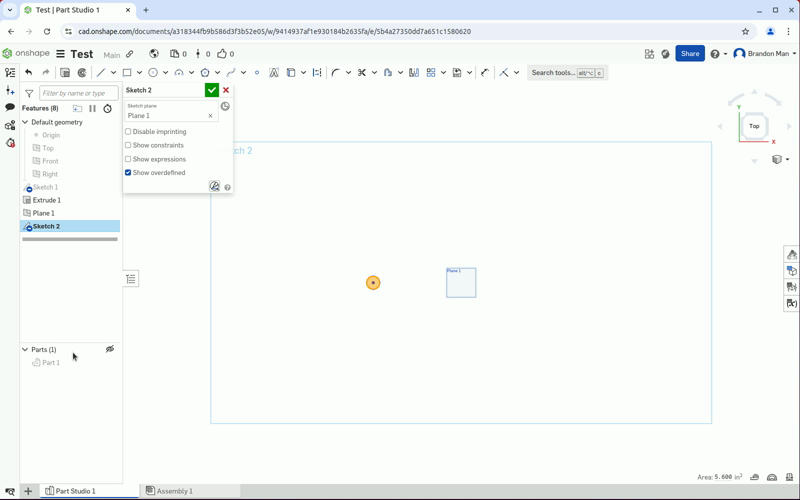
key(shift+e)
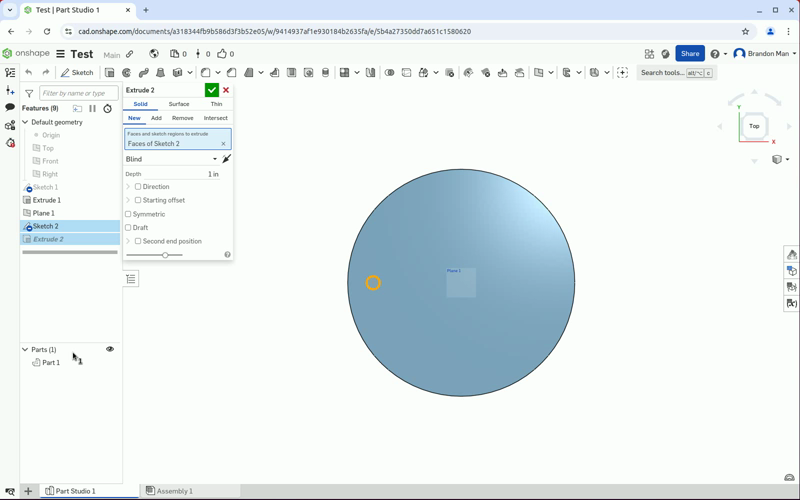
mouse_move(143, 106)
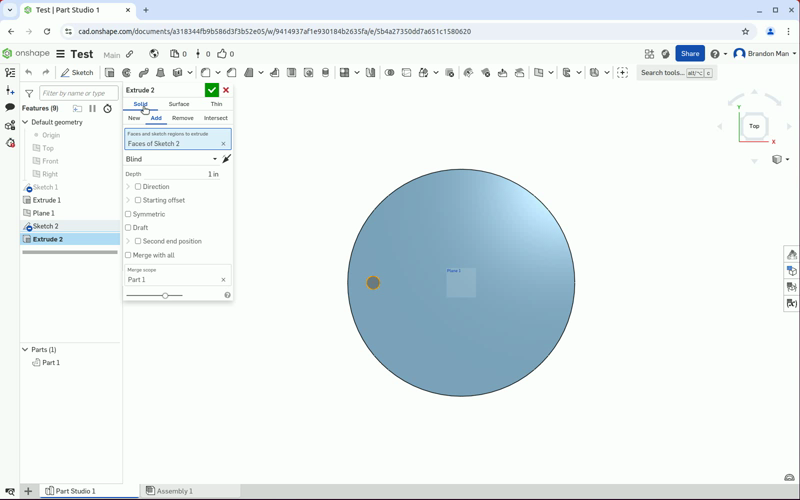
click(143, 106)
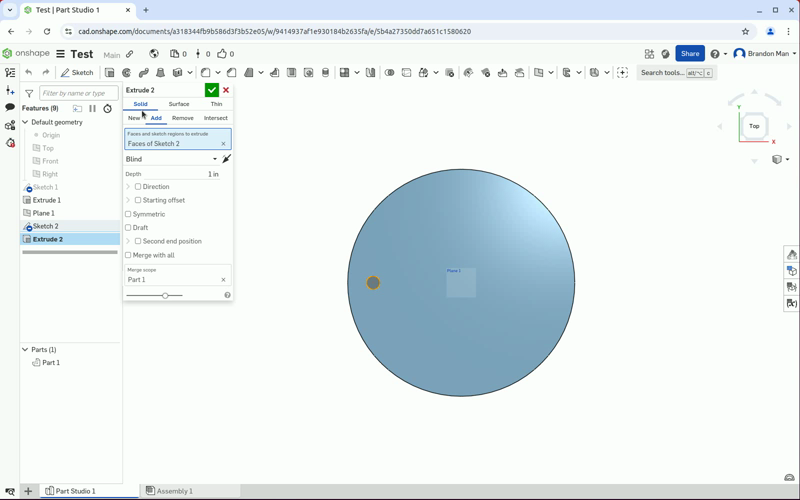
mouse_move(137, 120)
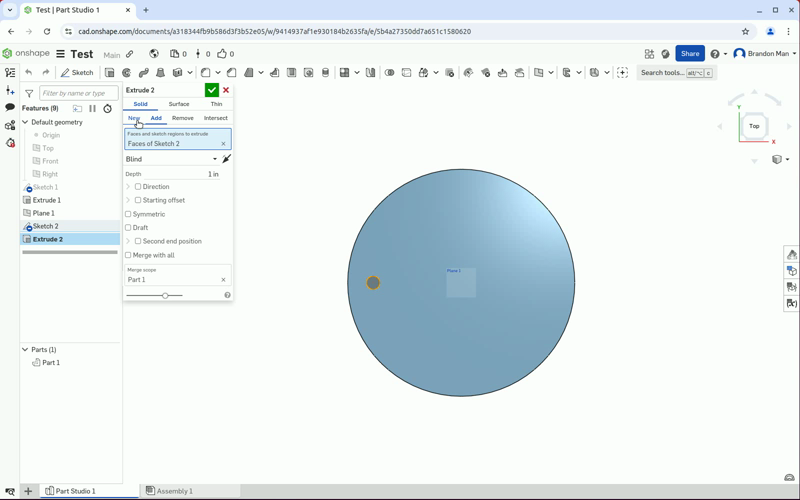
click(137, 120)
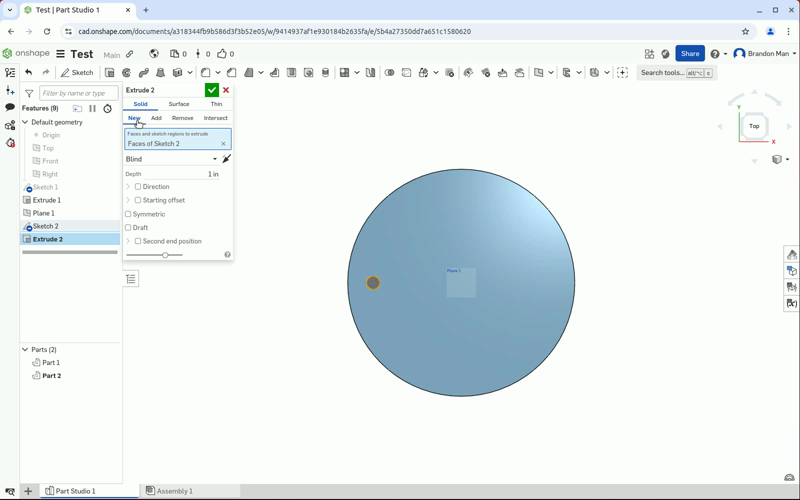
key(tab, 4)
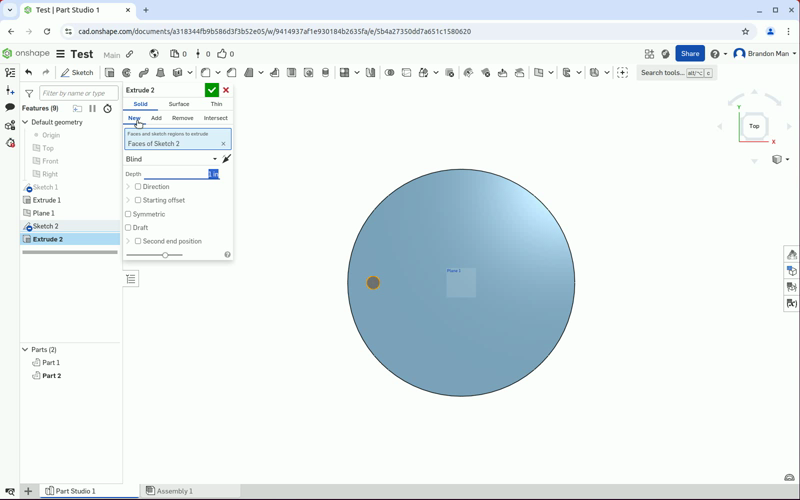
text(7.221)
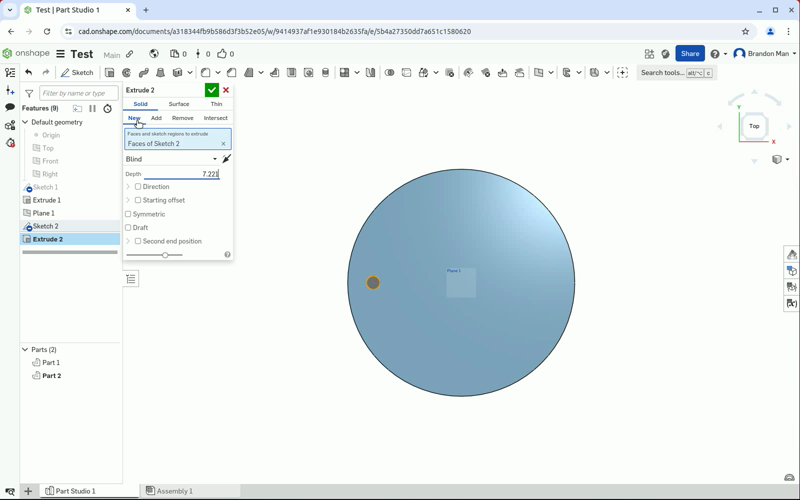
key(enter)
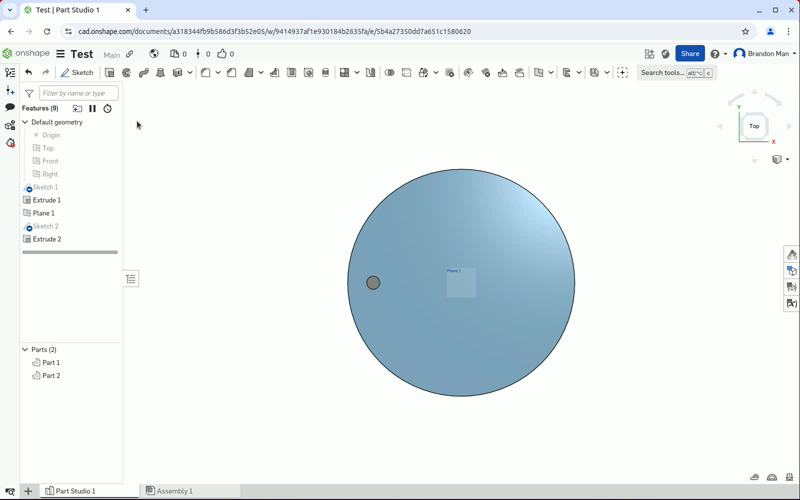
key(shift+h)
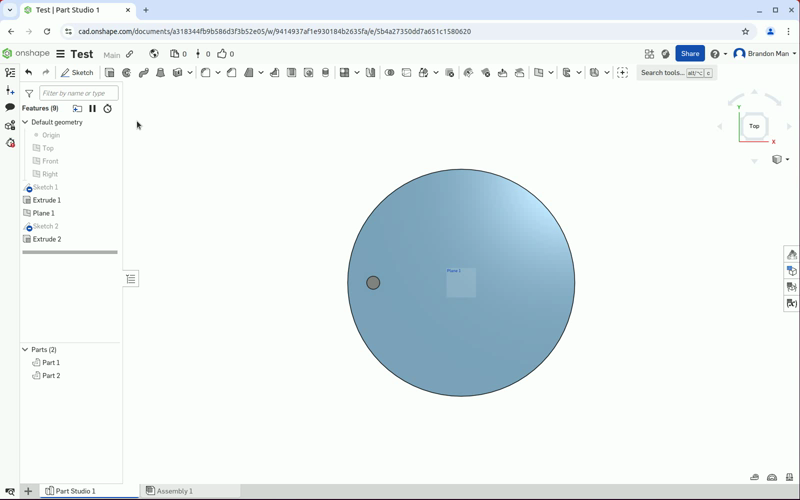
key(shift+h)
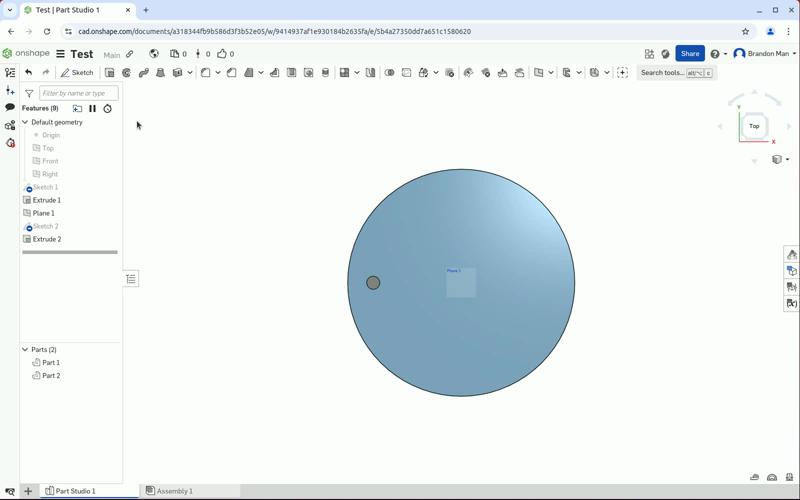
mouse_move(73, 189)
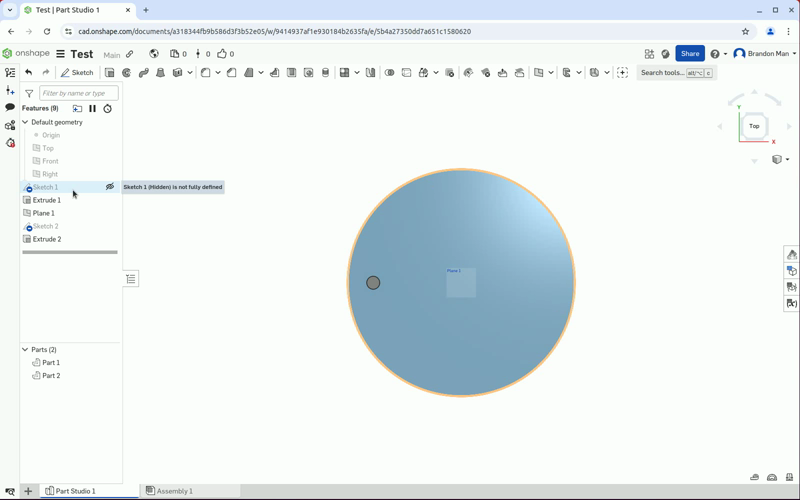
click(73, 189)
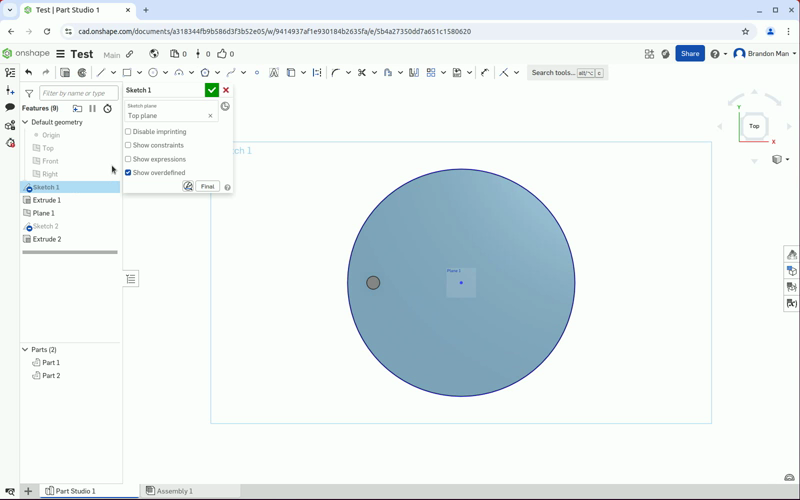
mouse_move(229, 92)
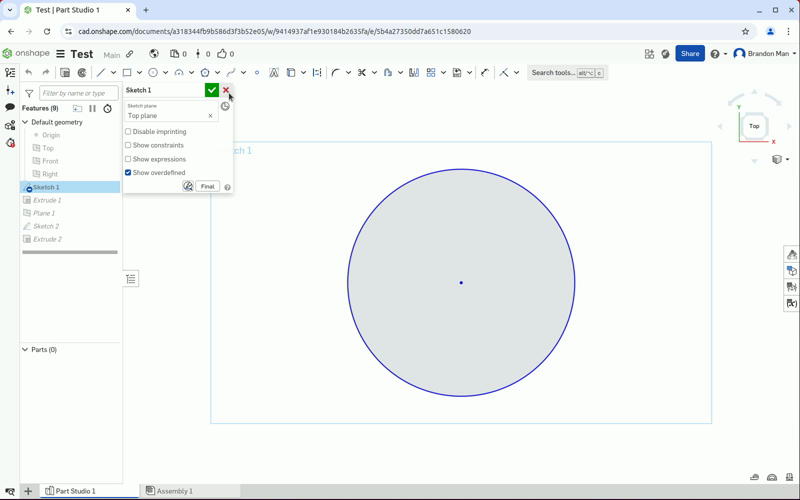
click(229, 92)
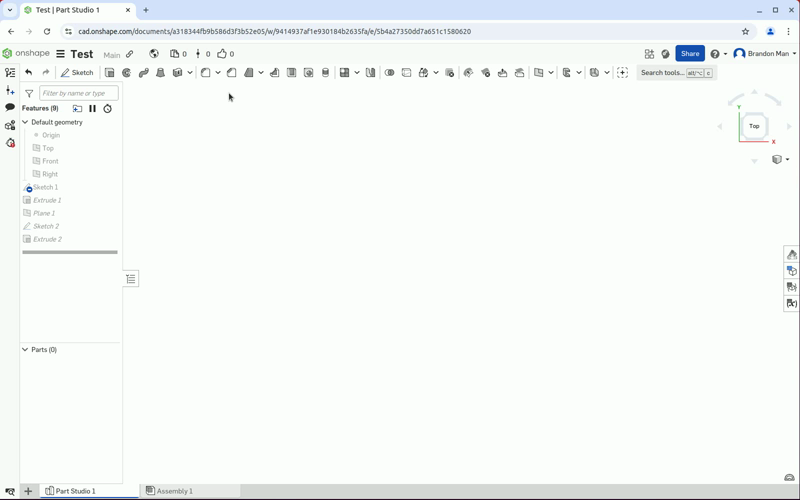
key(shift+s)
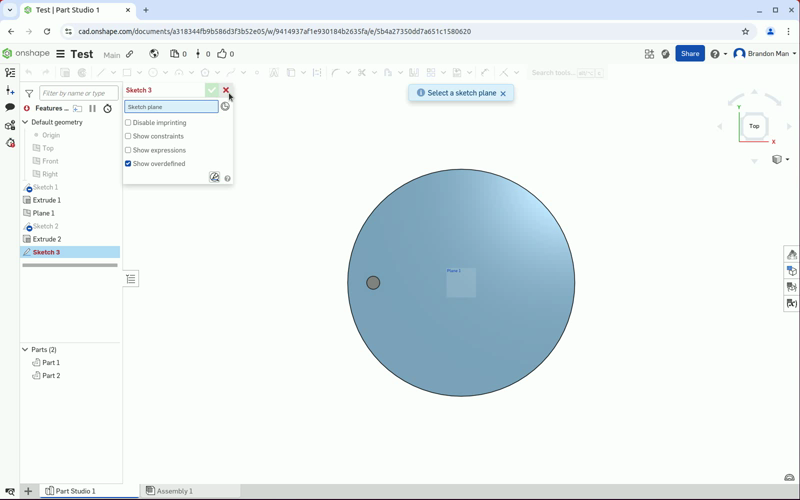
mouse_move(73, 215)
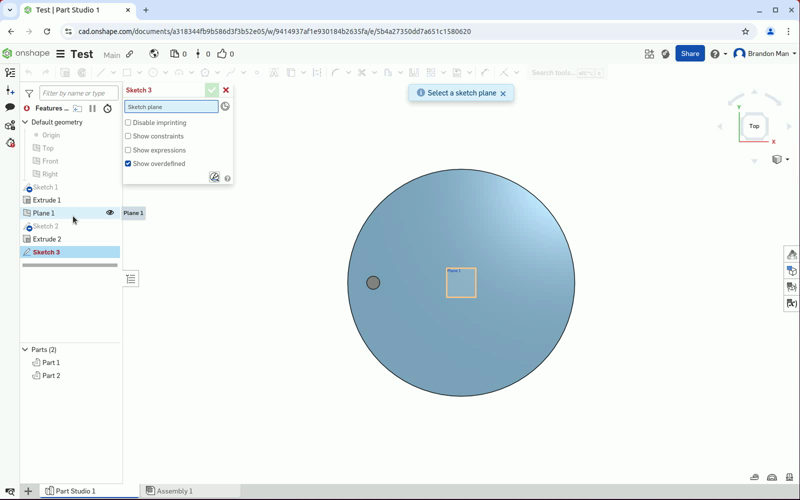
click(73, 215)
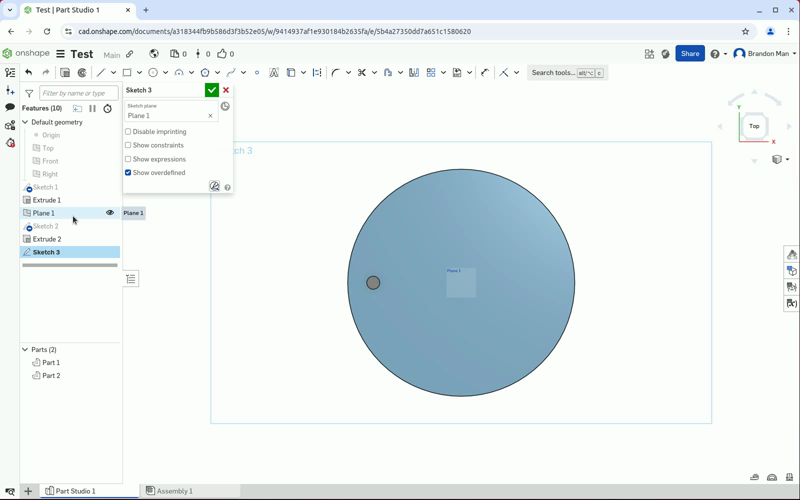
mouse_move(73, 352)
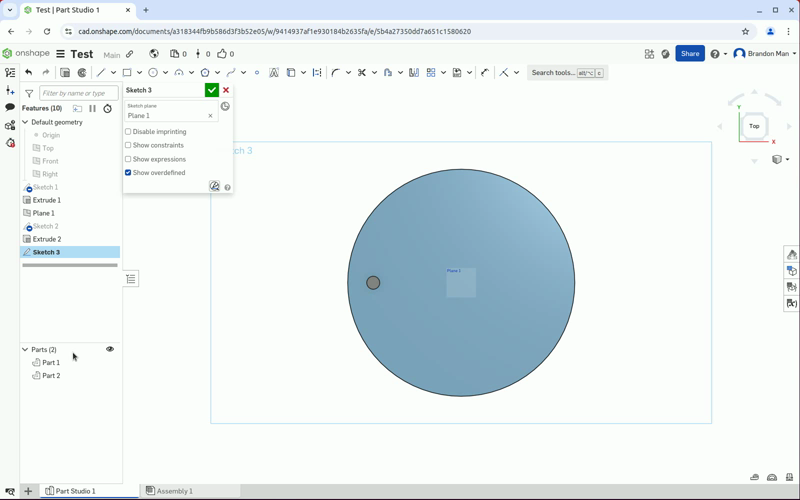
key(y)
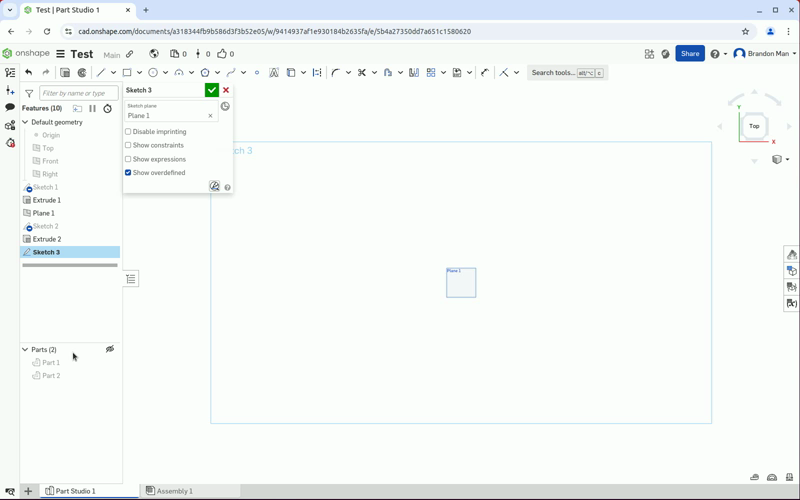
key(c)
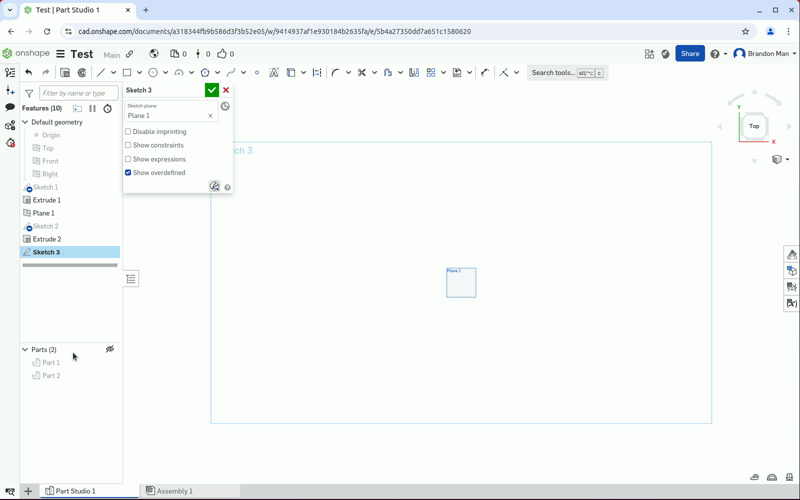
key_down(shift)
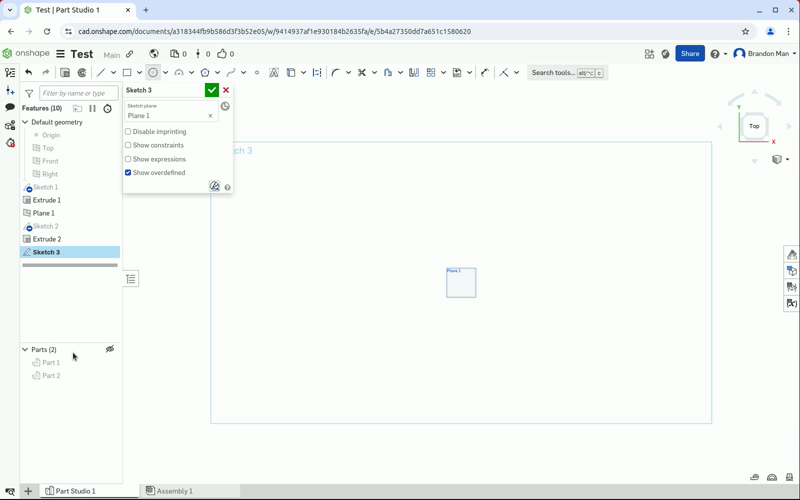
mouse_move(549, 282)
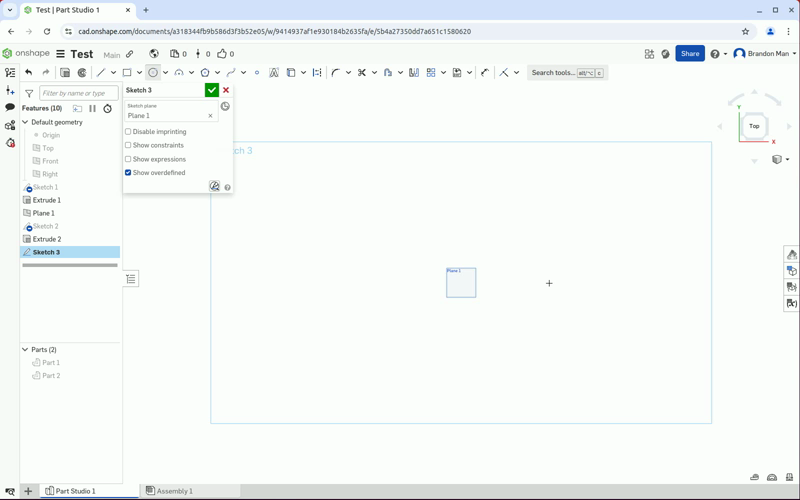
click(549, 282)
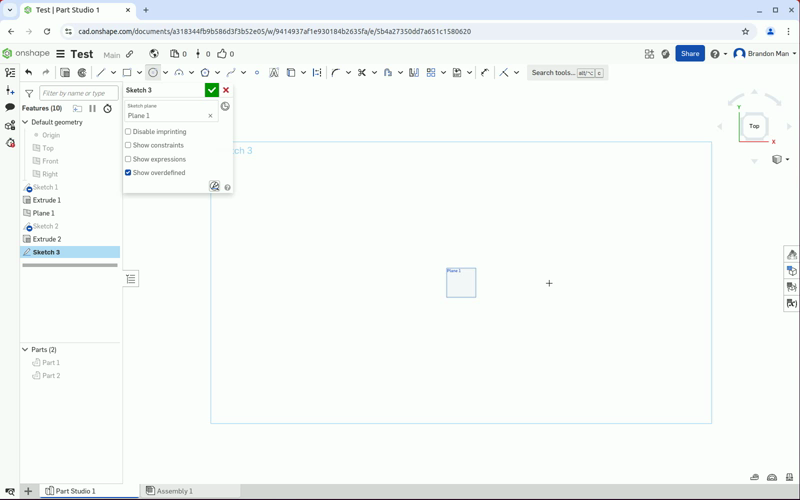
key_up(shift)
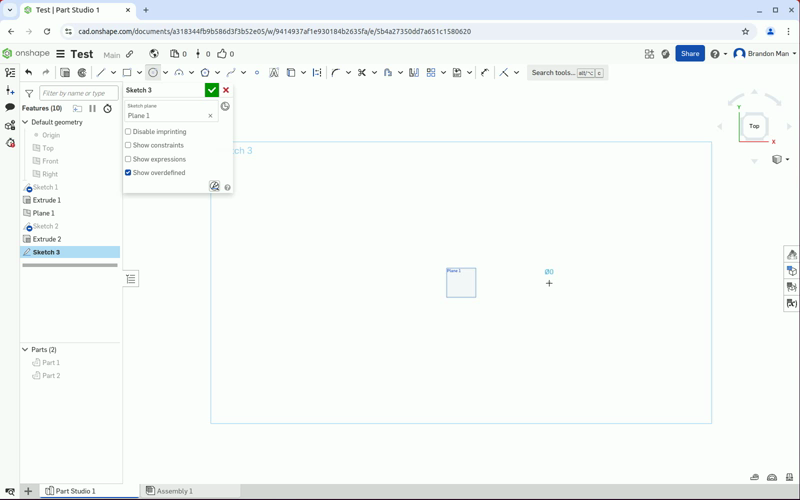
mouse_move(555, 282)
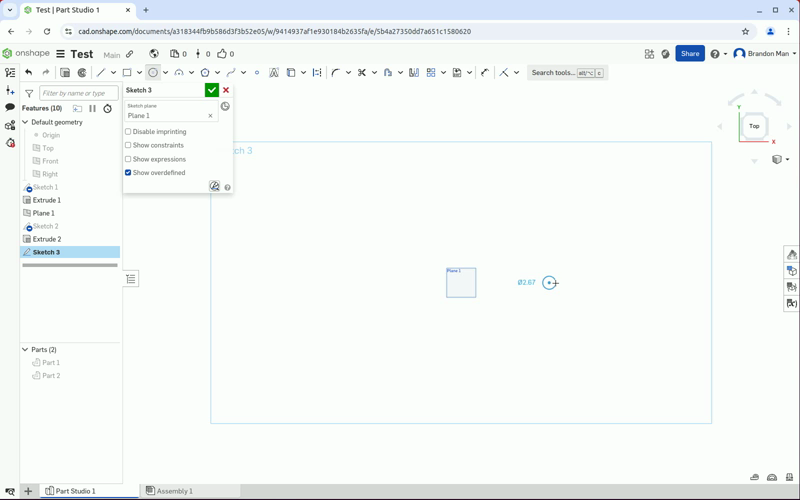
click(555, 282)
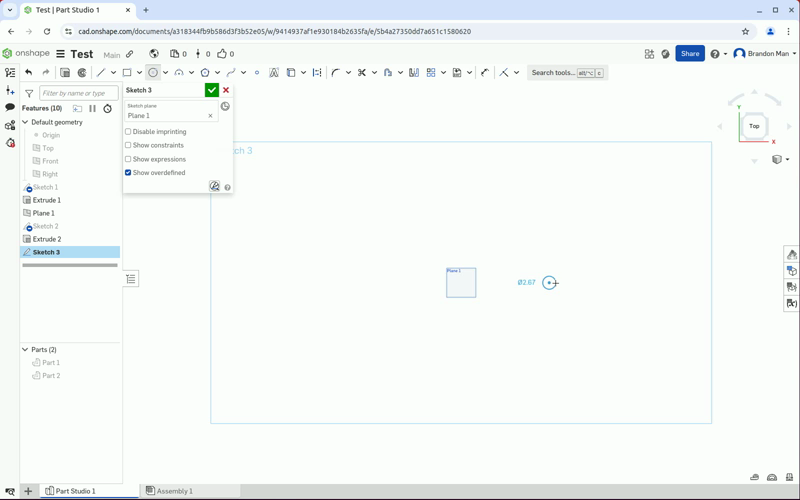
key(esc)
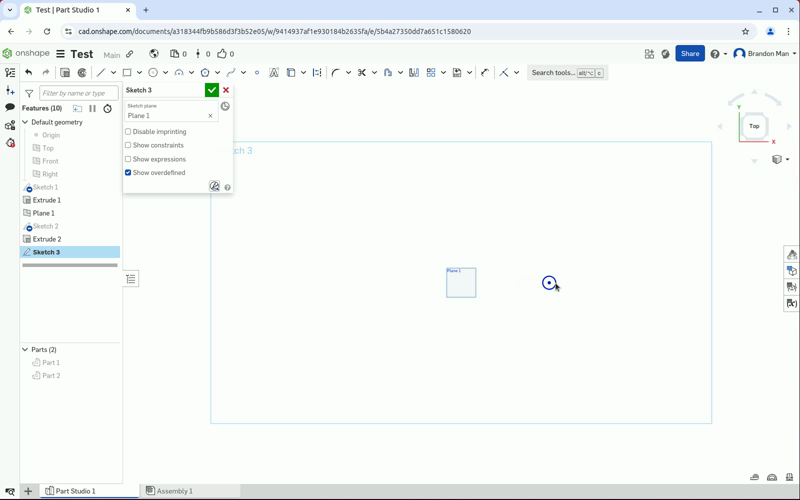
mouse_move(545, 286)
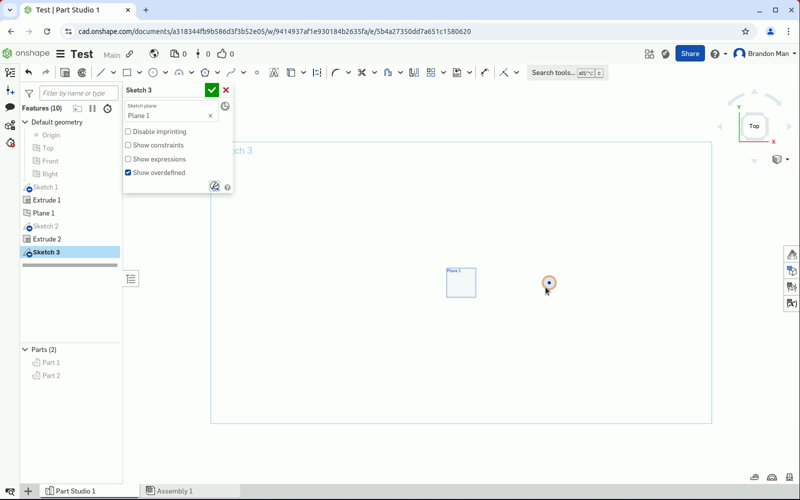
scroll(6)
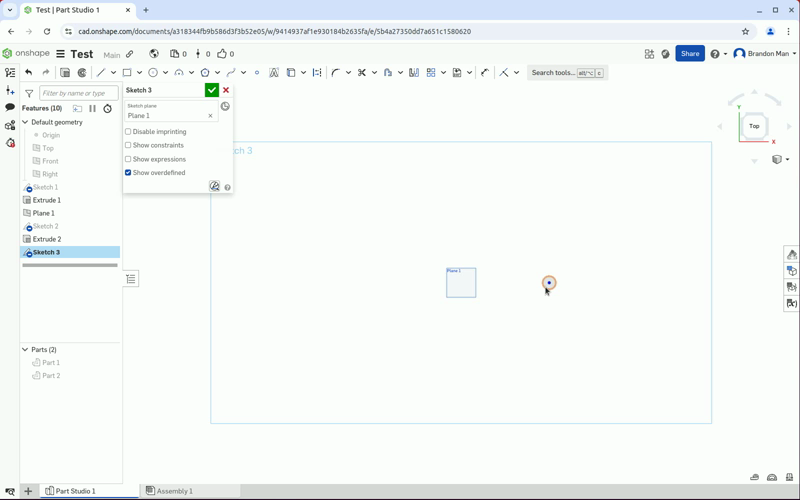
scroll(6)
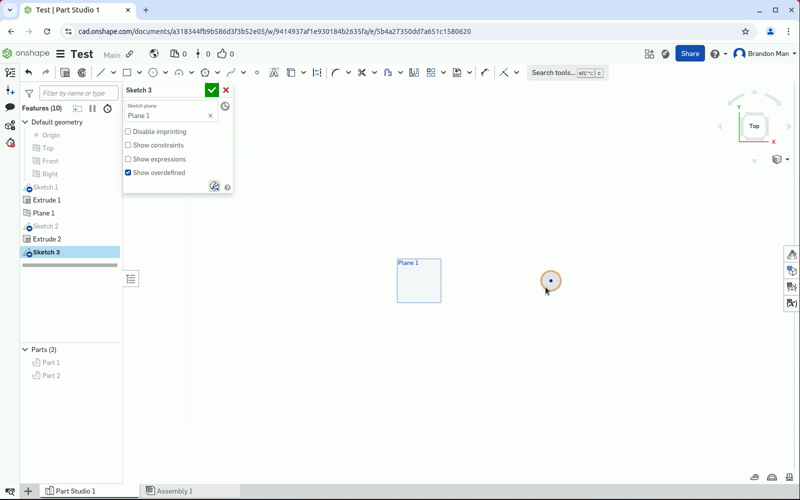
scroll(6)
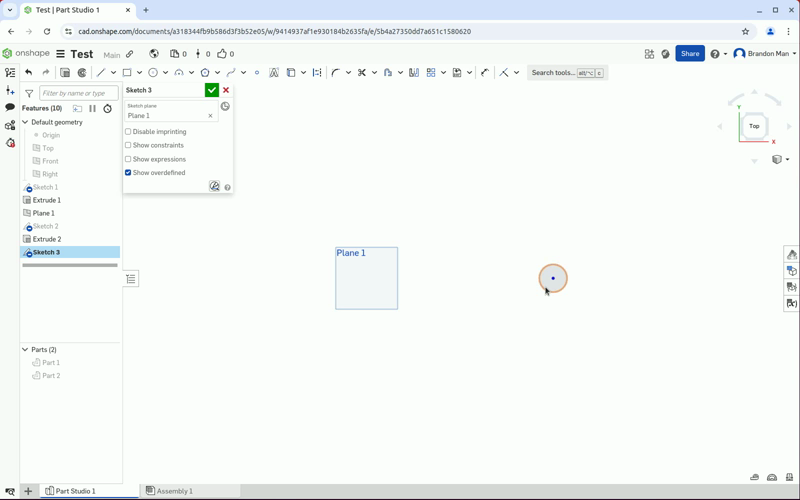
scroll(6)
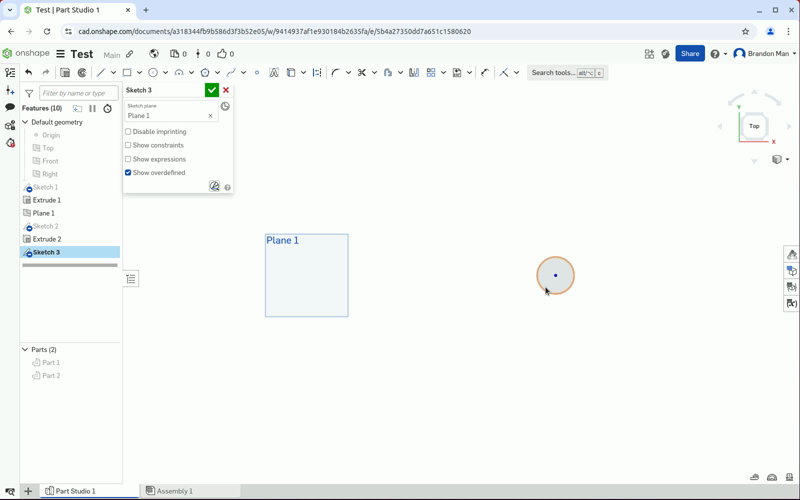
scroll(6)
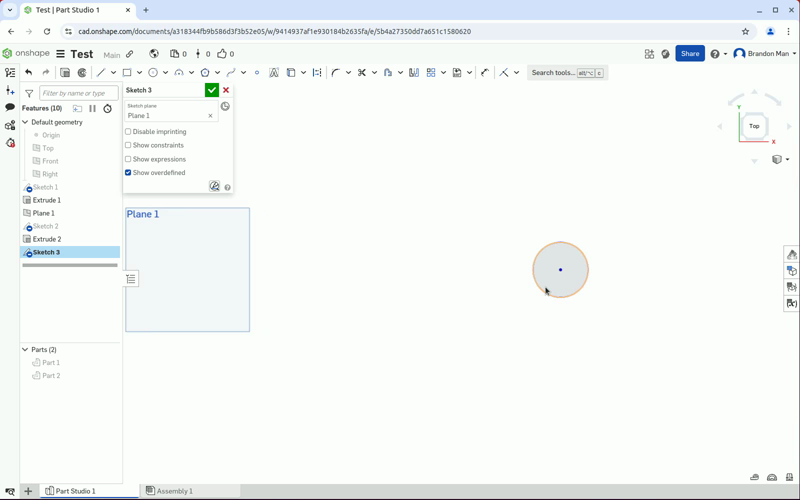
scroll(6)
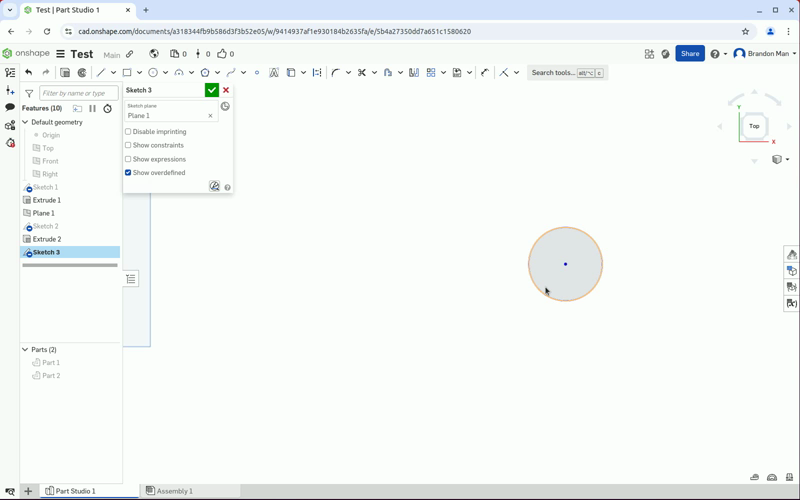
scroll(6)
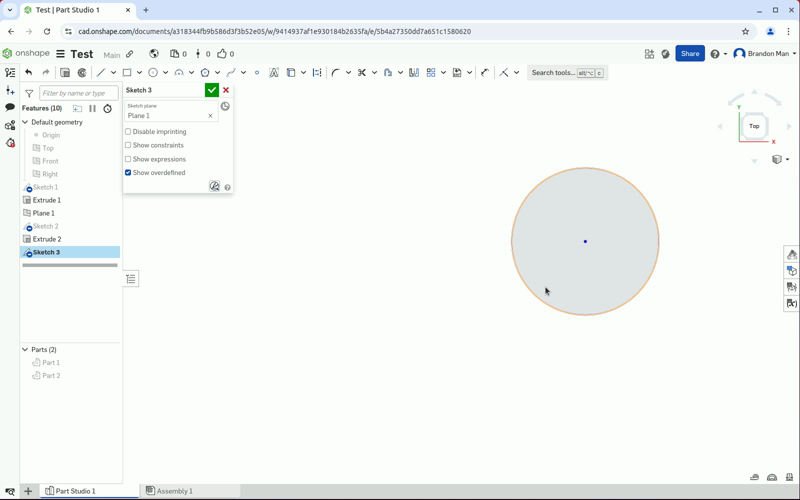
click(545, 286)
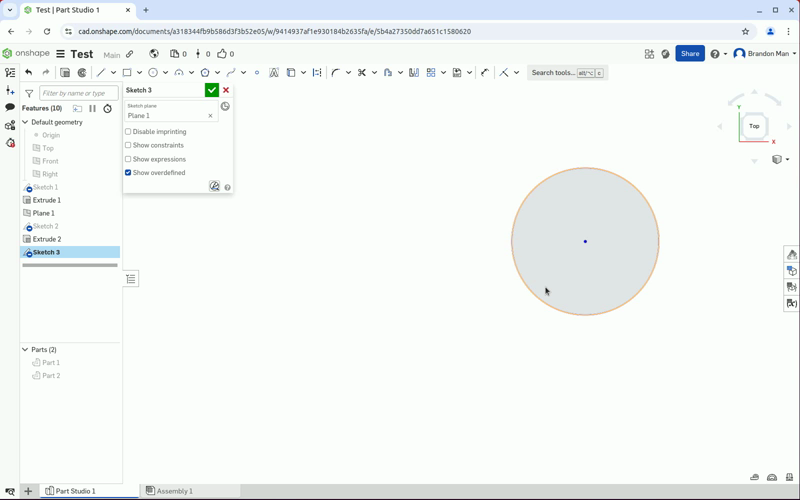
scroll(-6)
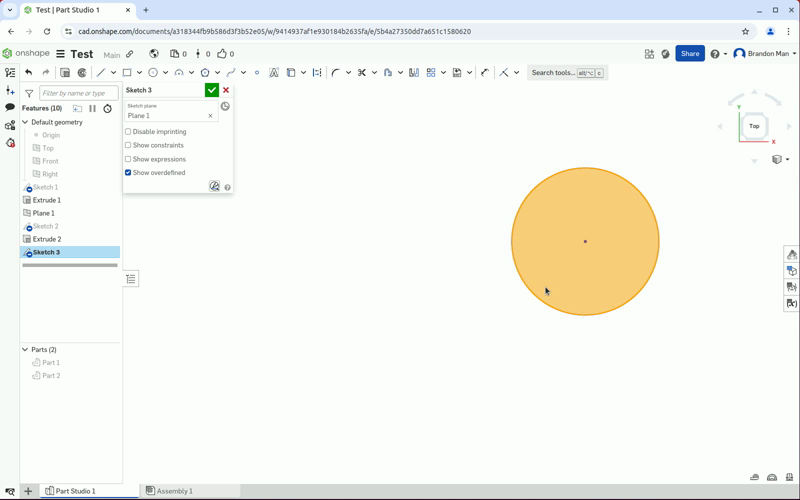
scroll(-6)
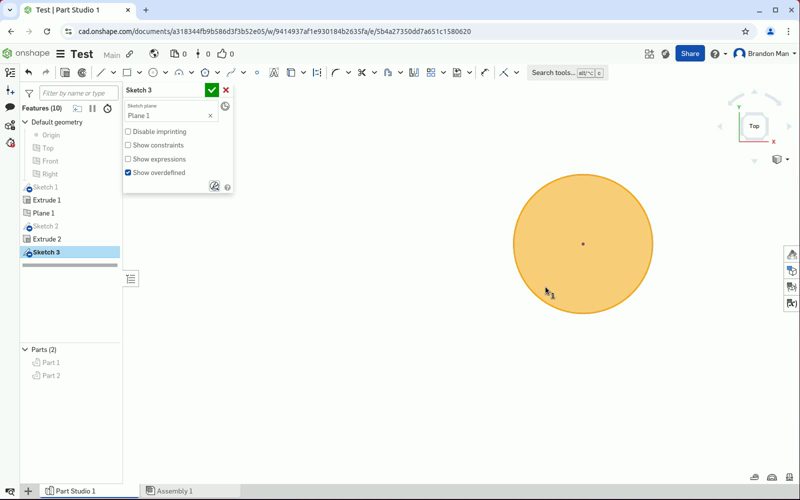
scroll(-6)
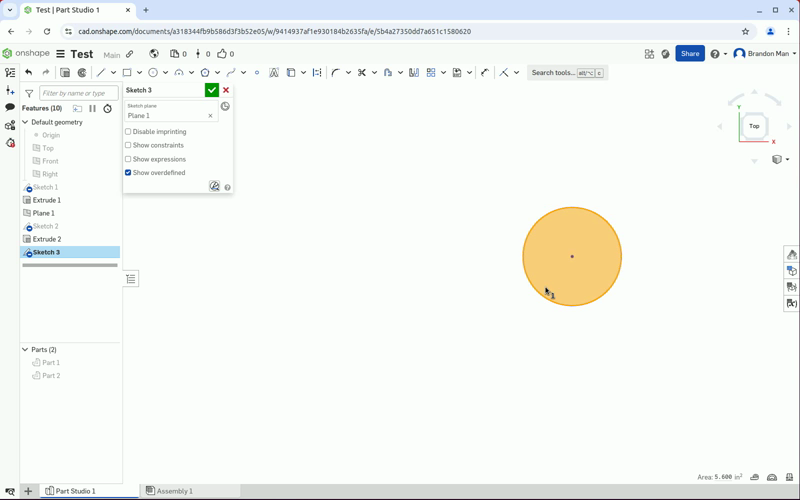
scroll(-6)
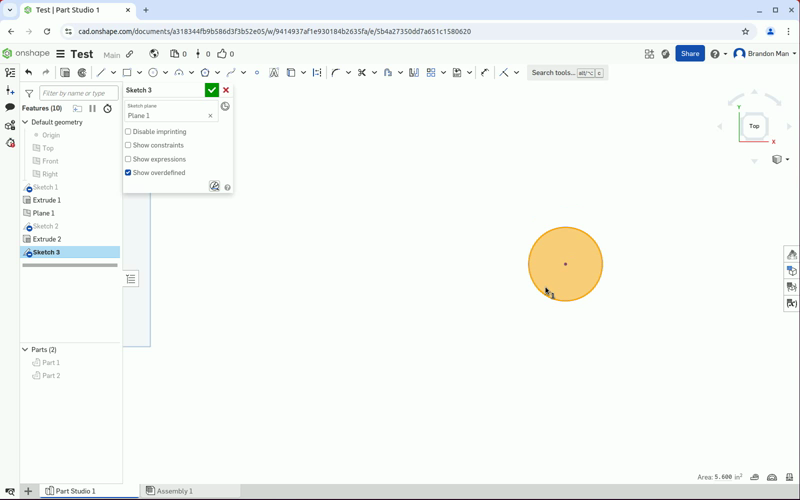
scroll(-6)
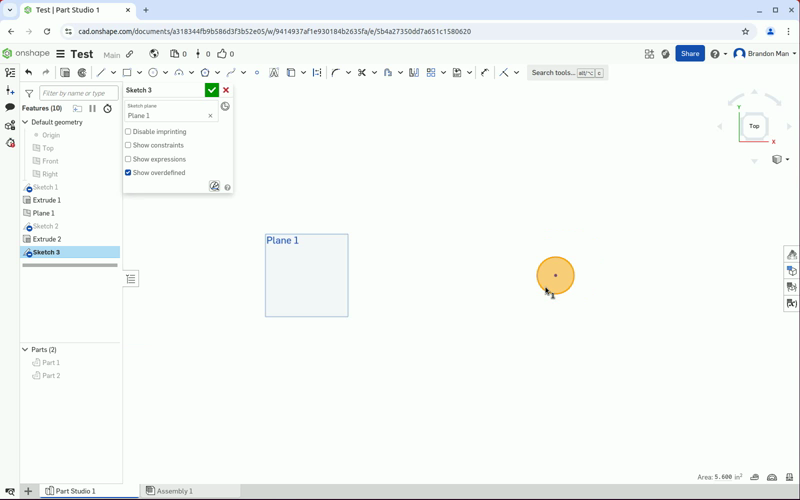
scroll(-6)
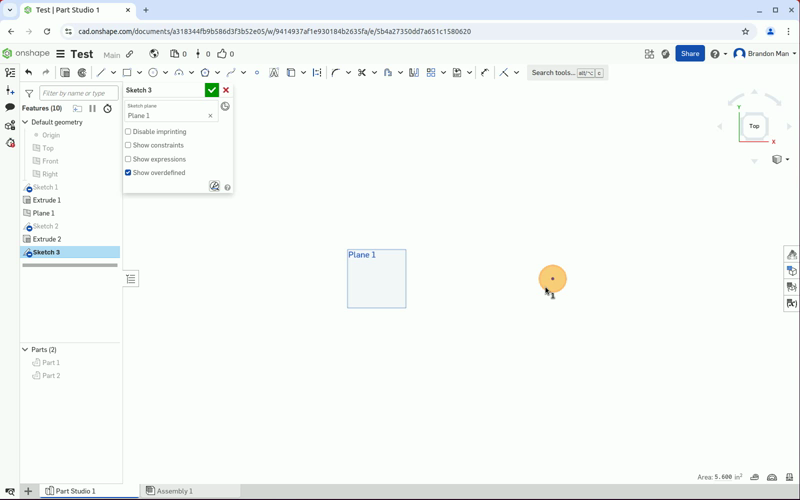
scroll(-6)
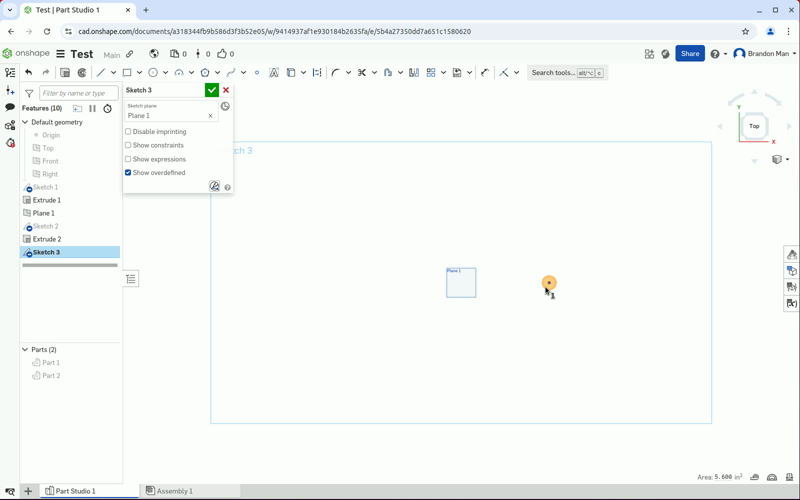
mouse_move(73, 352)
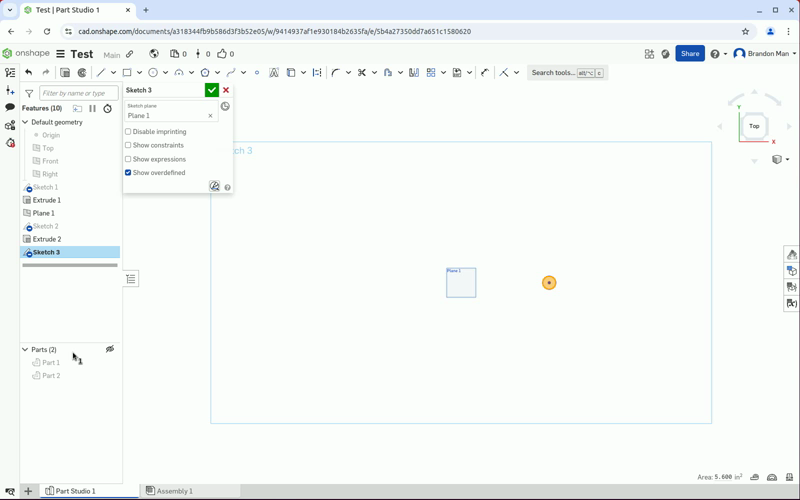
key(shift+y)
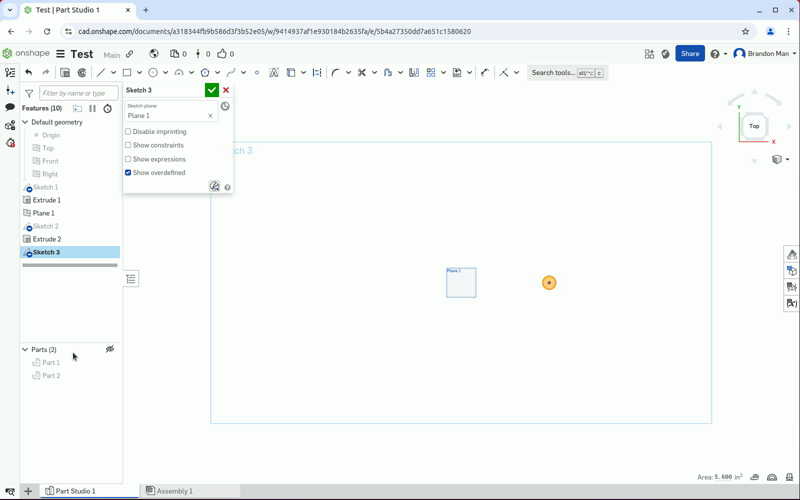
key(shift+e)
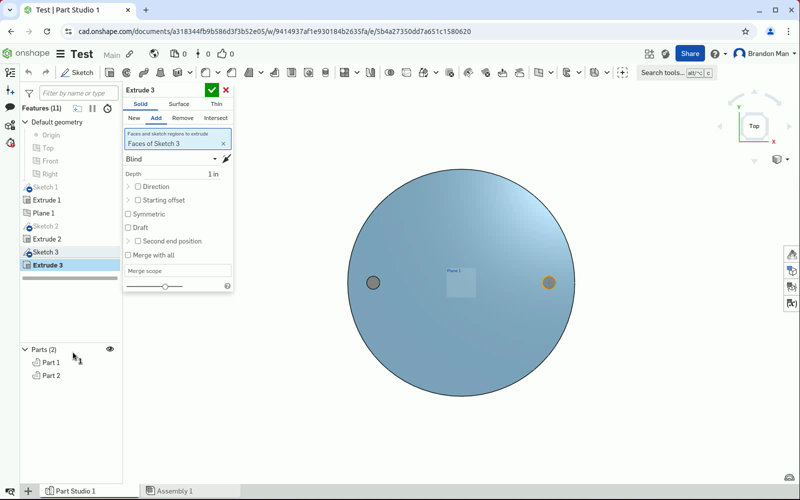
mouse_move(143, 106)
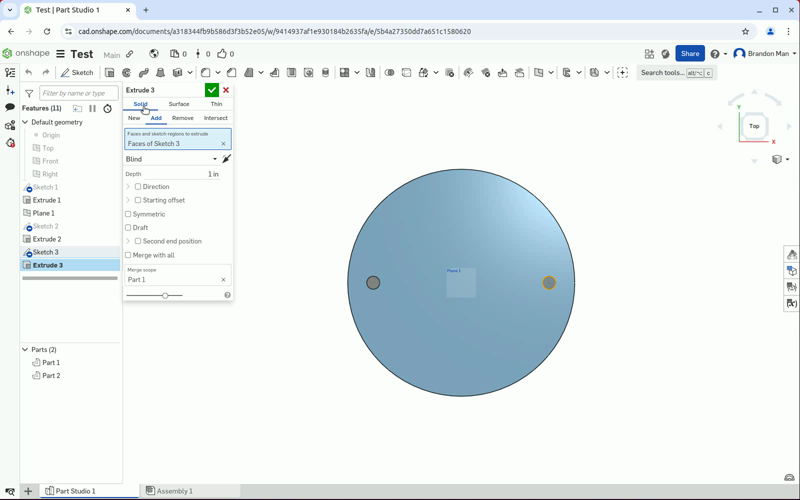
click(143, 106)
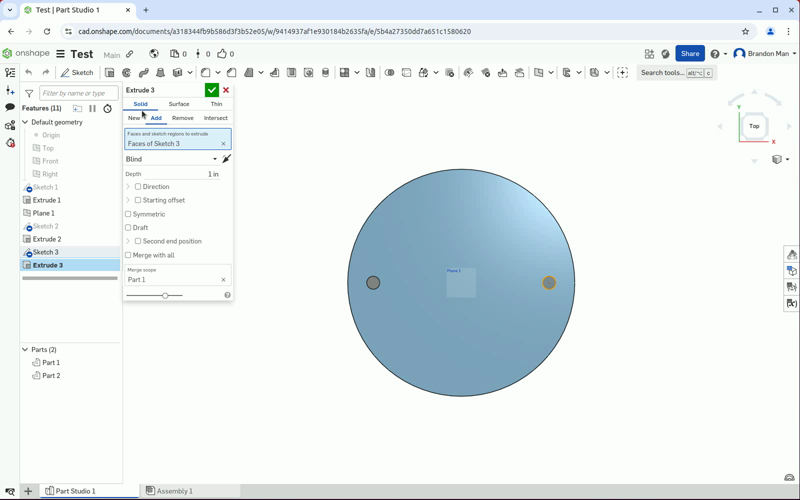
mouse_move(137, 120)
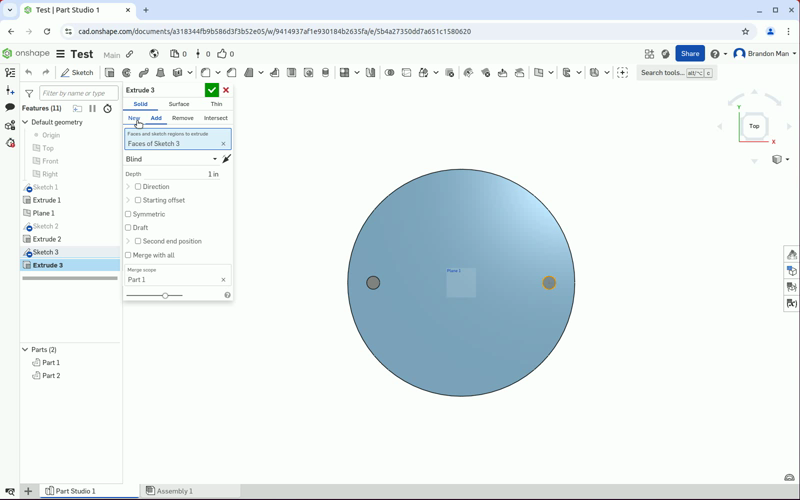
click(137, 120)
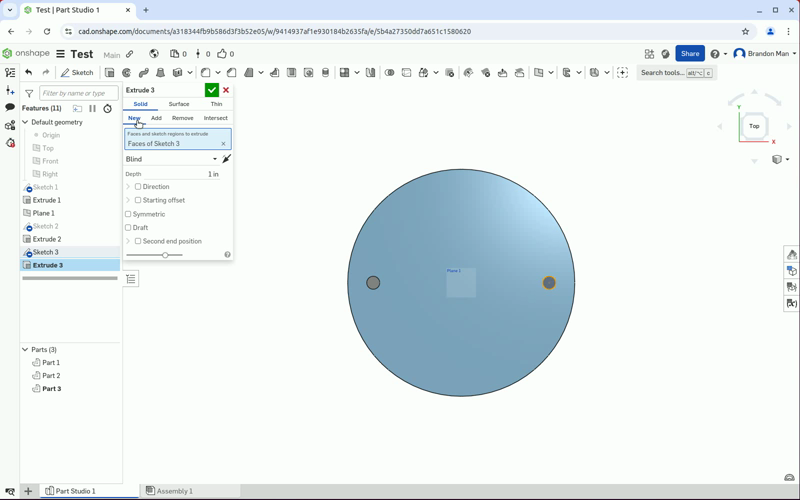
key(tab, 4)
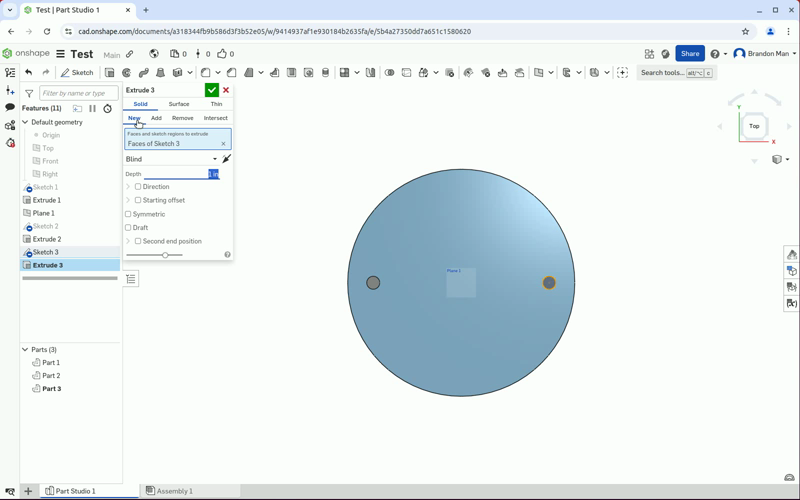
text(7.221)
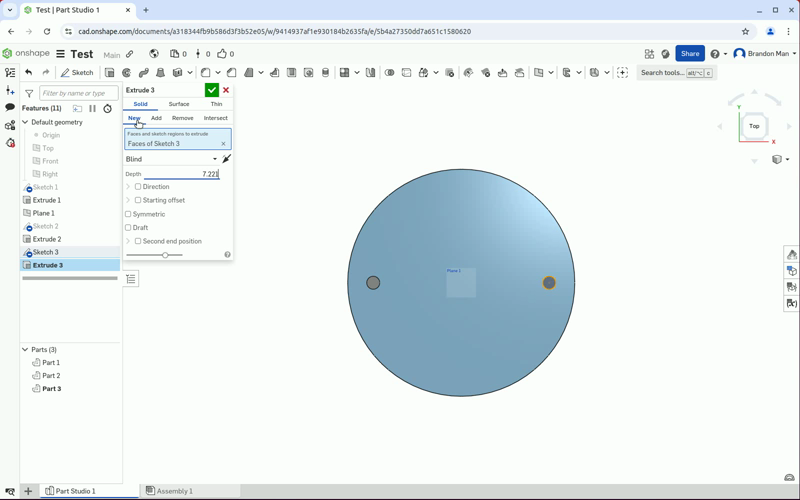
key(enter)
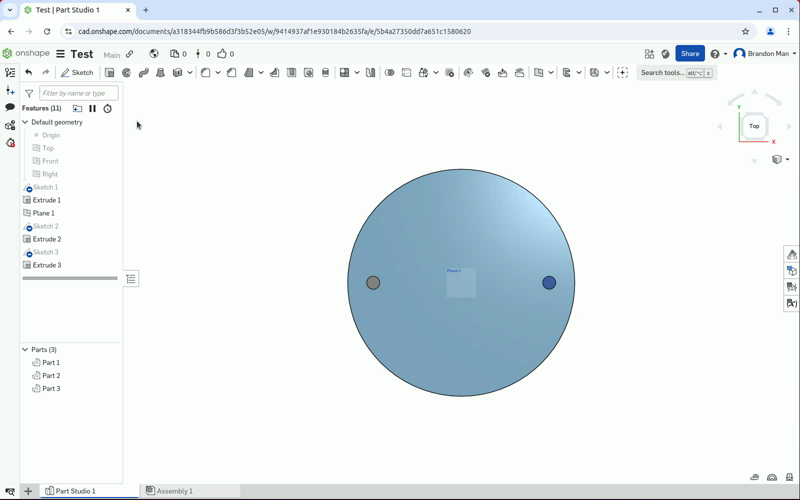
key(shift+h)
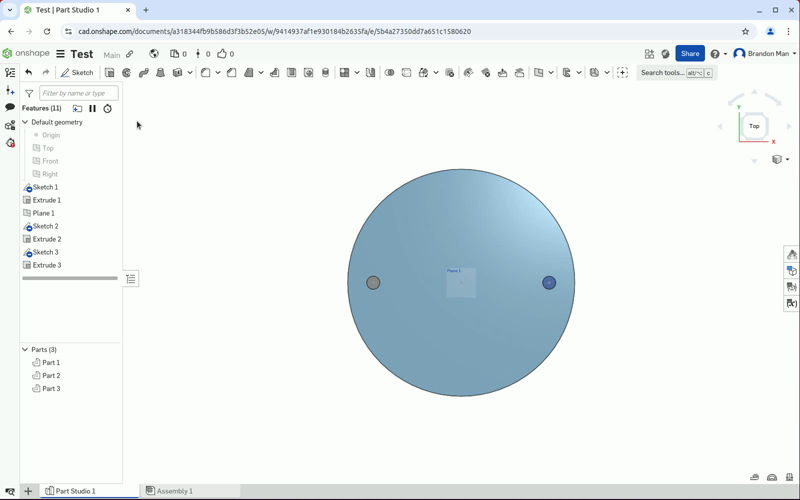
key(shift+h)
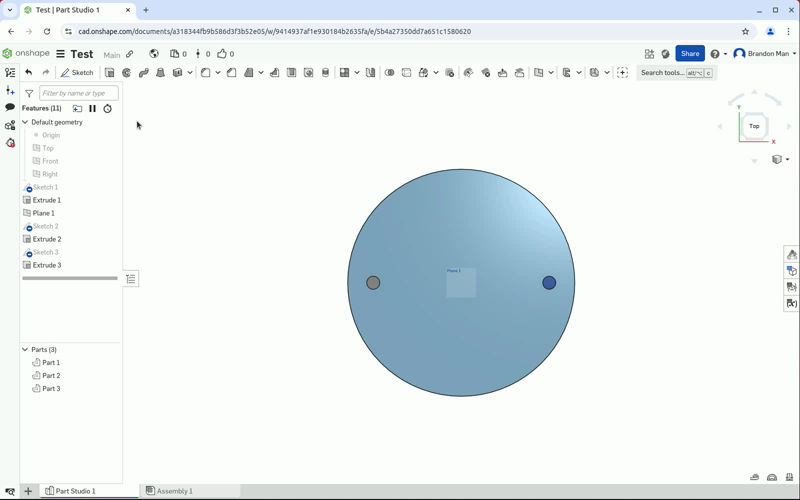
mouse_move(73, 189)
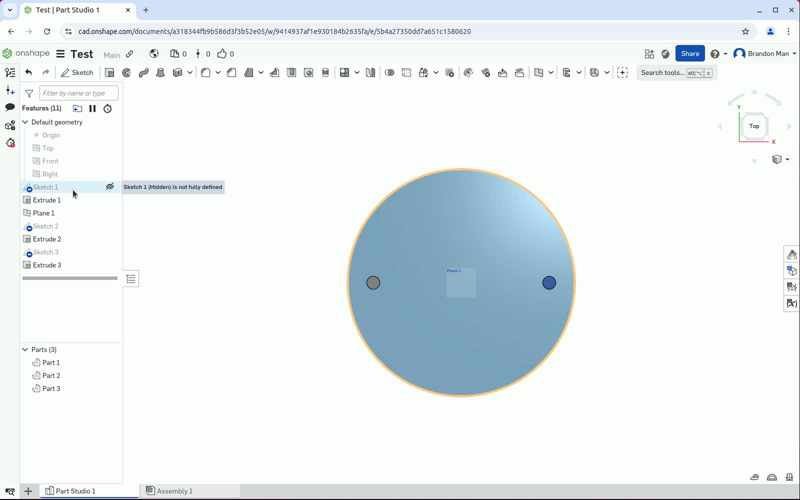
click(73, 189)
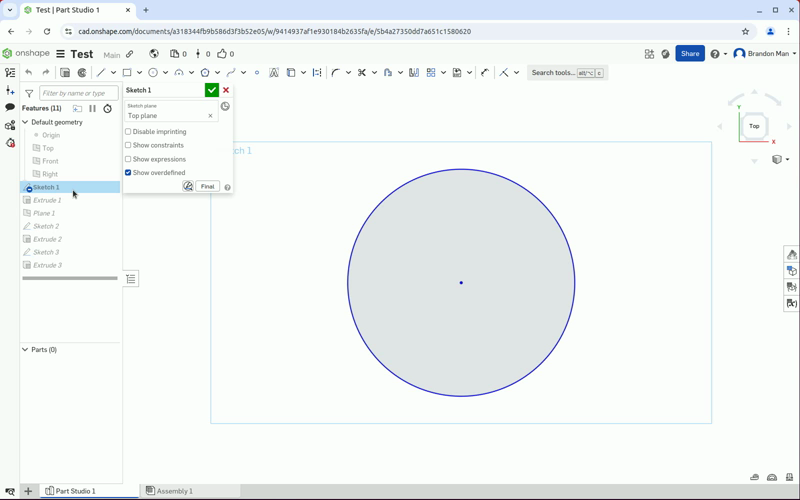
mouse_move(229, 92)
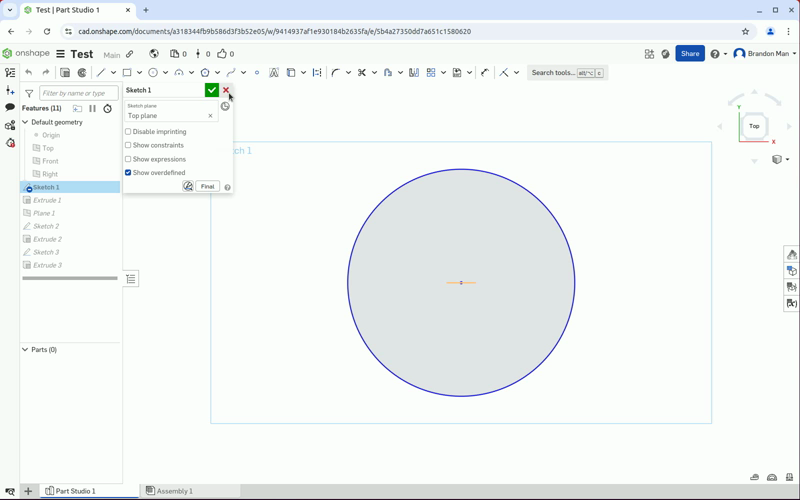
click(229, 92)
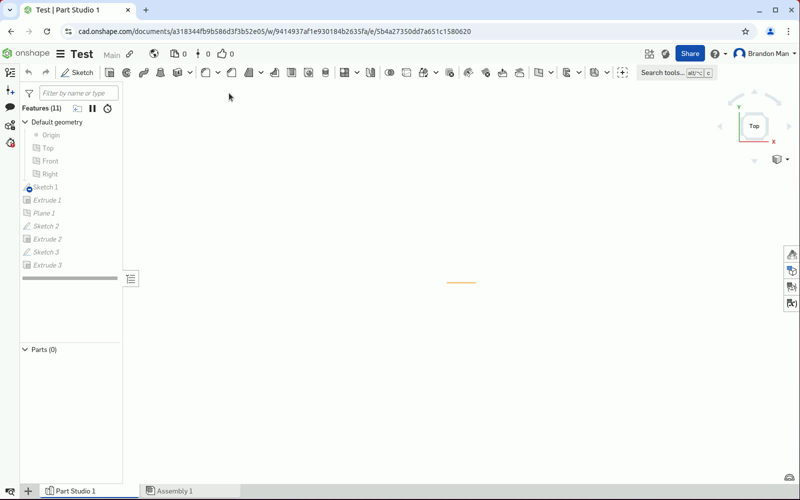
key(shift+s)
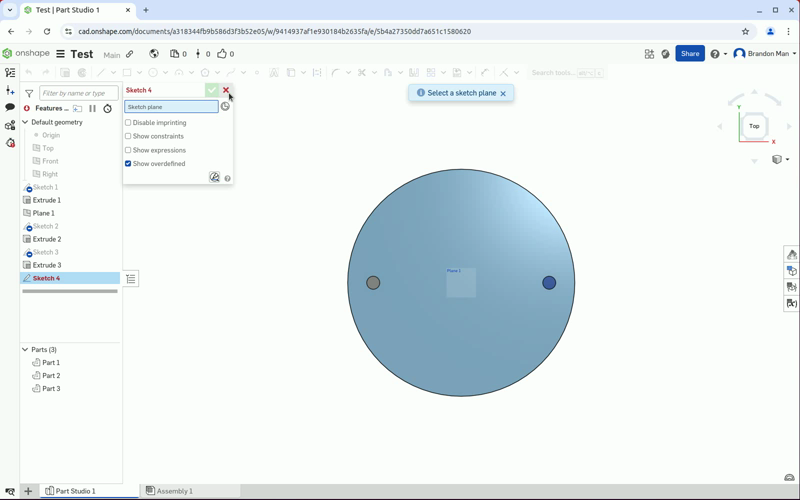
mouse_move(73, 215)
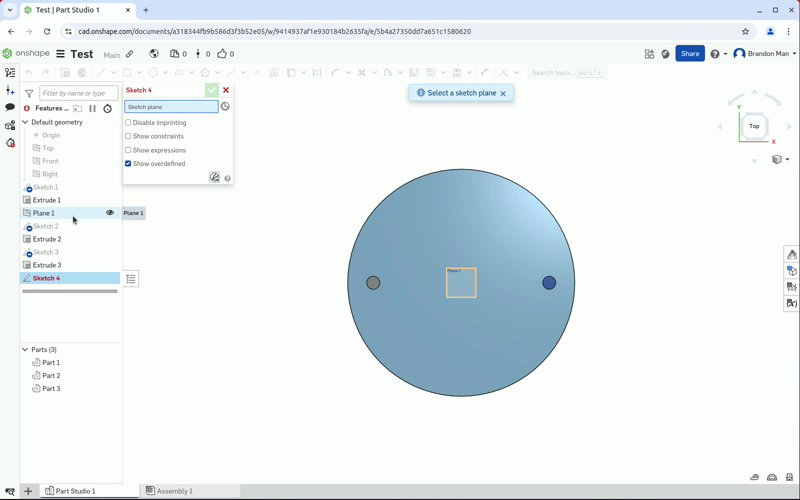
click(73, 215)
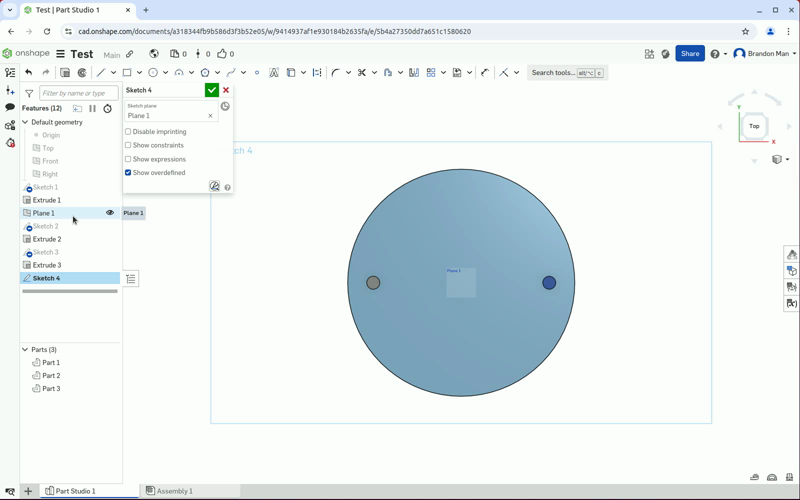
mouse_move(73, 352)
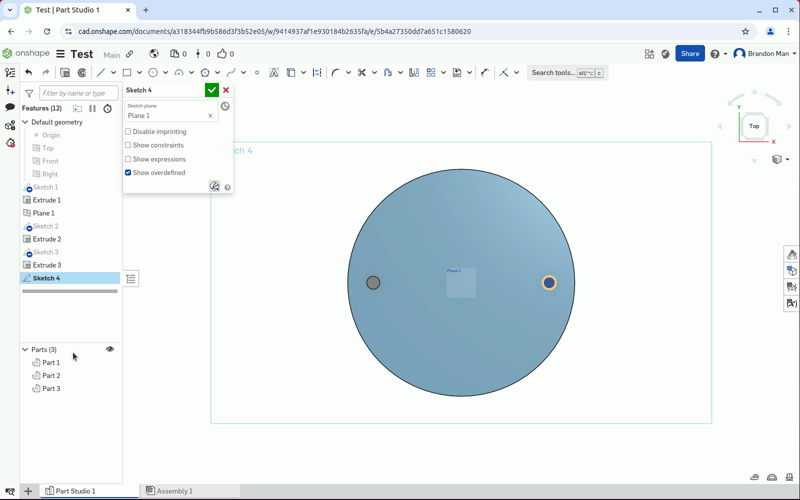
key(y)
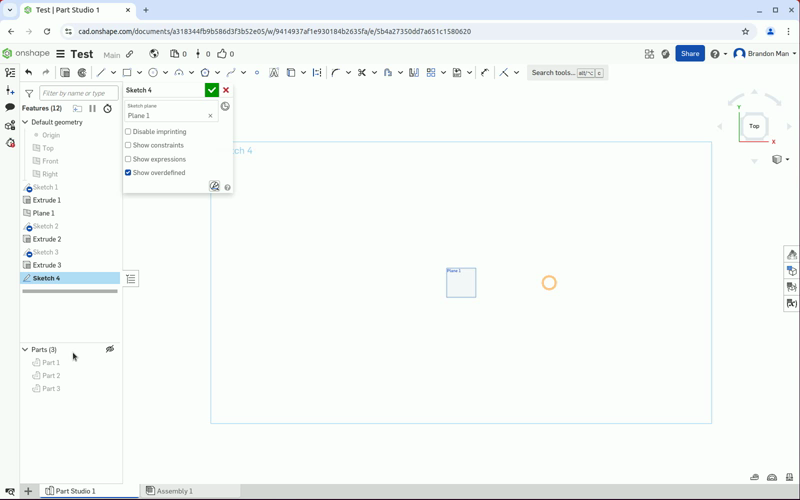
key(l)
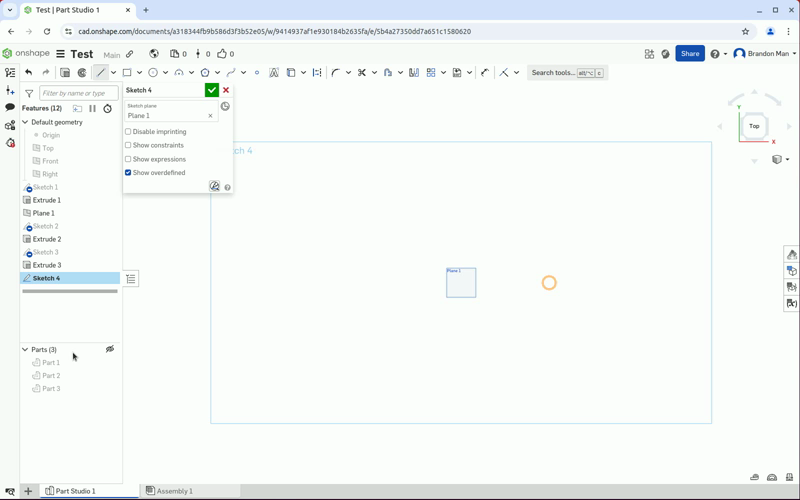
key_down(shift)
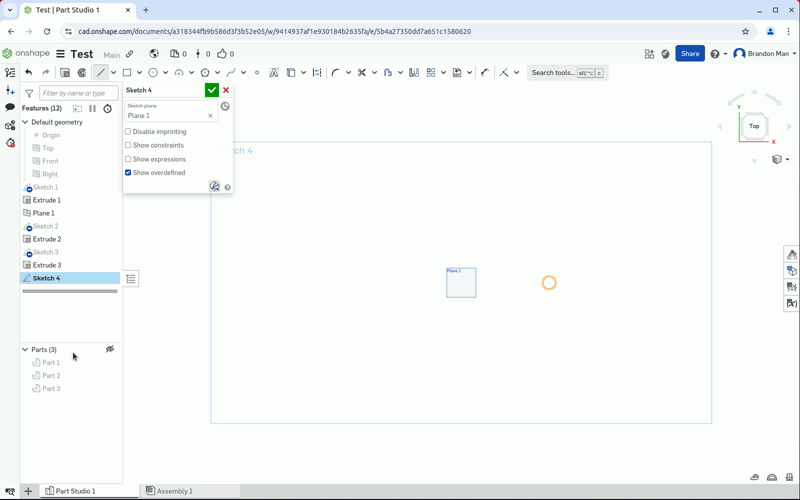
mouse_move(362, 282)
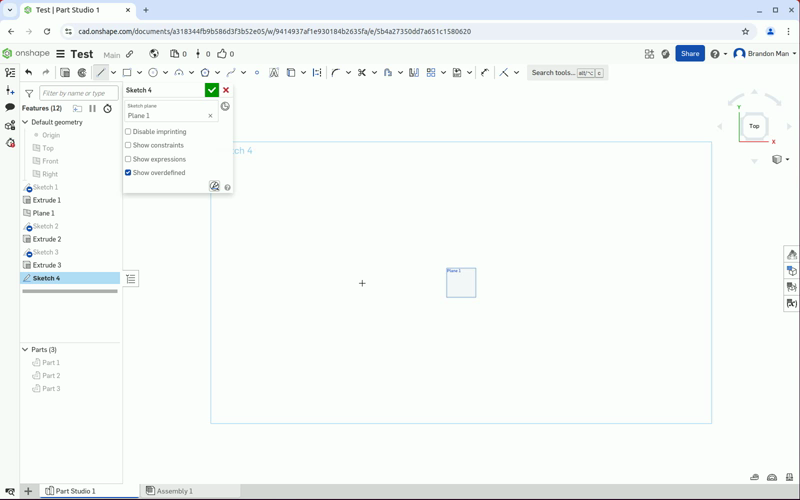
click(362, 282)
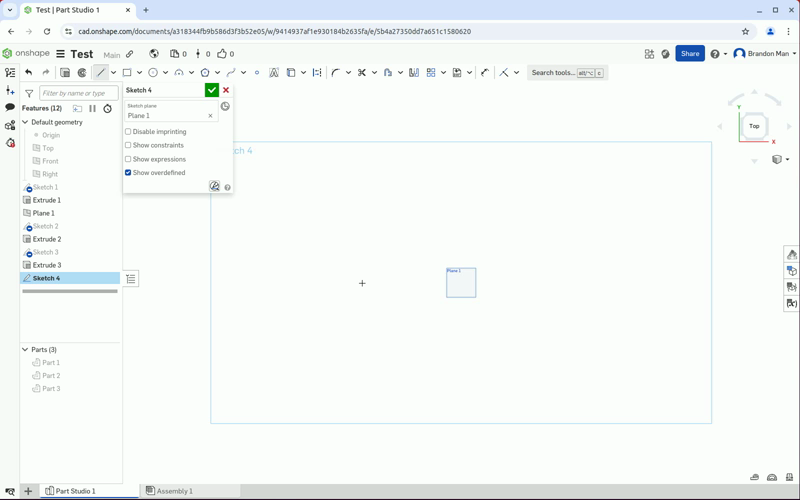
key_up(shift)
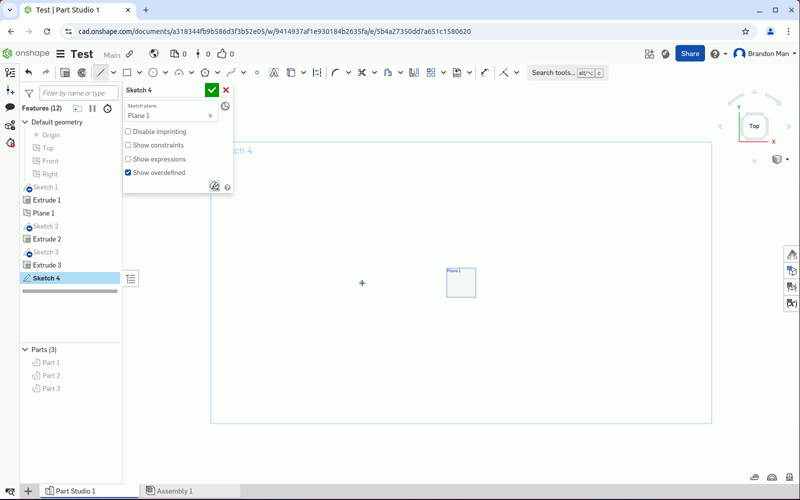
key_down(shift)
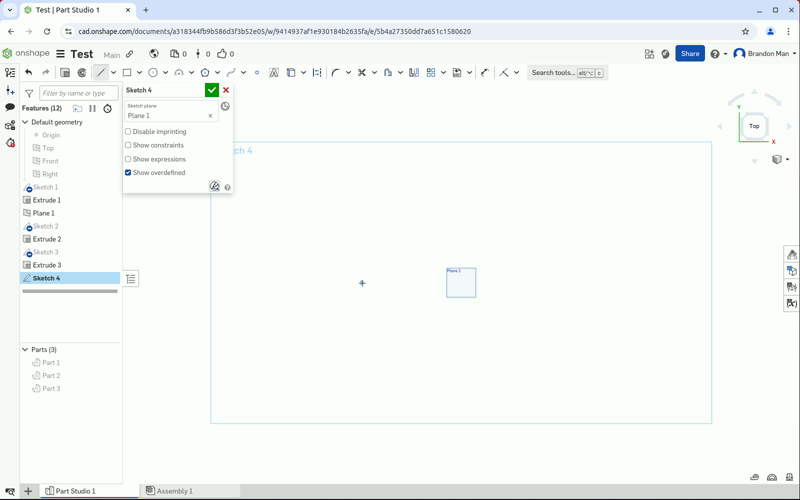
mouse_move(392, 282)
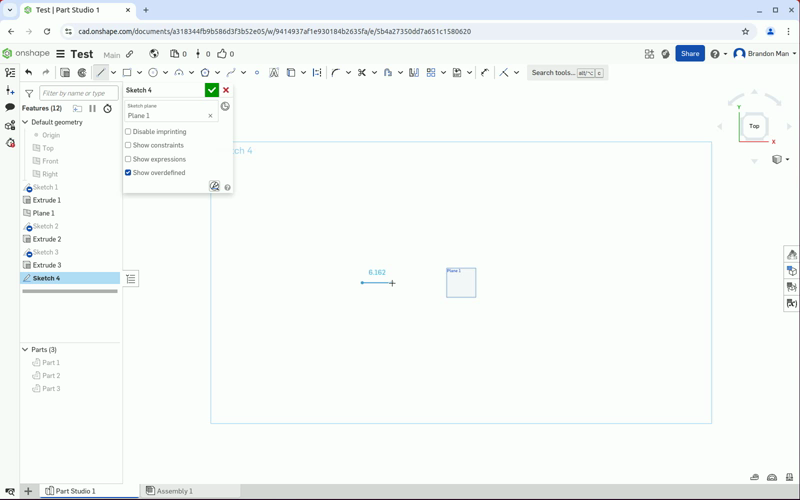
mouse_move(368, 292)
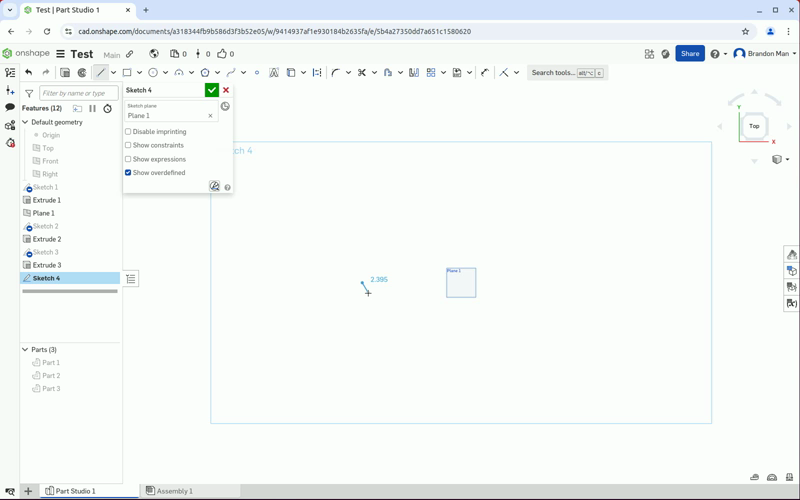
click(368, 292)
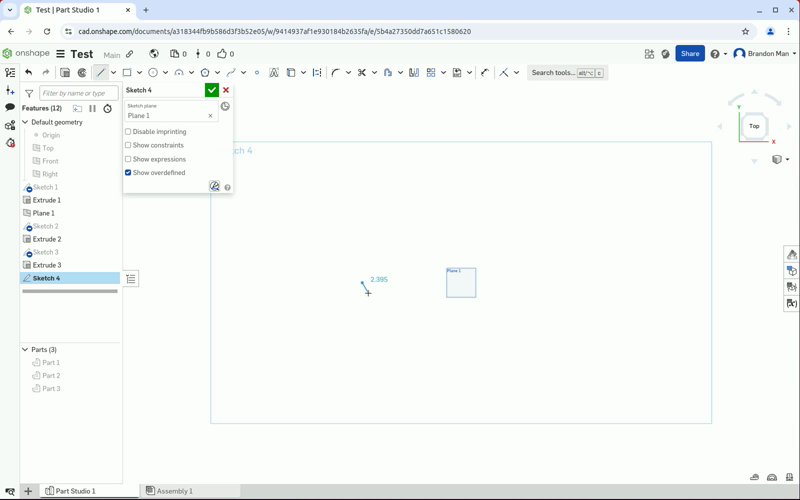
key_up(shift)
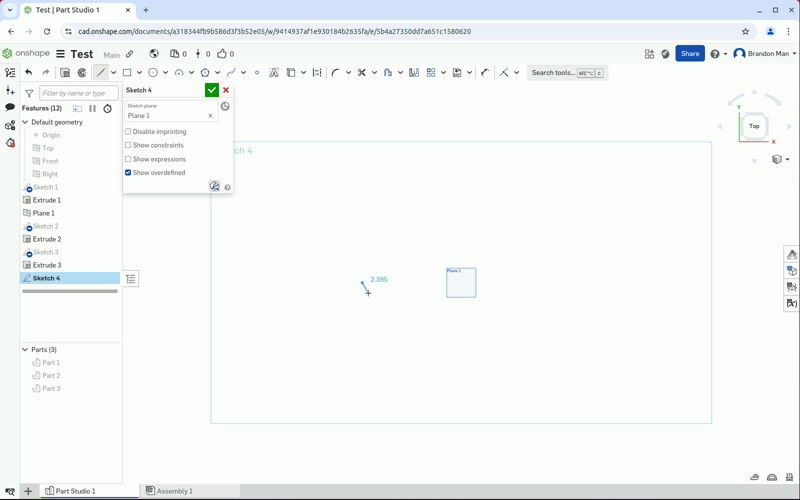
key_down(shift)
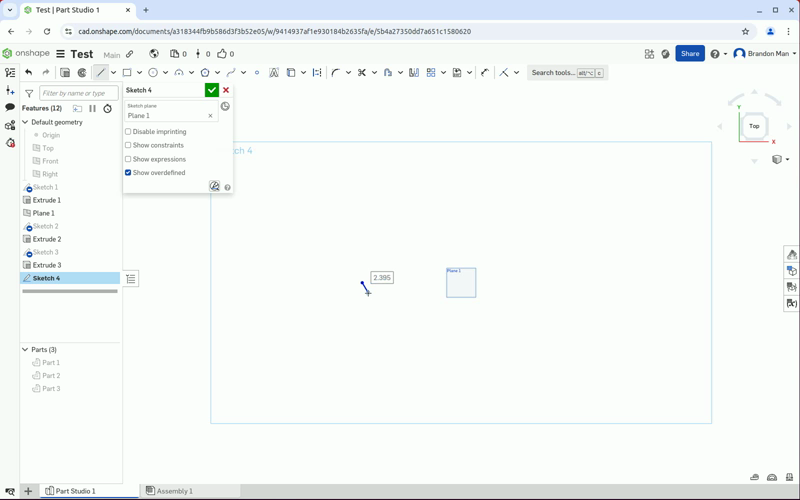
mouse_move(398, 292)
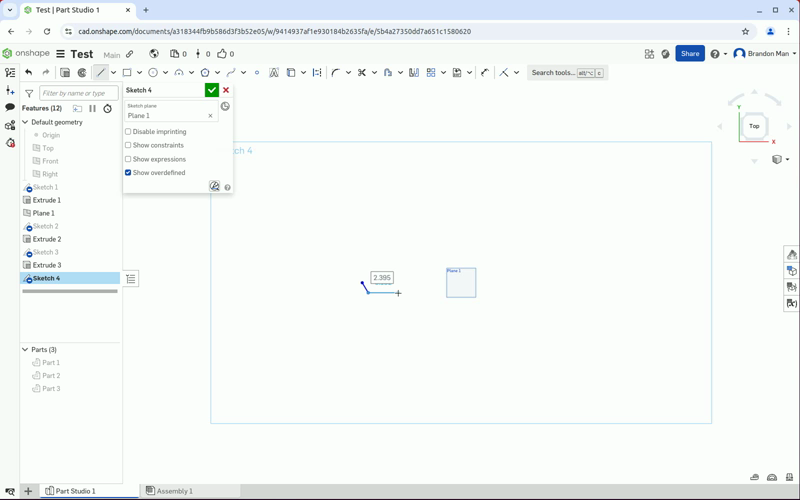
mouse_move(378, 292)
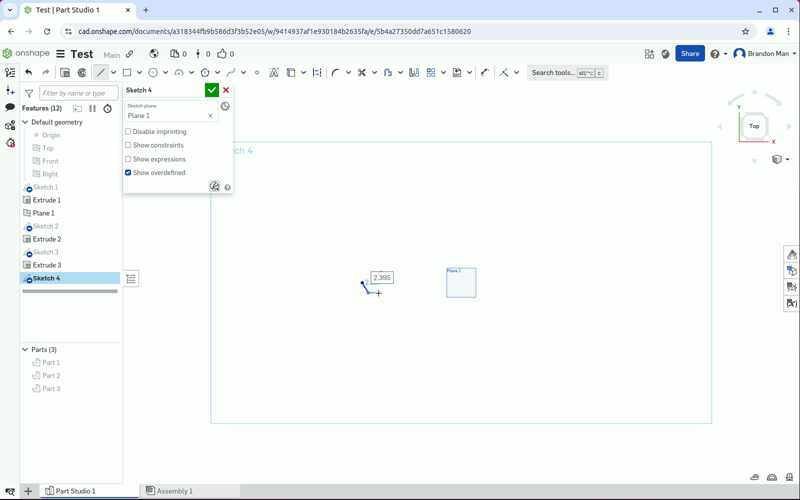
click(378, 292)
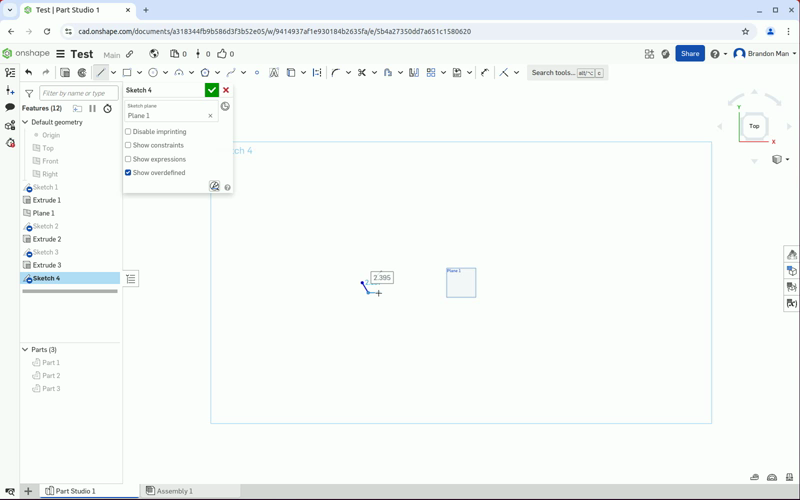
key_up(shift)
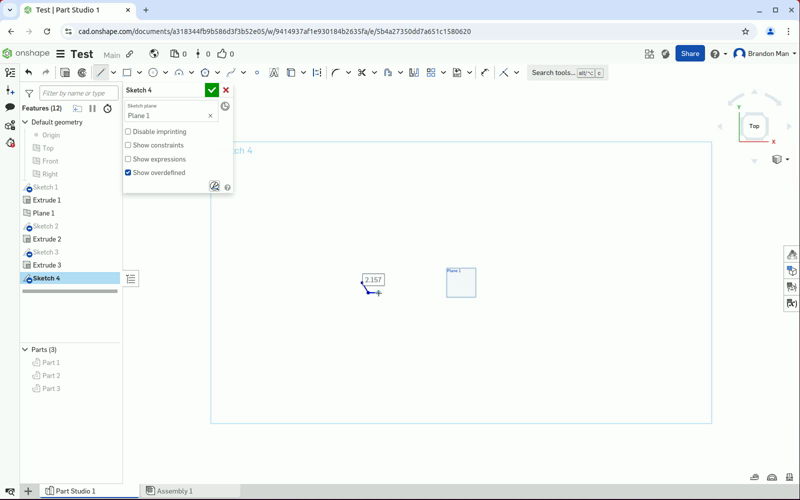
key_down(shift)
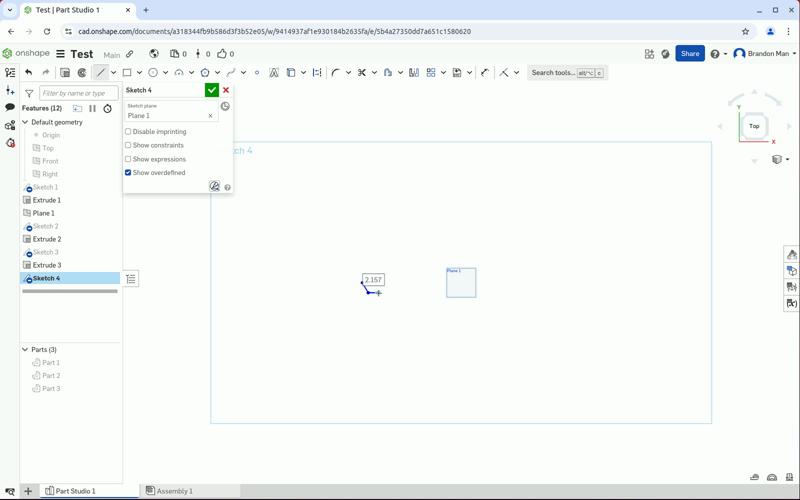
mouse_move(408, 292)
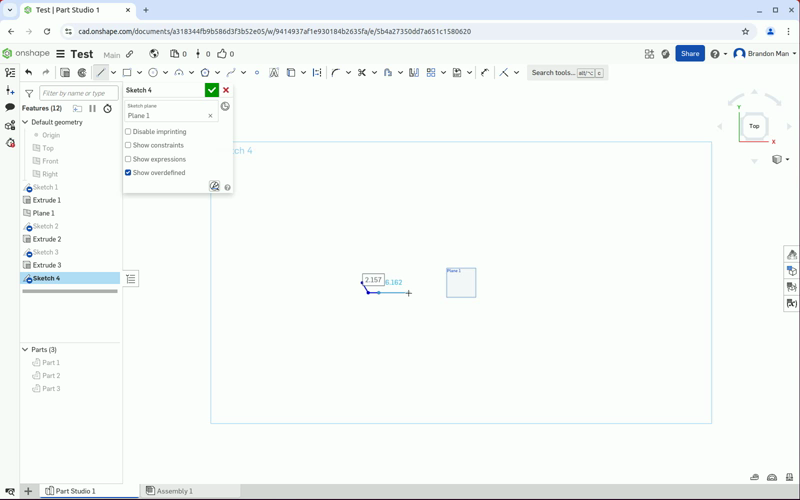
mouse_move(384, 282)
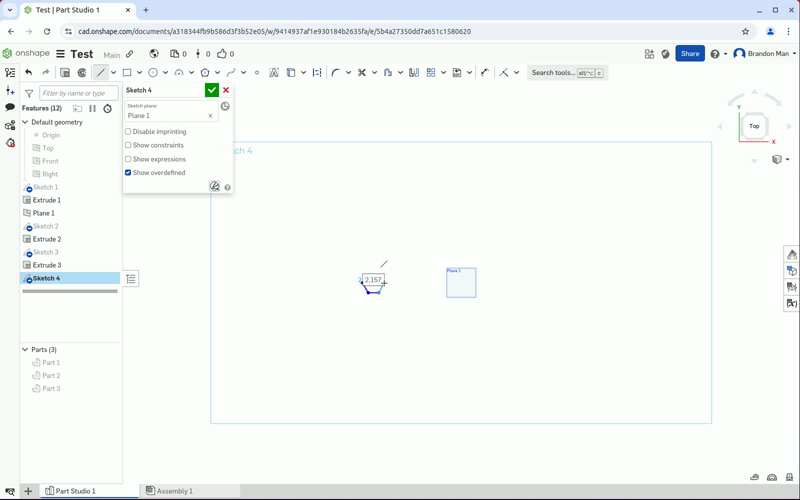
click(384, 282)
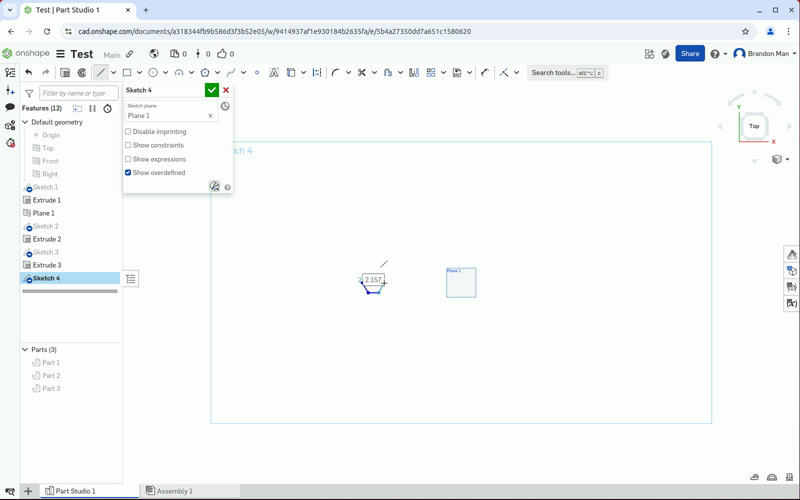
key_up(shift)
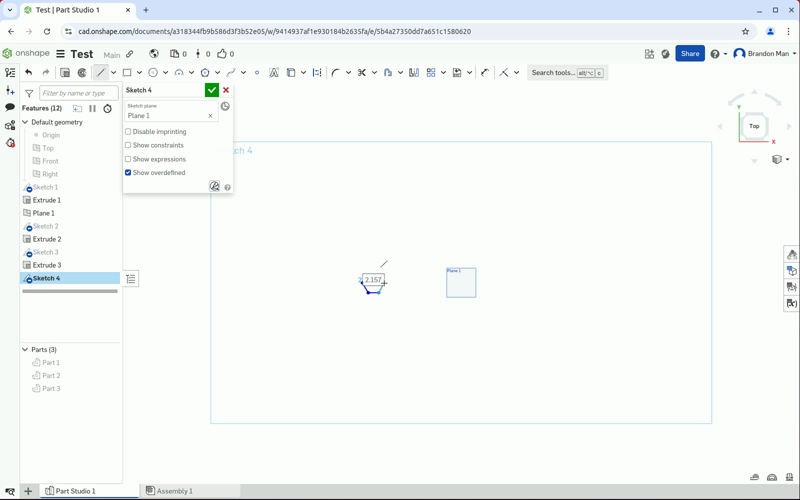
key_down(shift)
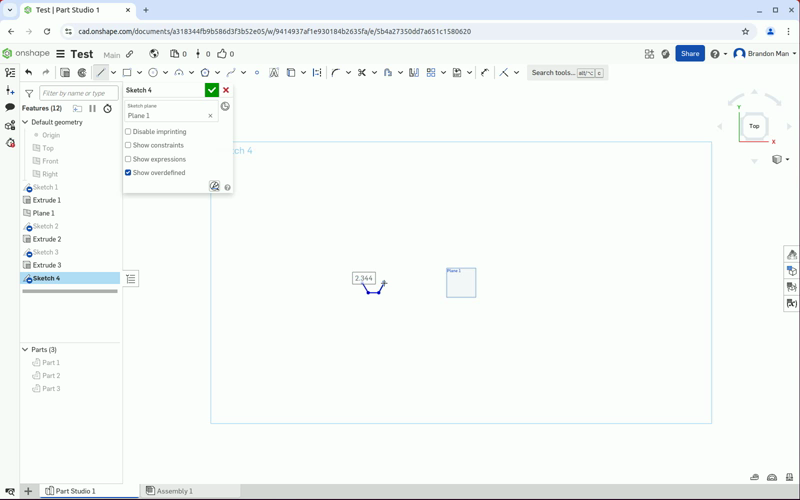
mouse_move(414, 282)
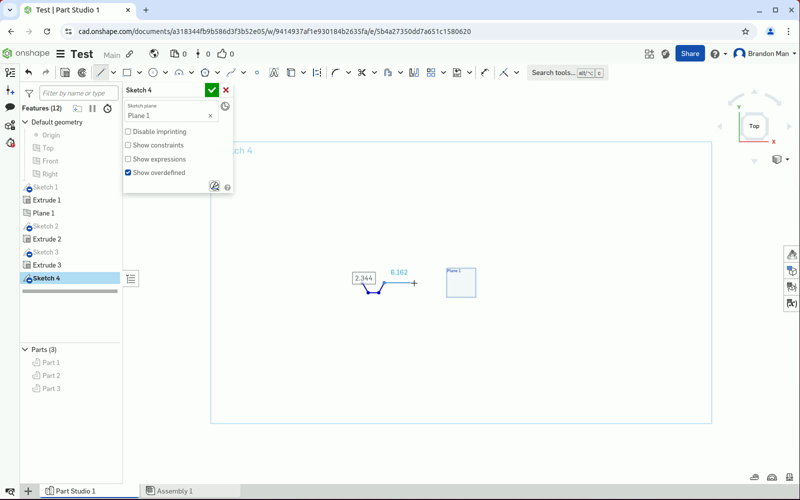
mouse_move(378, 273)
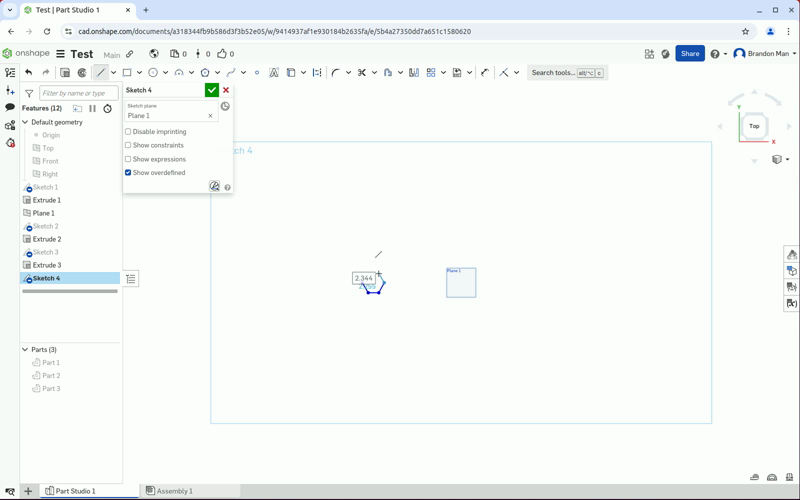
click(378, 273)
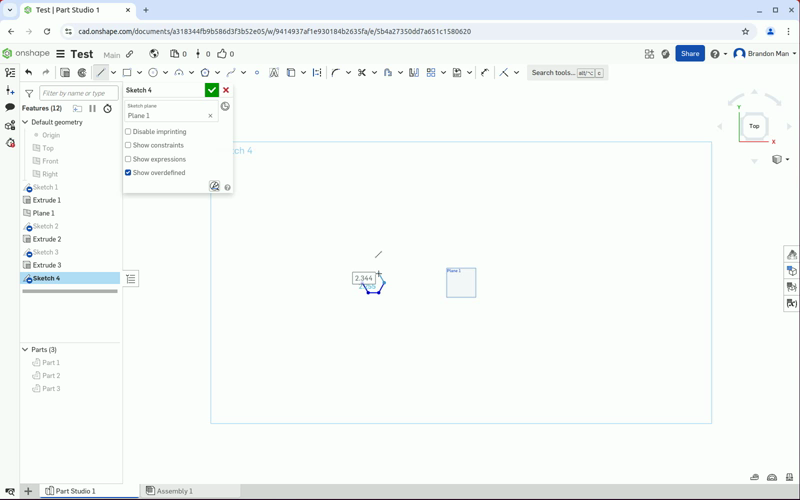
key_up(shift)
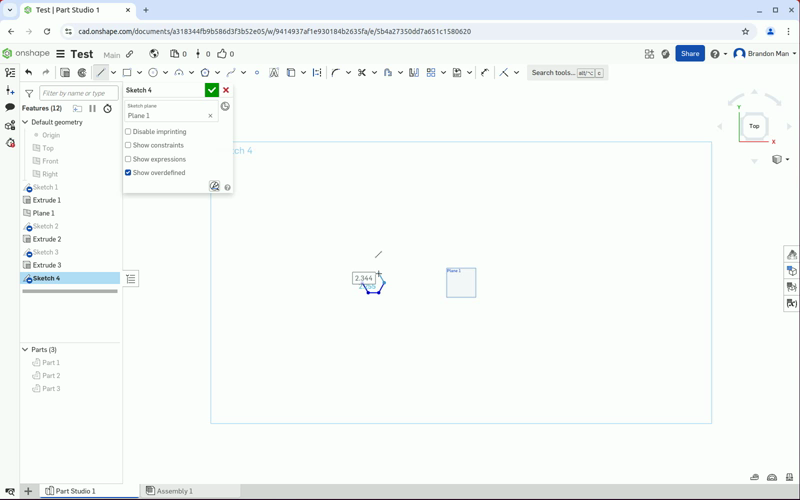
key_down(shift)
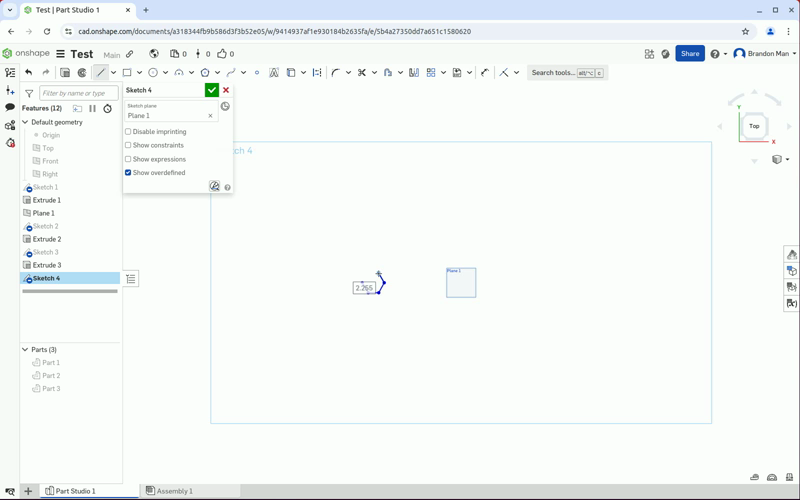
mouse_move(408, 273)
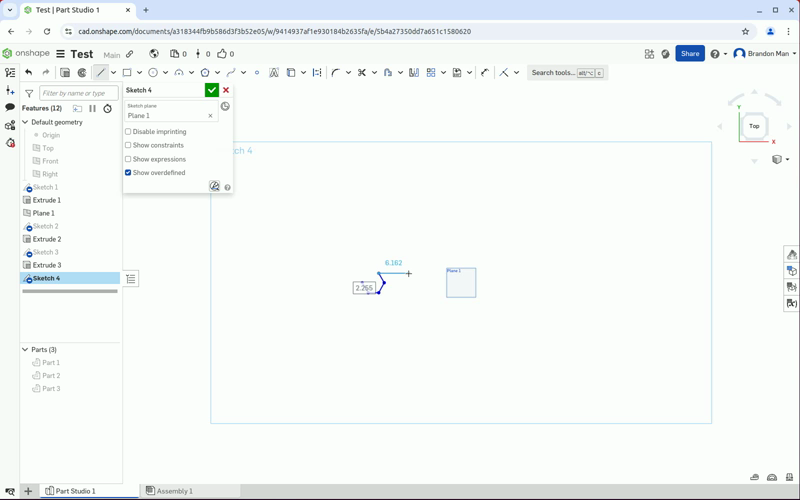
mouse_move(368, 273)
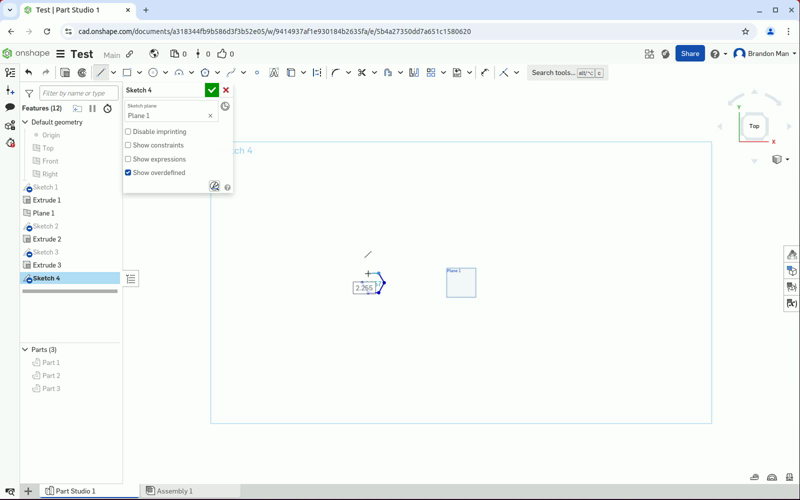
click(368, 273)
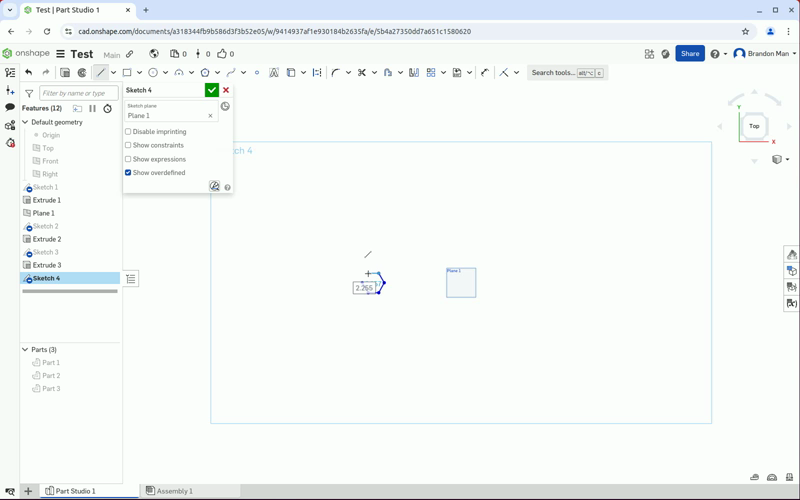
key_up(shift)
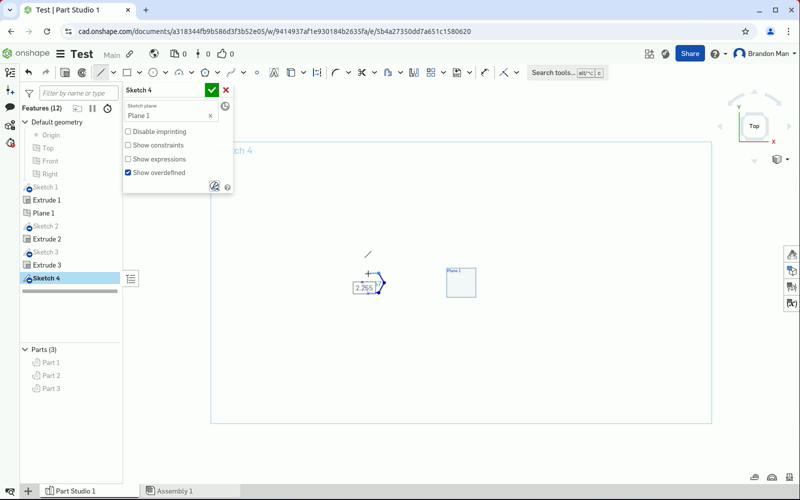
mouse_move(398, 273)
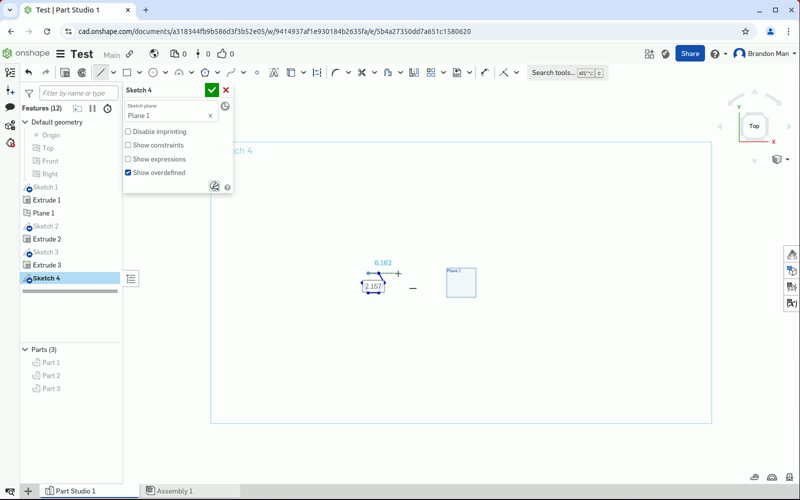
key_down(shift)
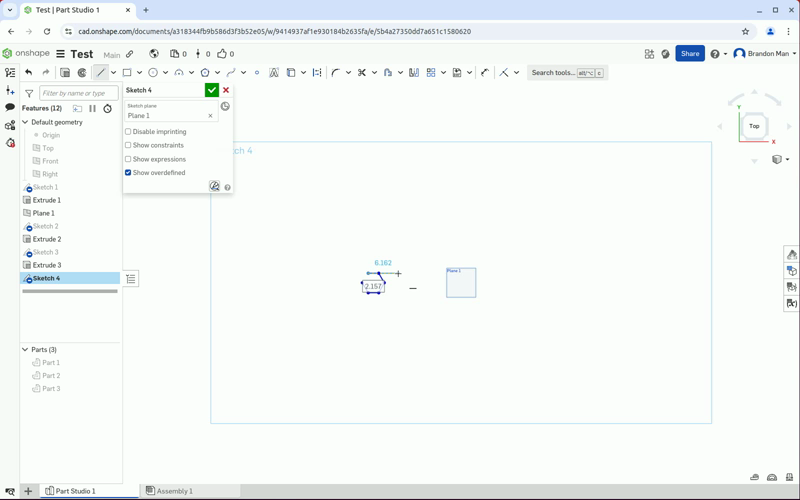
mouse_move(362, 282)
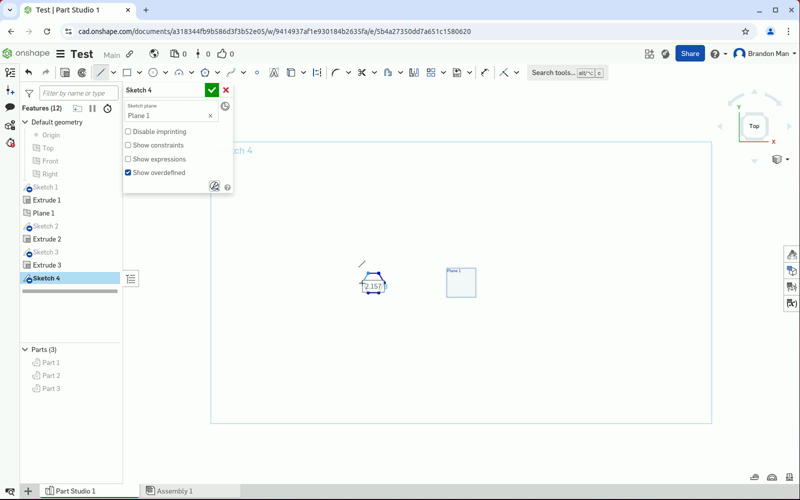
key_up(shift)
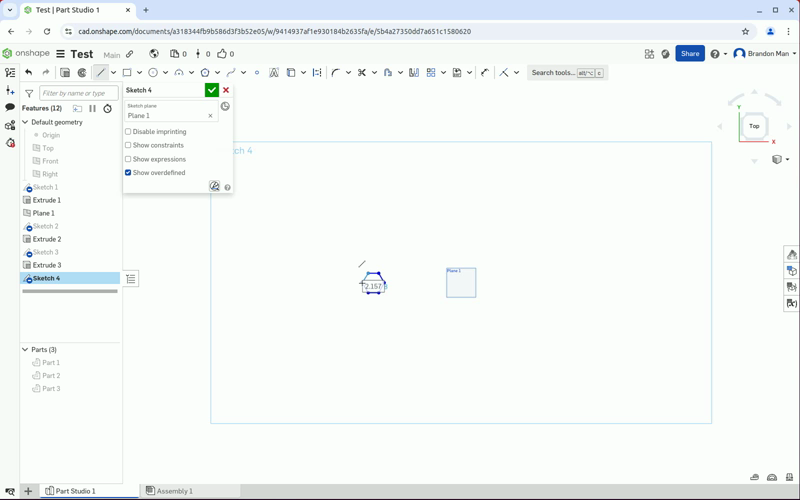
click(362, 282)
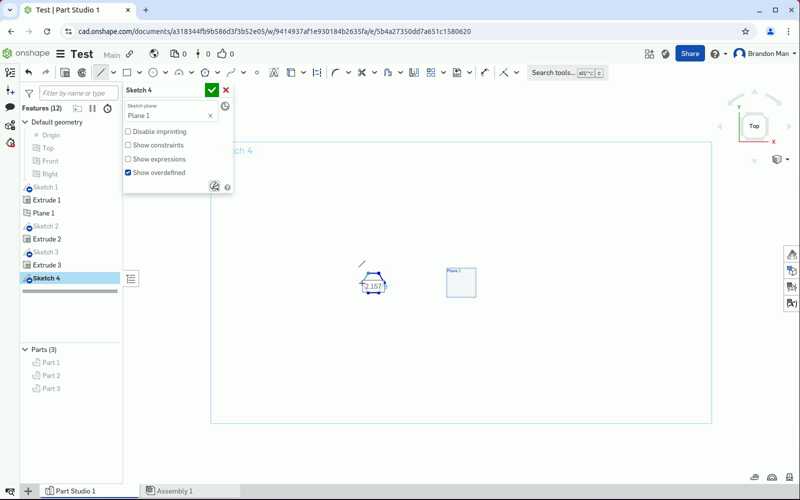
key(esc)
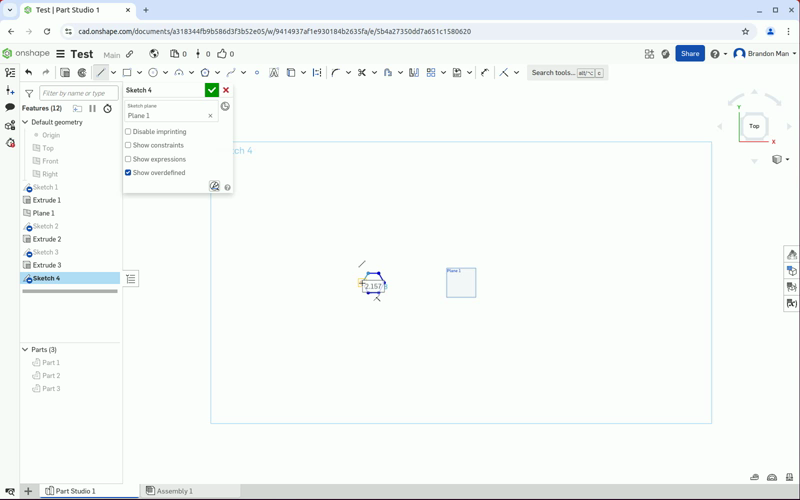
key(c)
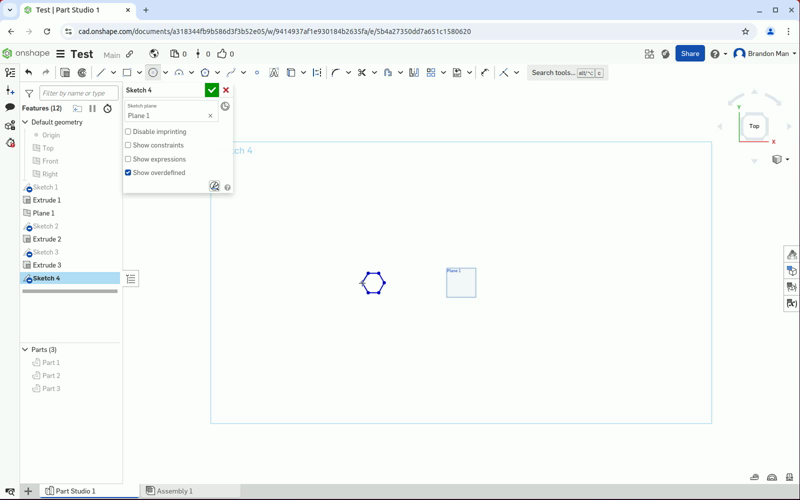
key_down(shift)
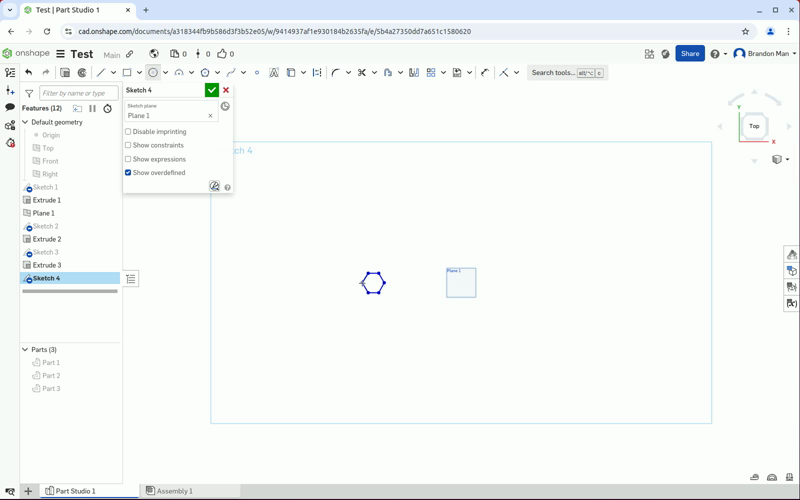
mouse_move(373, 282)
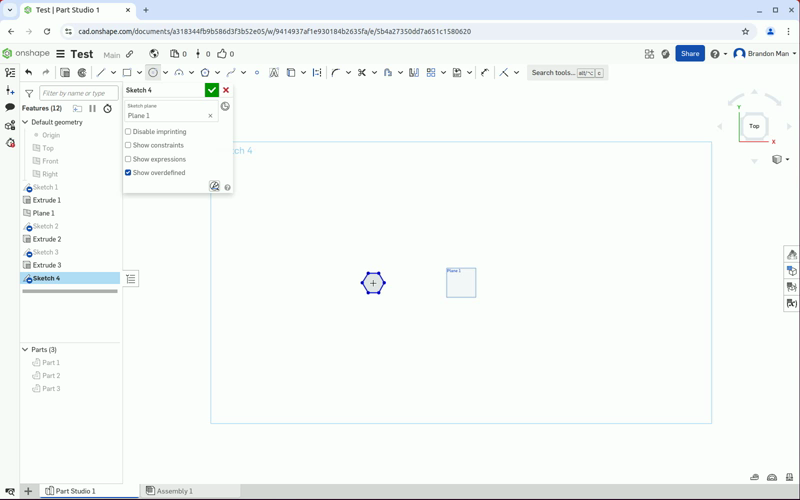
click(373, 282)
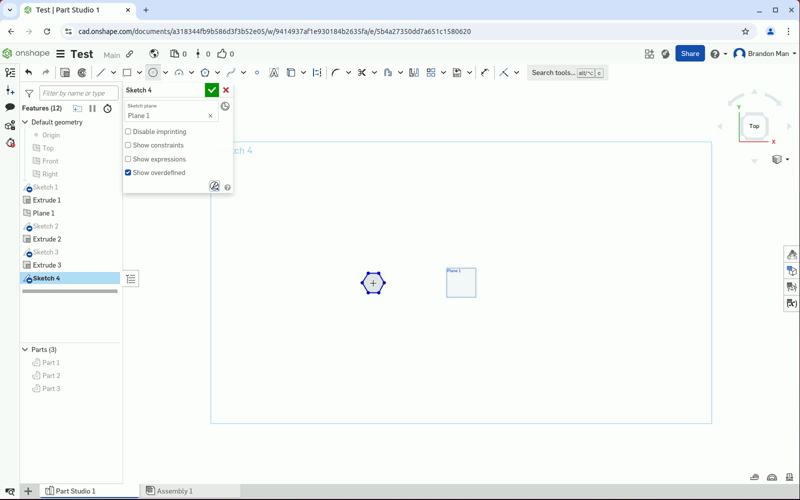
key_up(shift)
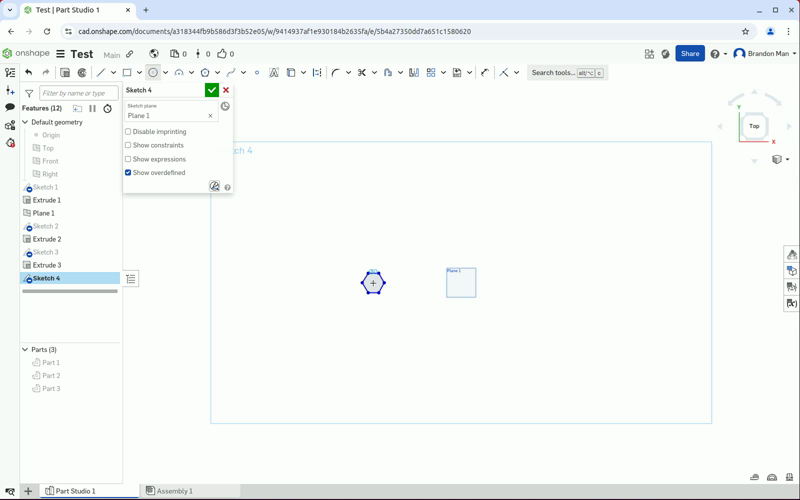
mouse_move(379, 282)
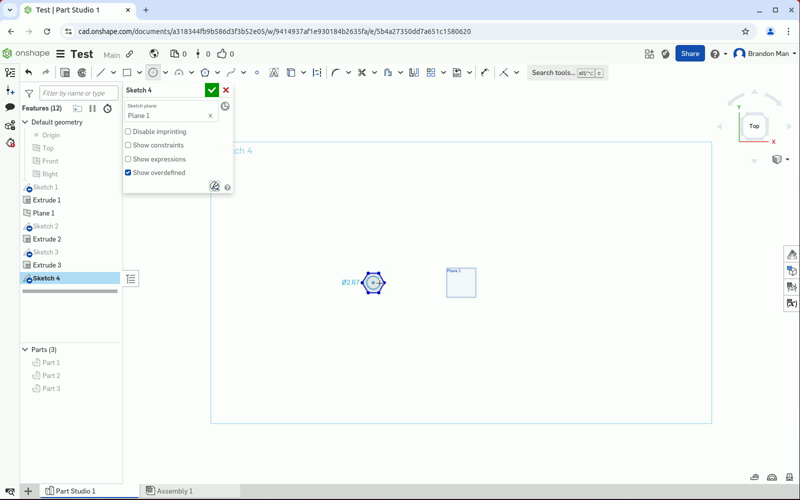
scroll(6)
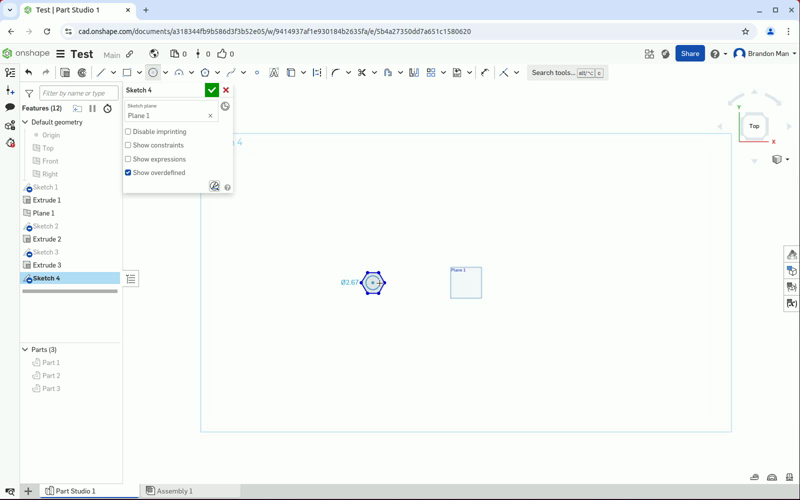
scroll(6)
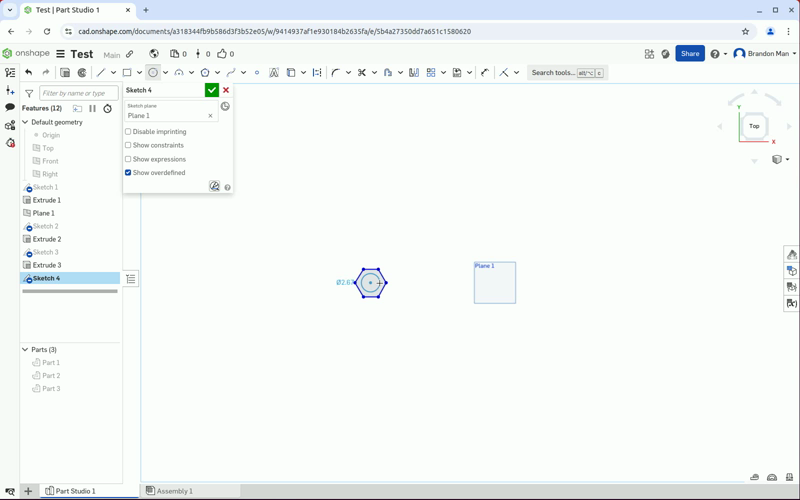
scroll(6)
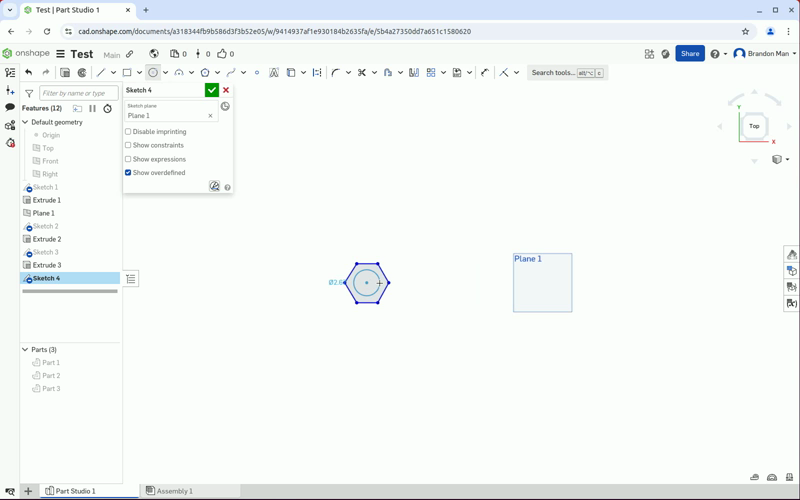
scroll(6)
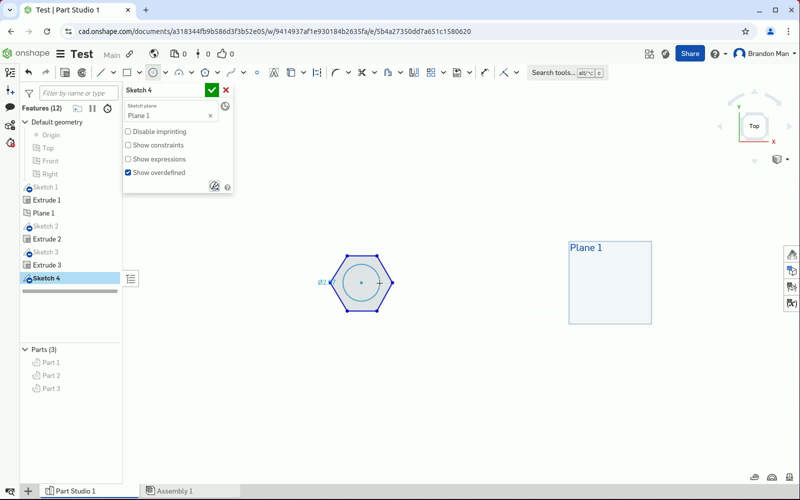
scroll(6)
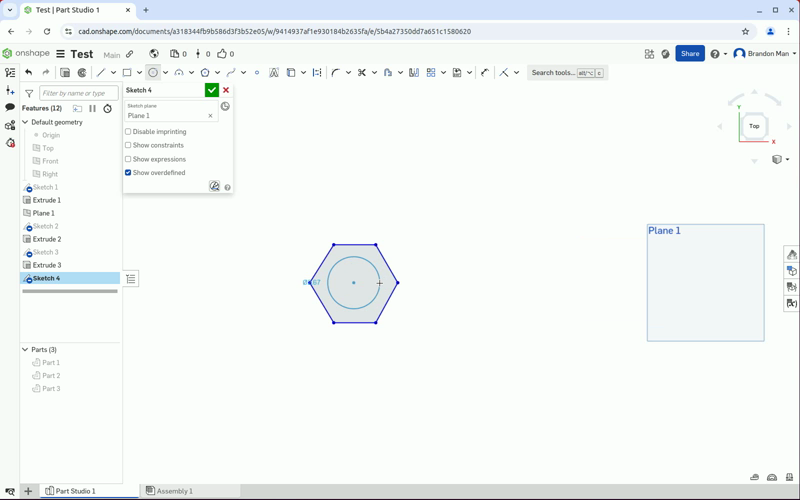
scroll(6)
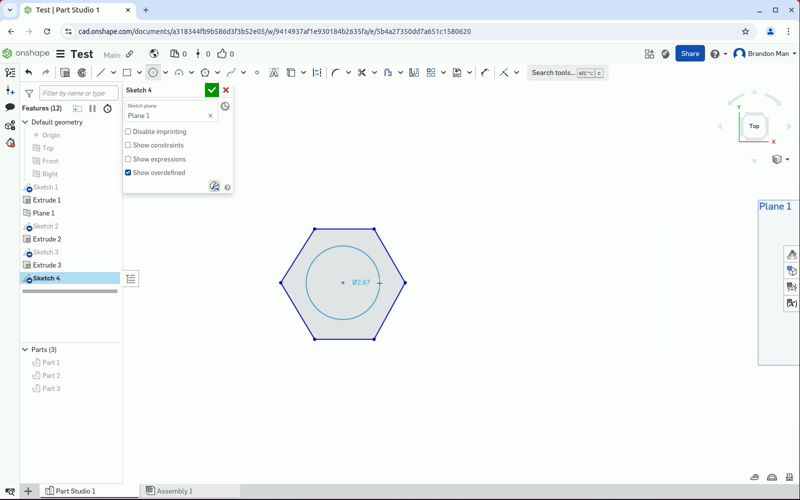
scroll(6)
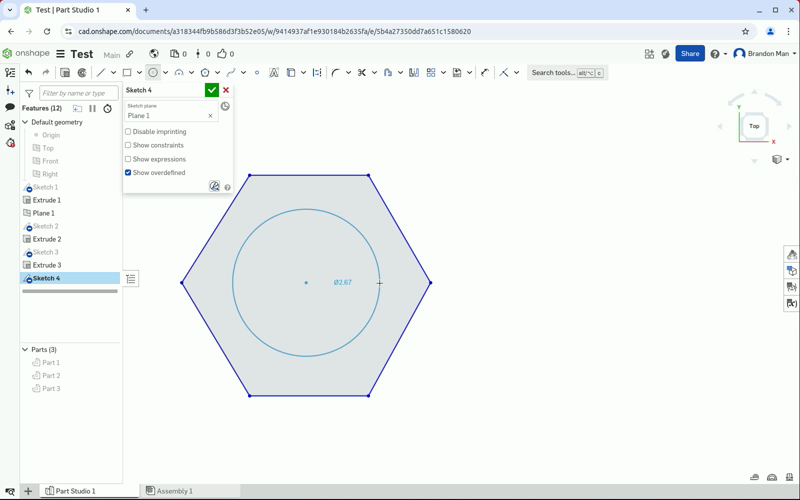
click(379, 282)
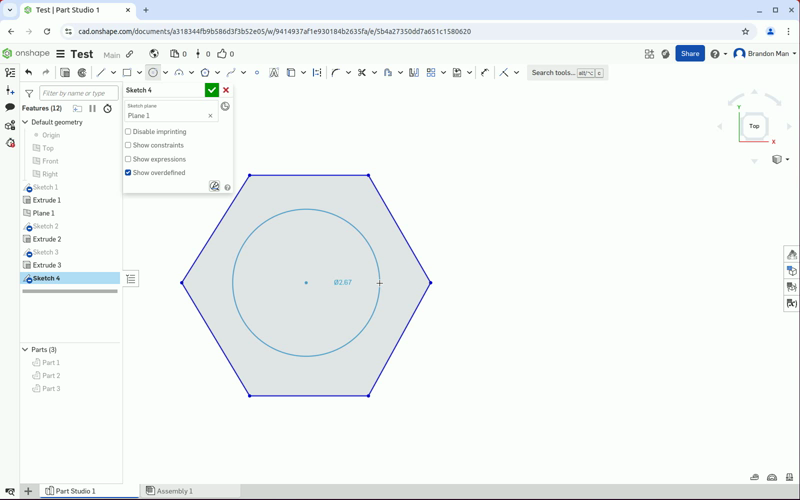
scroll(-6)
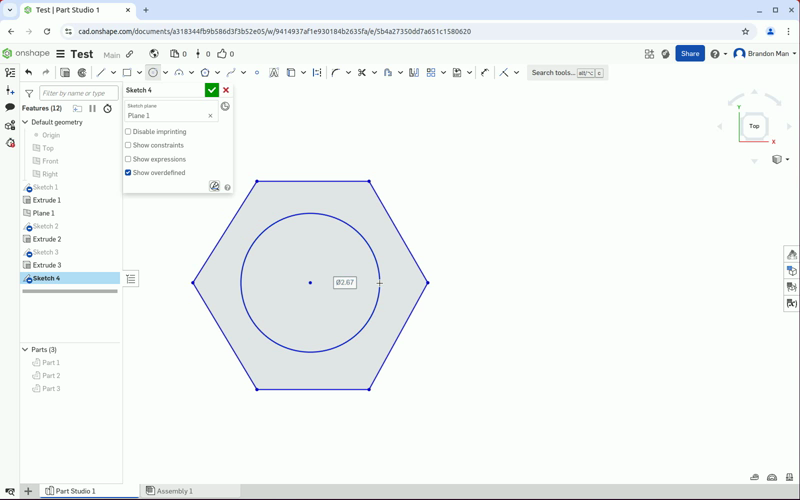
scroll(-6)
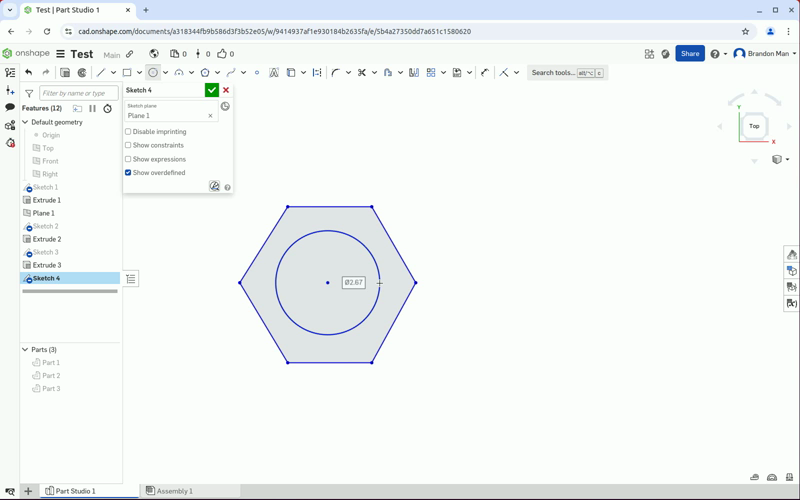
scroll(-6)
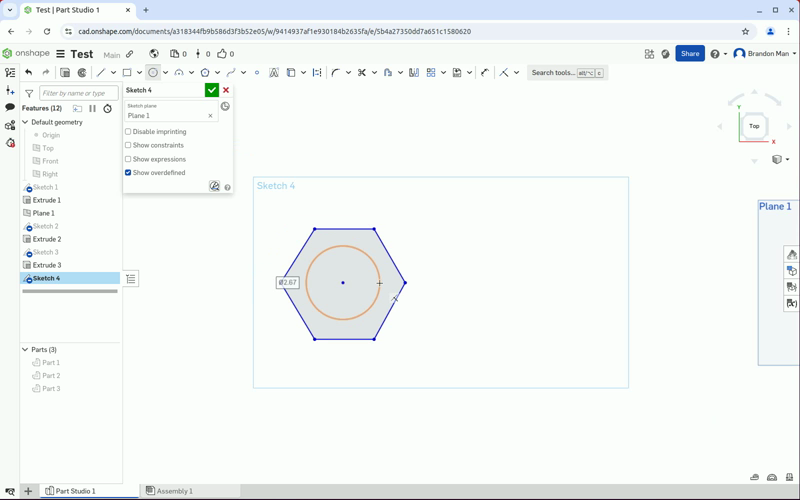
scroll(-6)
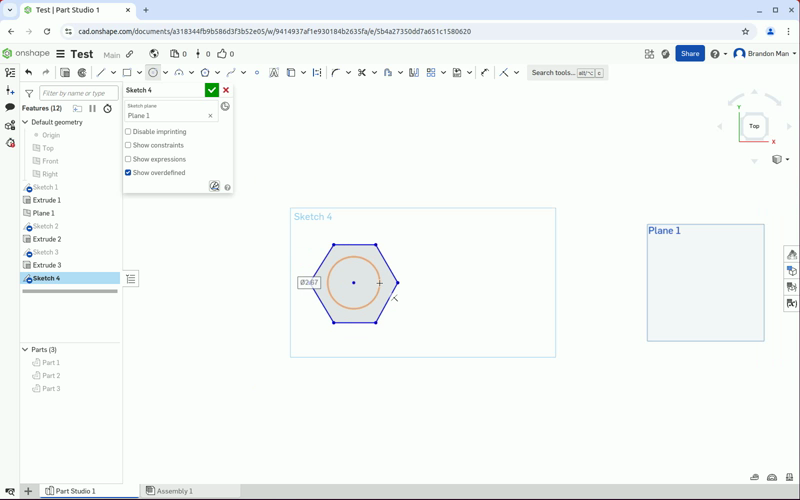
scroll(-6)
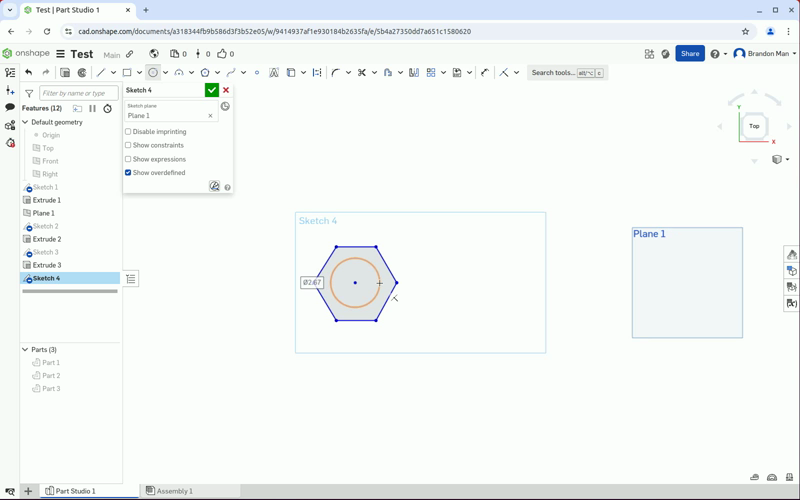
scroll(-6)
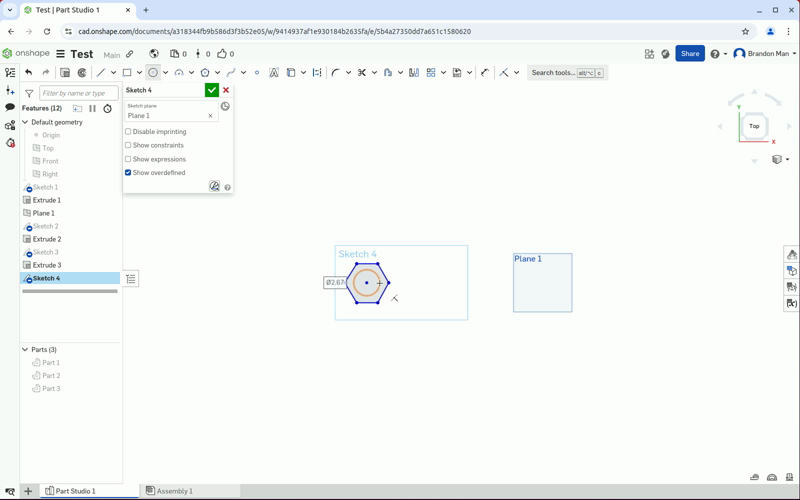
scroll(-6)
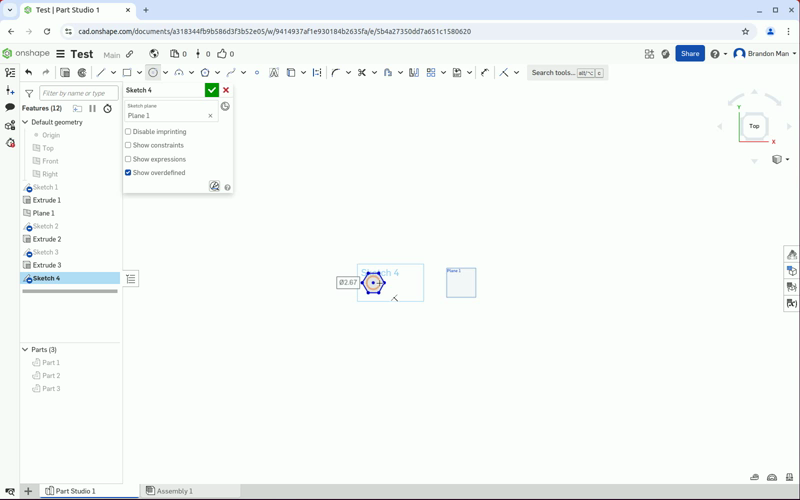
key(esc)
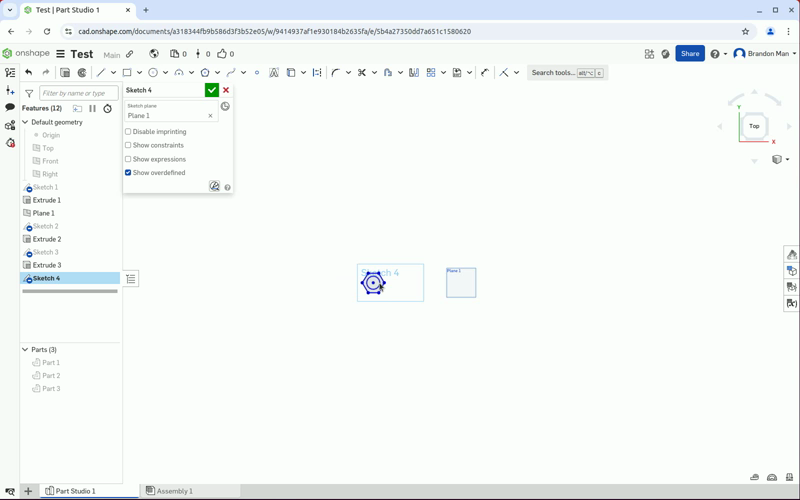
mouse_move(376, 288)
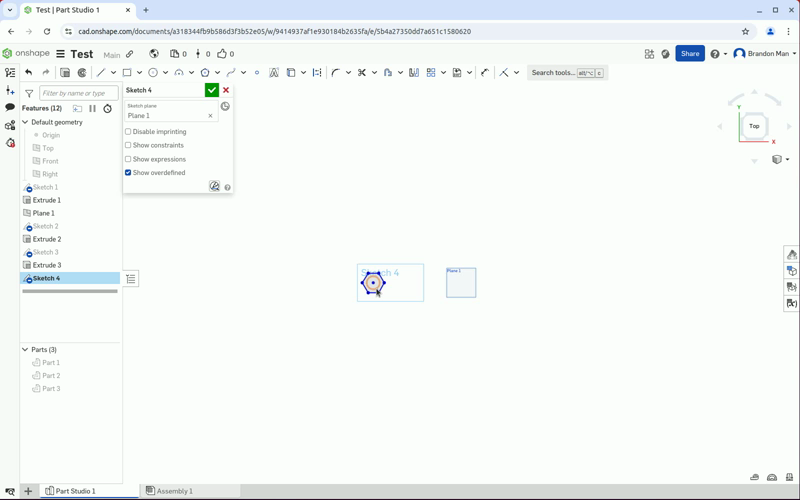
scroll(6)
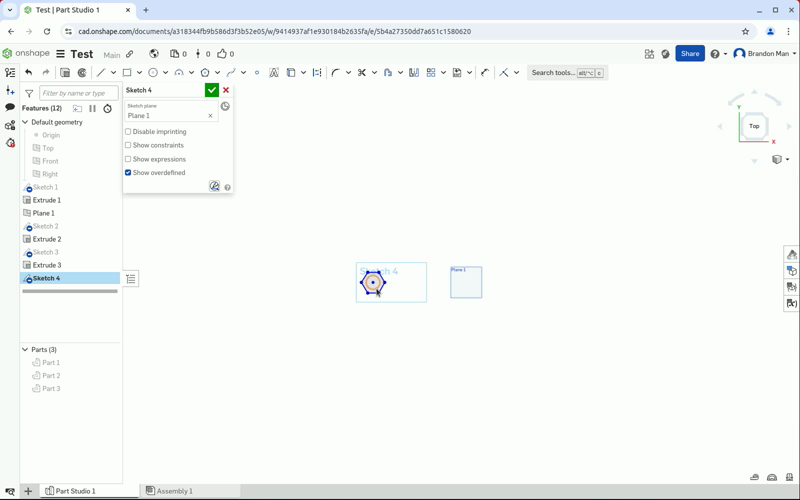
scroll(6)
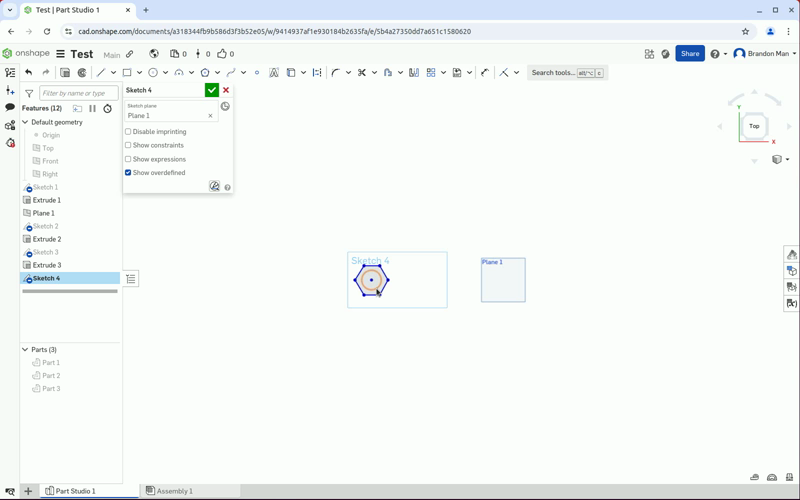
scroll(6)
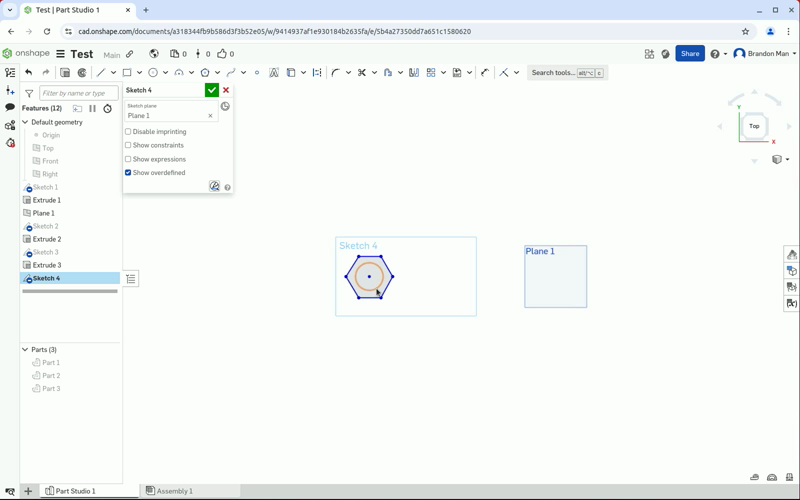
scroll(6)
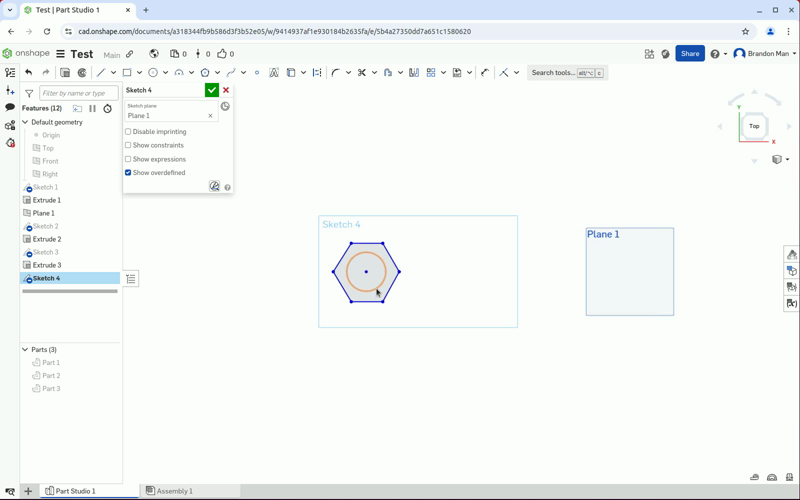
scroll(6)
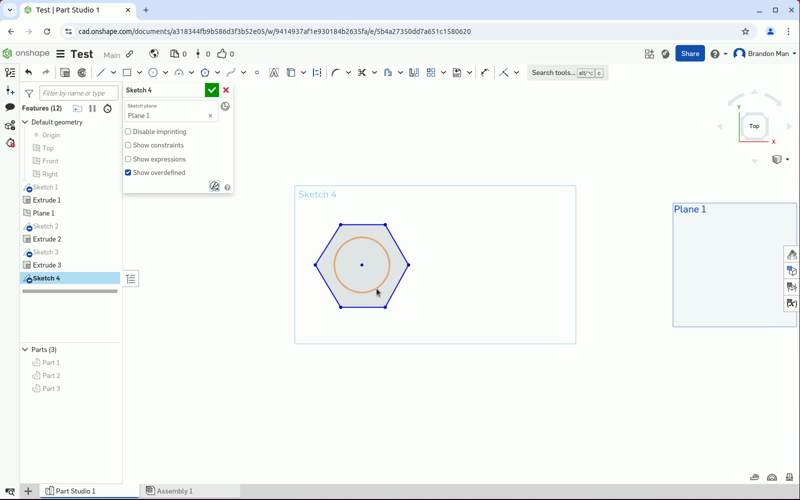
scroll(6)
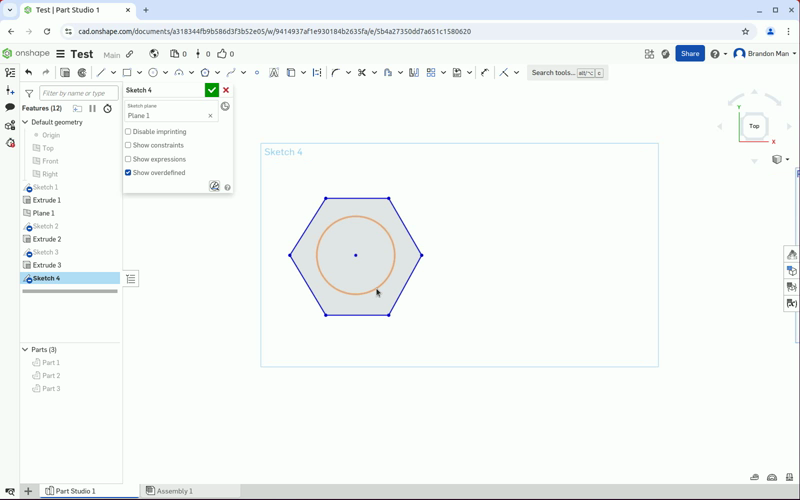
scroll(6)
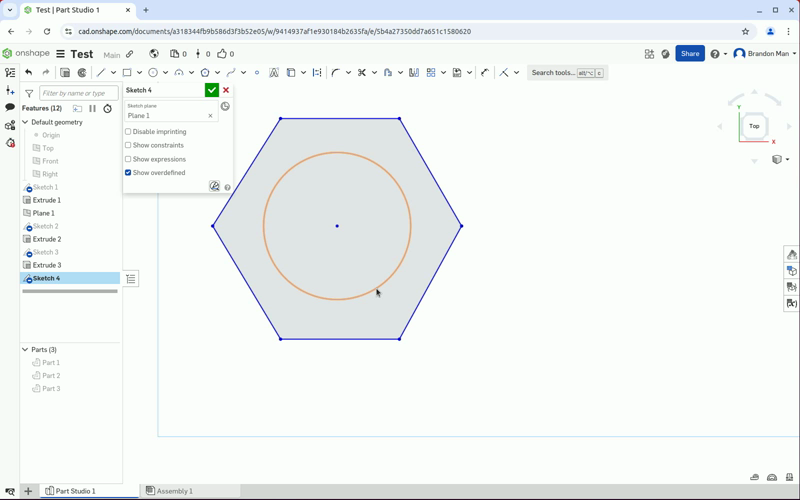
click(376, 288)
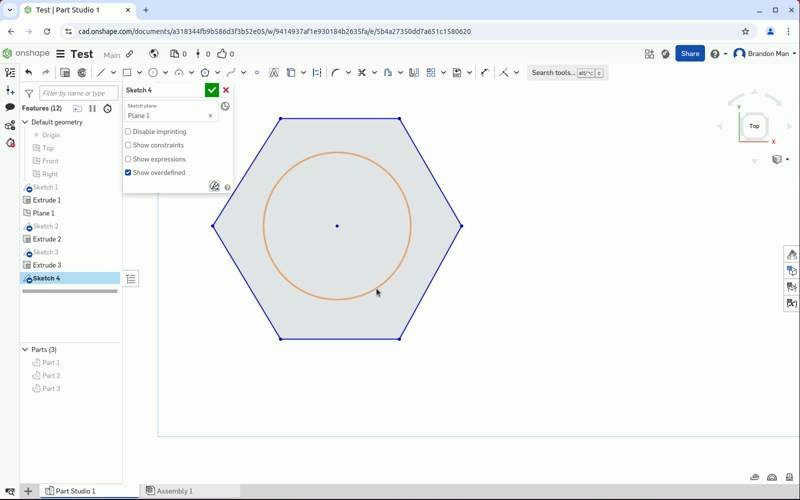
scroll(-6)
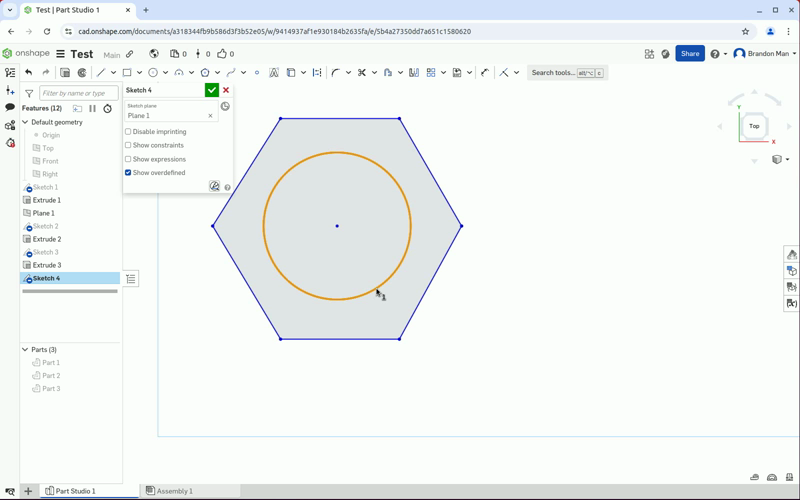
scroll(-6)
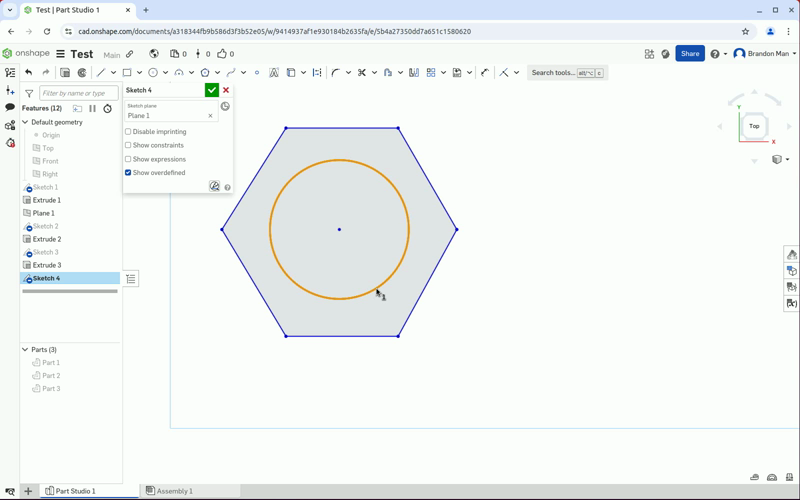
scroll(-6)
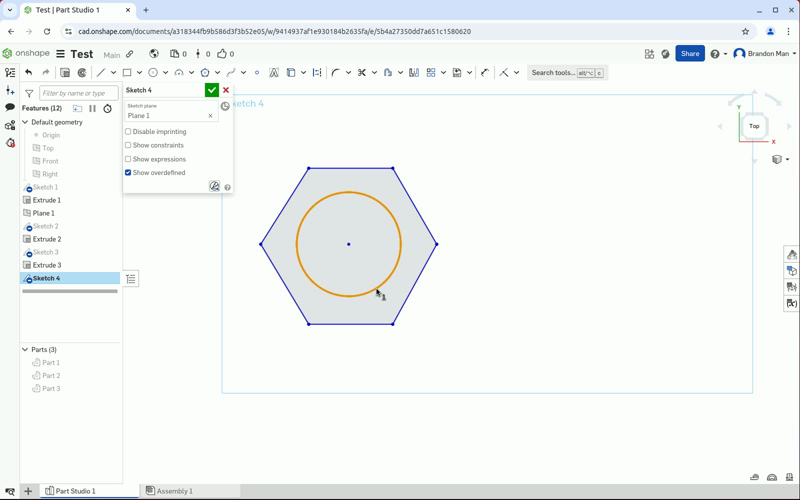
scroll(-6)
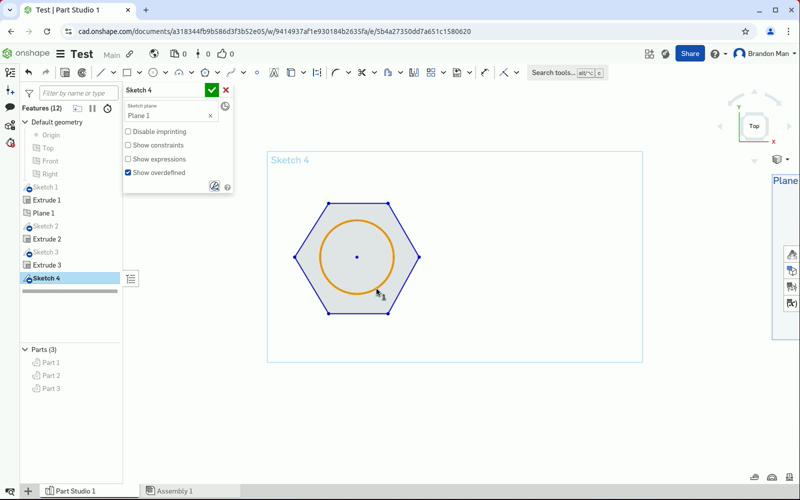
scroll(-6)
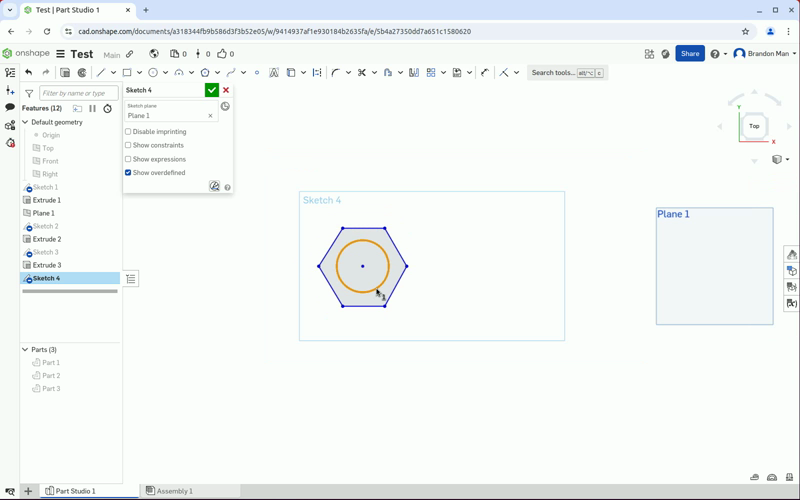
scroll(-6)
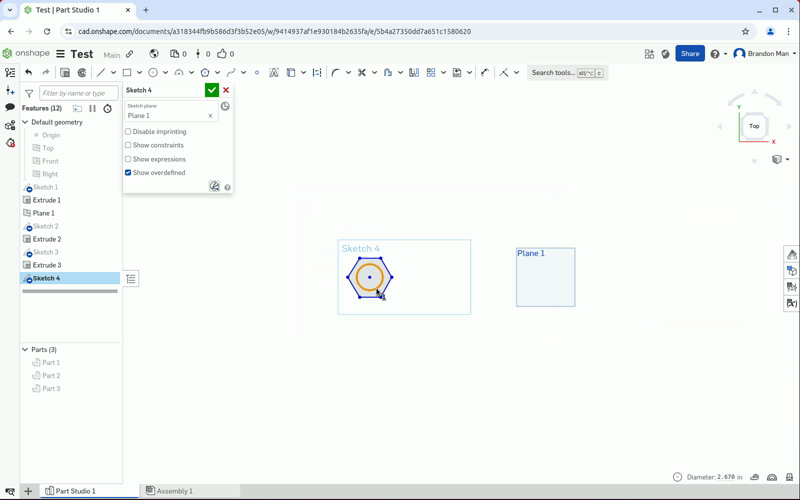
scroll(-6)
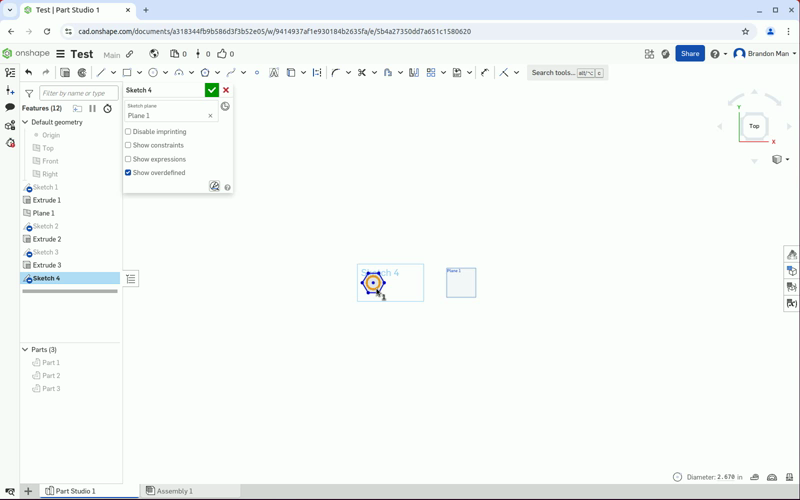
mouse_move(73, 352)
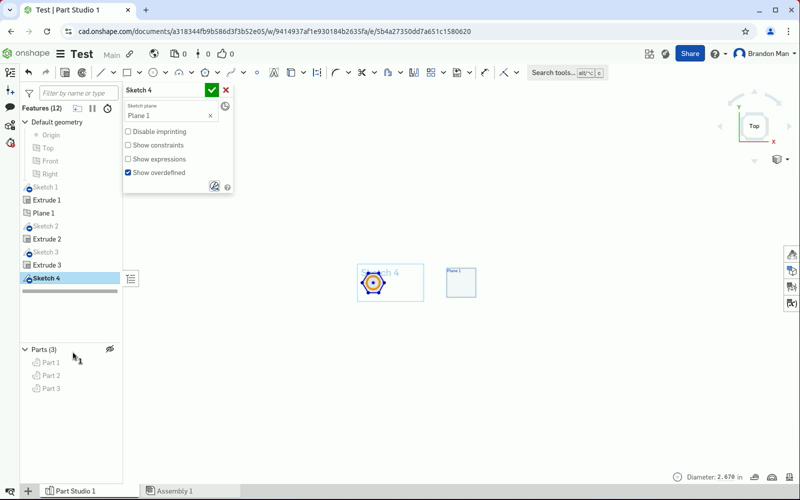
key(shift+y)
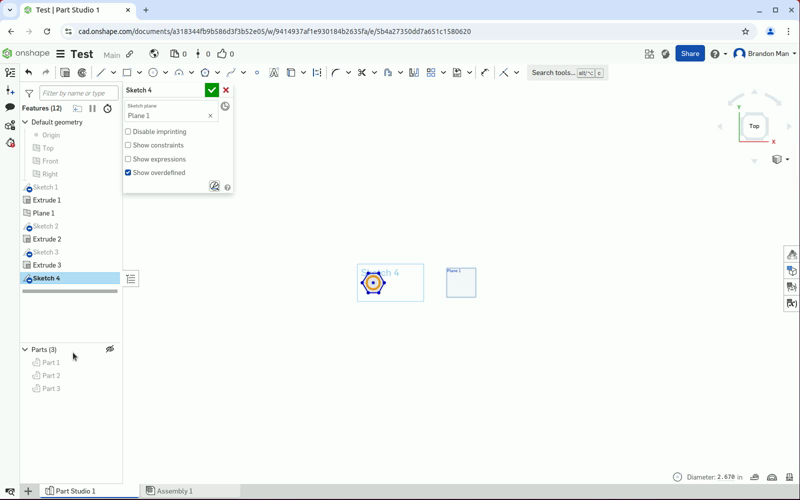
key(shift+e)
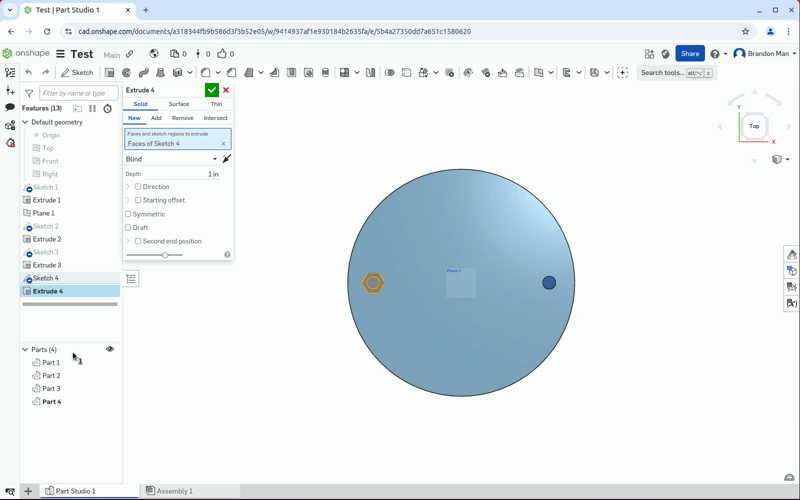
mouse_move(143, 106)
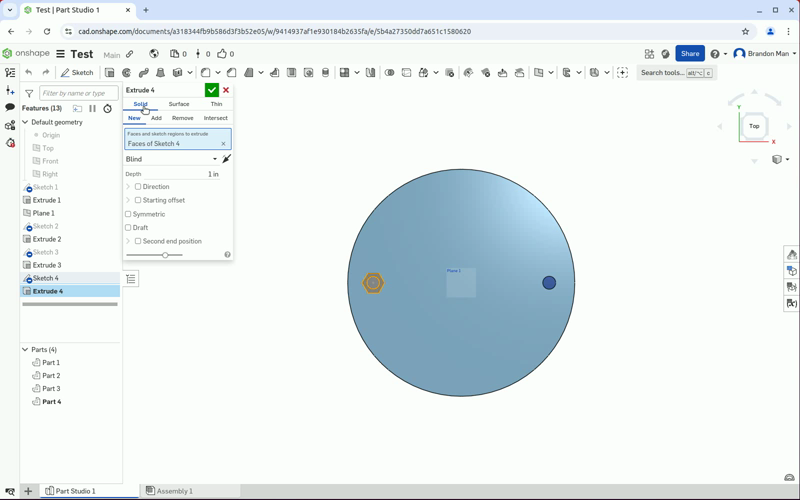
click(143, 106)
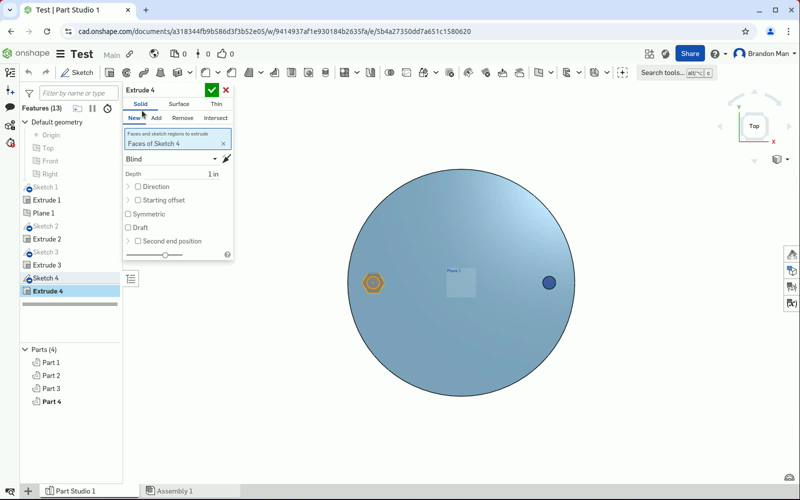
mouse_move(137, 120)
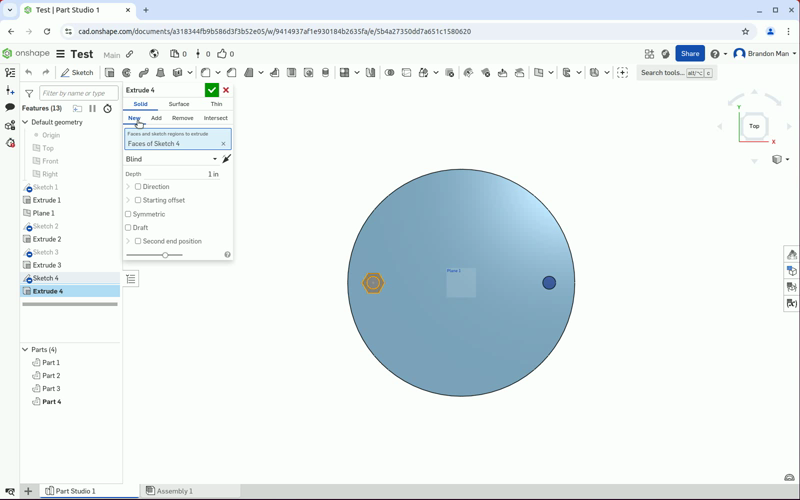
click(137, 120)
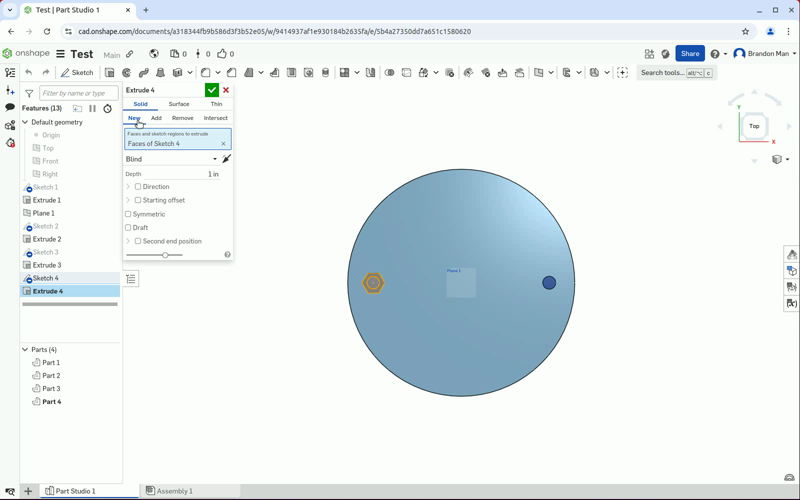
key(tab, 4)
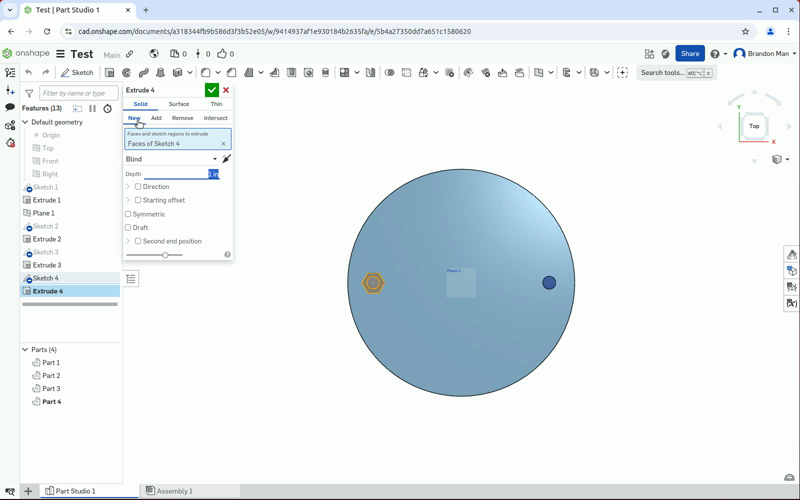
text(2.166)
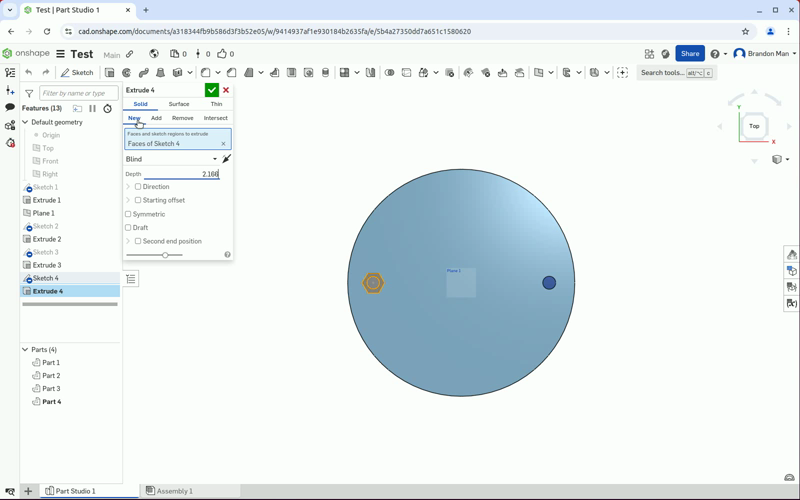
key(enter)
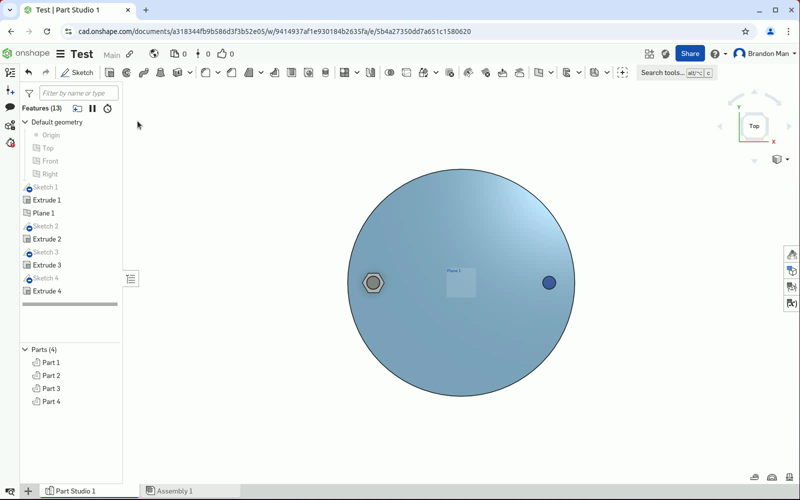
key(shift+h)
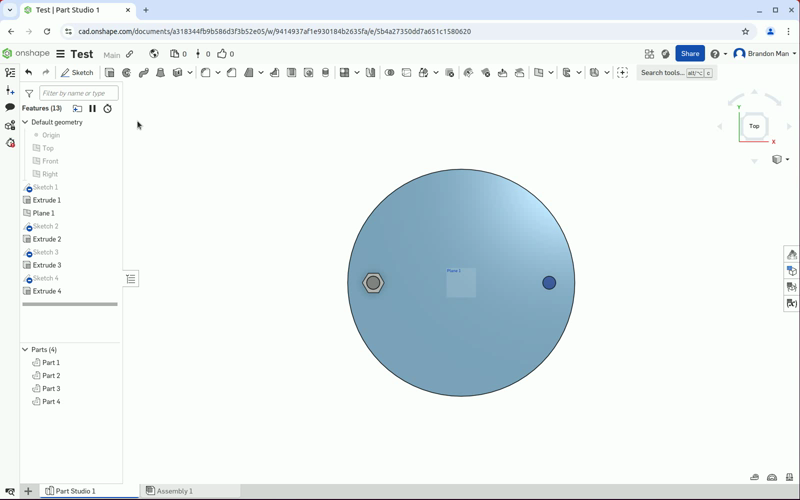
key(shift+h)
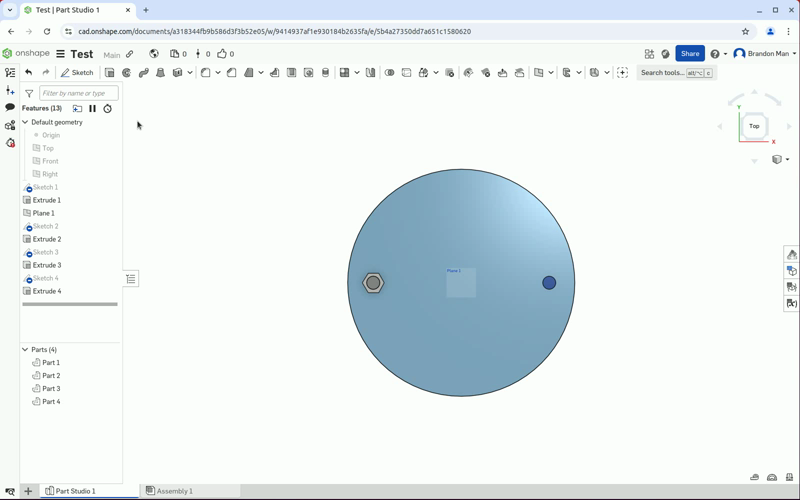
mouse_move(73, 189)
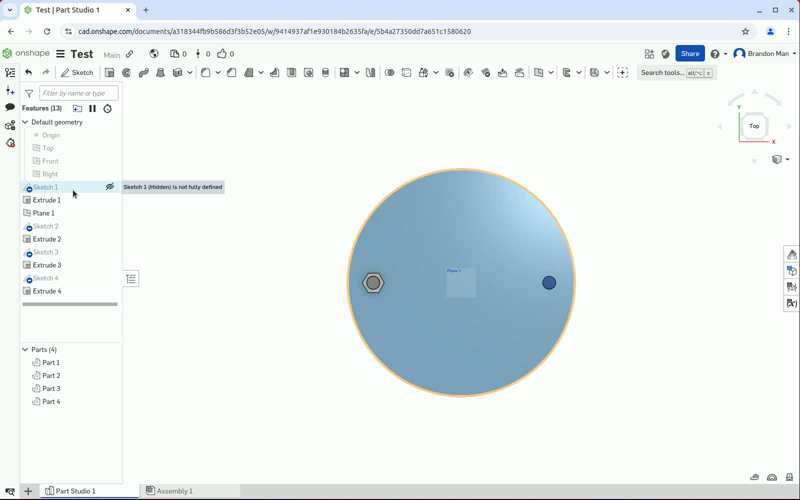
click(73, 189)
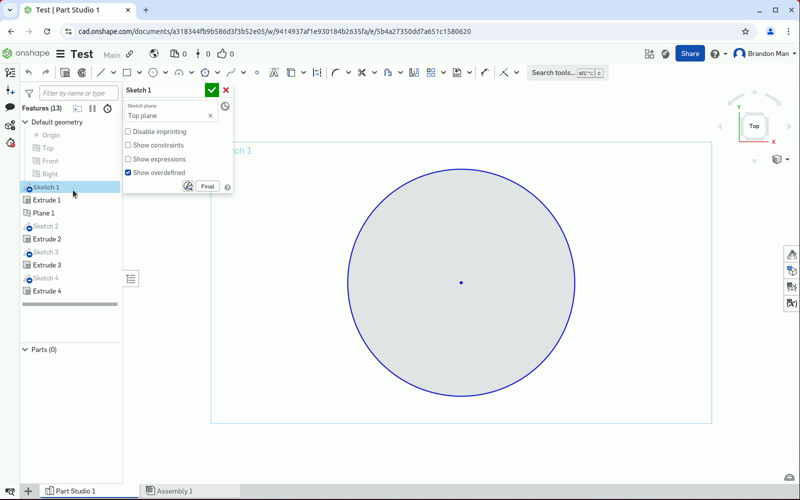
mouse_move(229, 92)
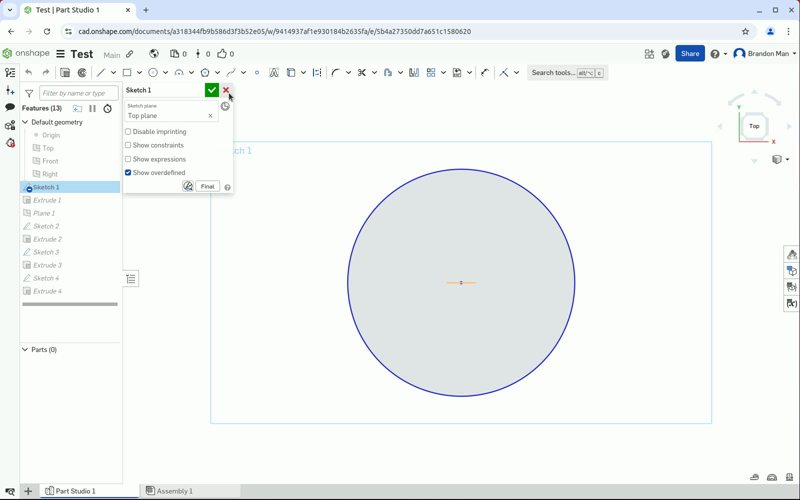
click(229, 92)
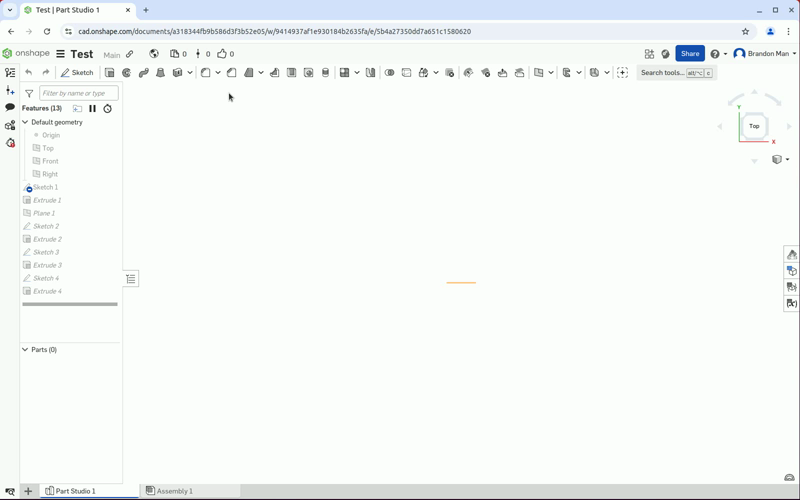
key(shift+s)
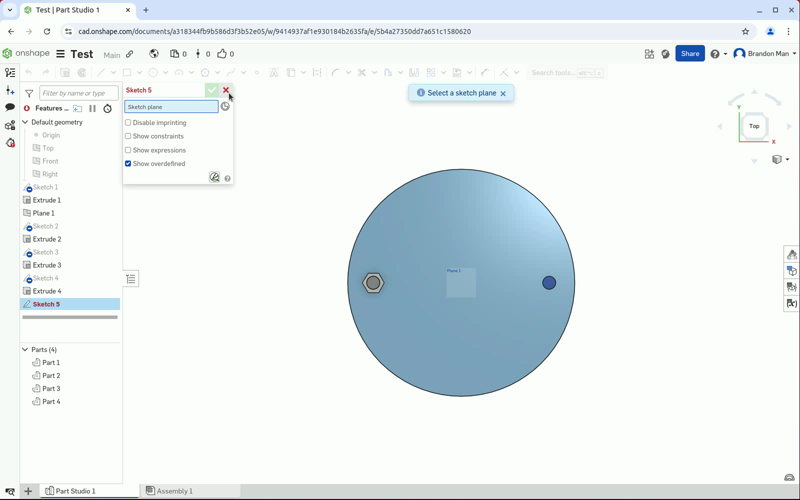
mouse_move(73, 215)
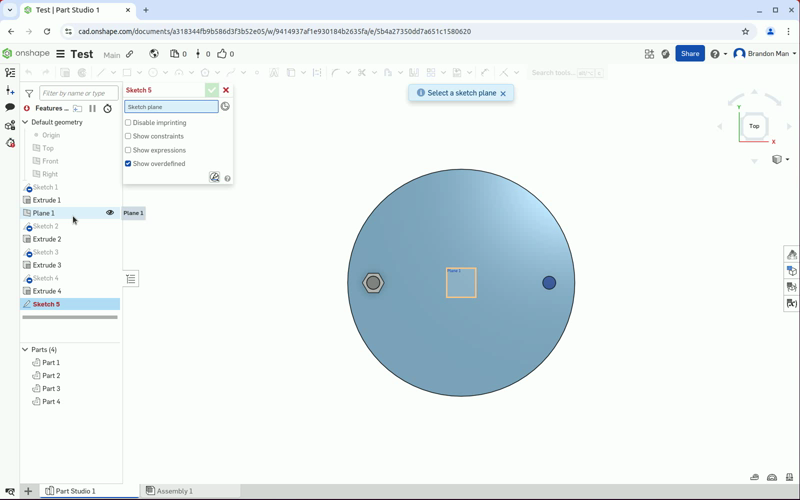
click(73, 215)
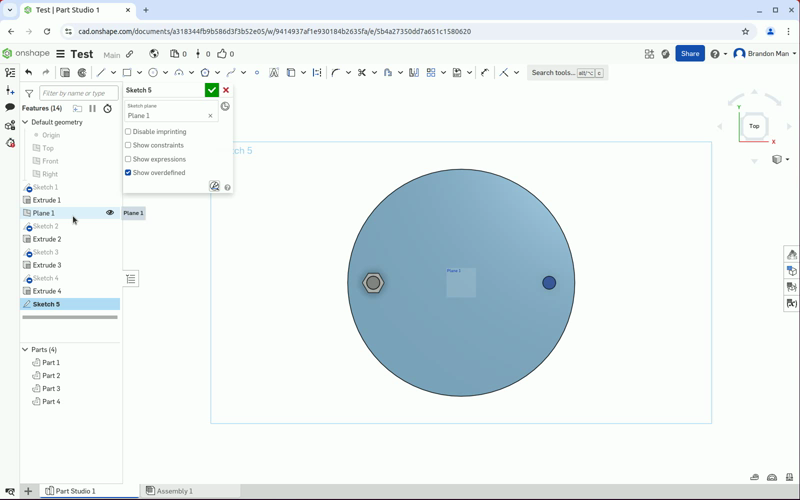
mouse_move(73, 352)
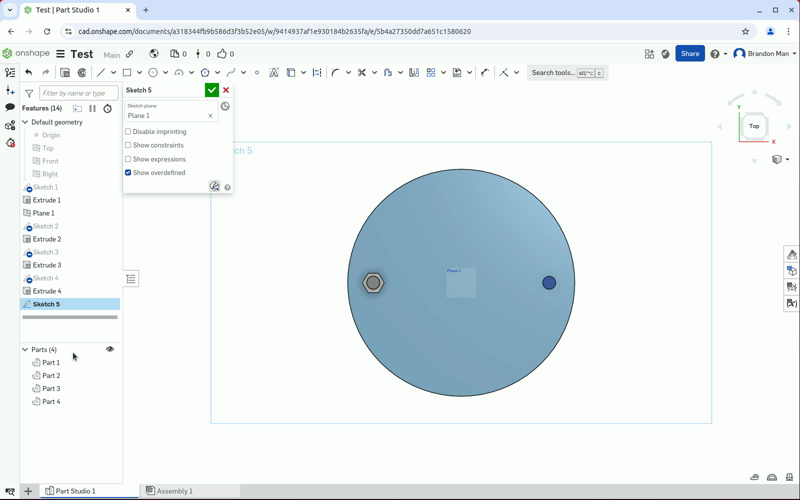
key(y)
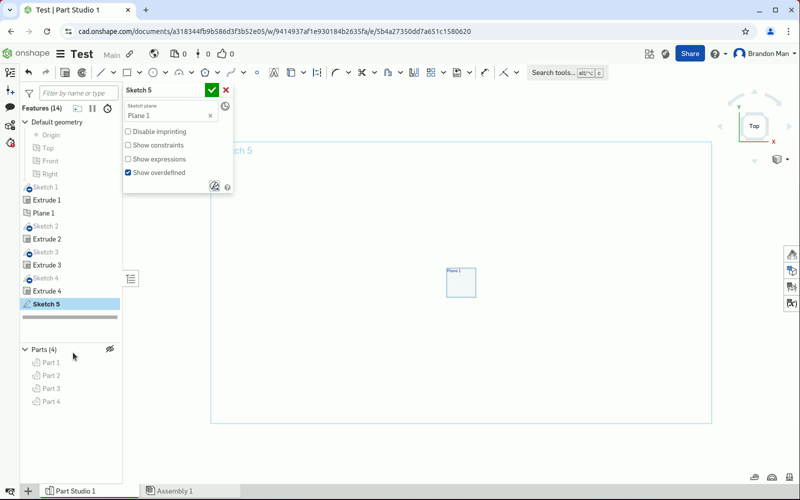
key(l)
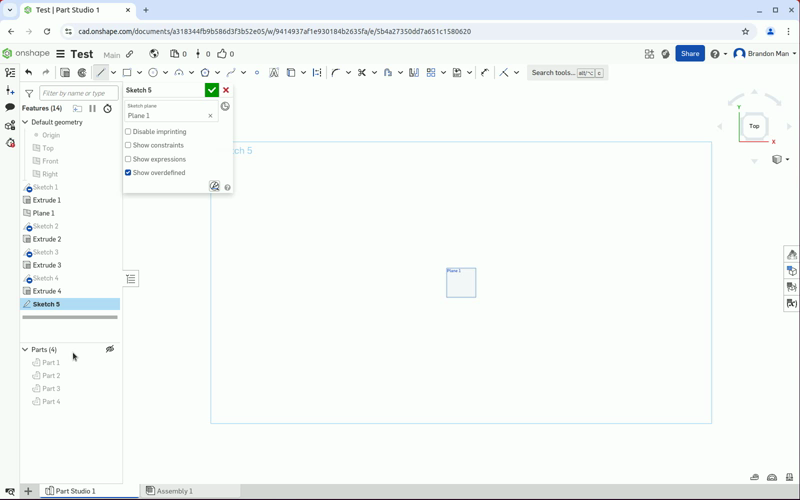
key_down(shift)
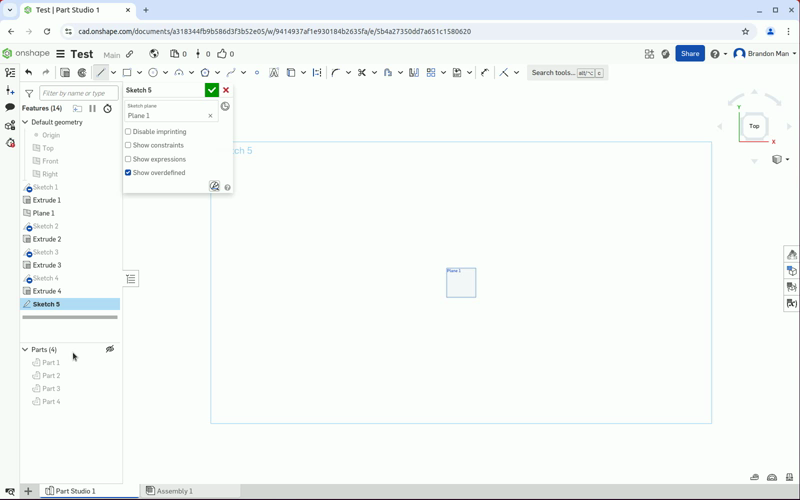
mouse_move(538, 282)
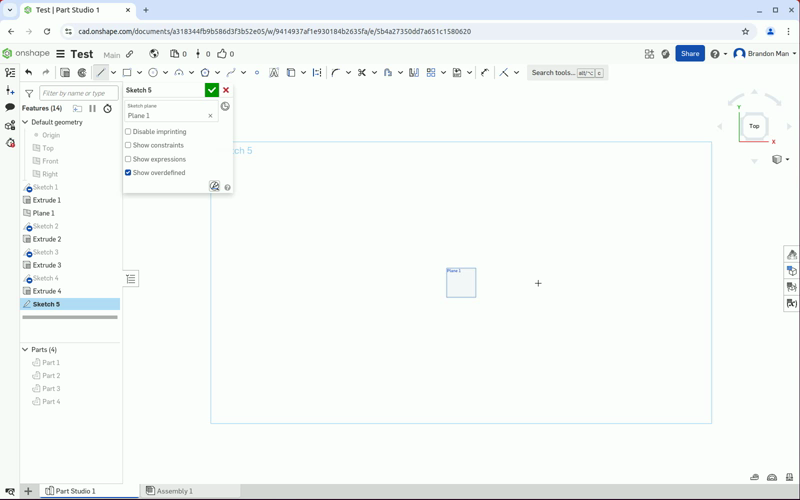
click(538, 282)
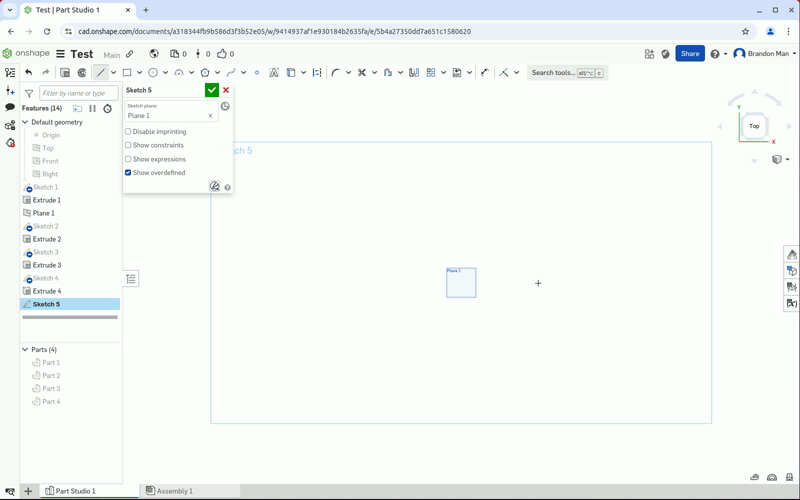
key_up(shift)
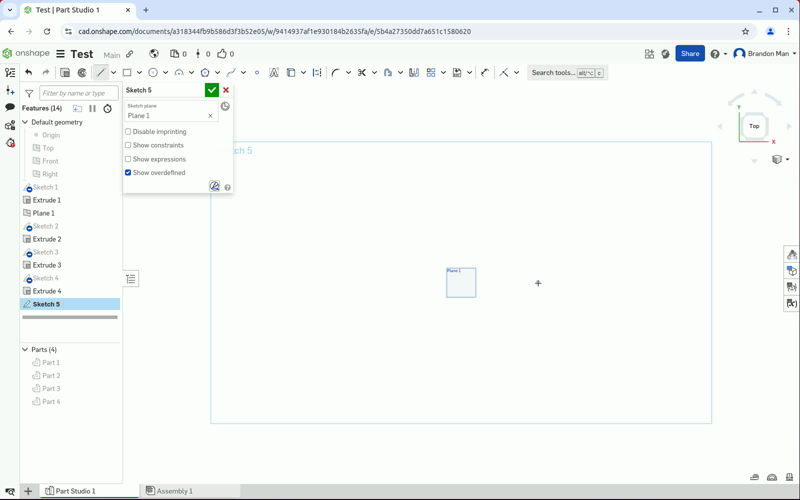
key_down(shift)
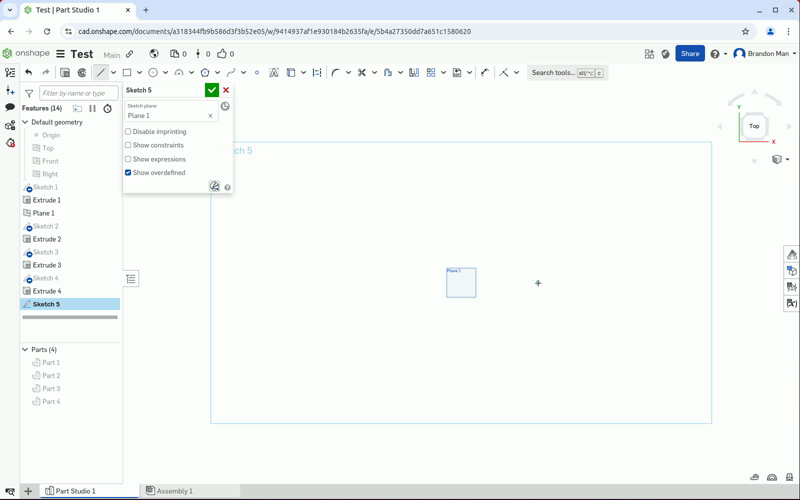
mouse_move(568, 282)
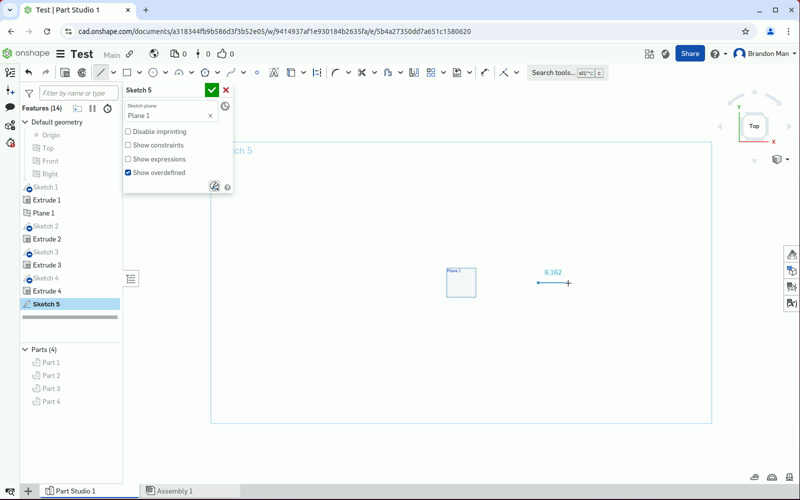
mouse_move(543, 292)
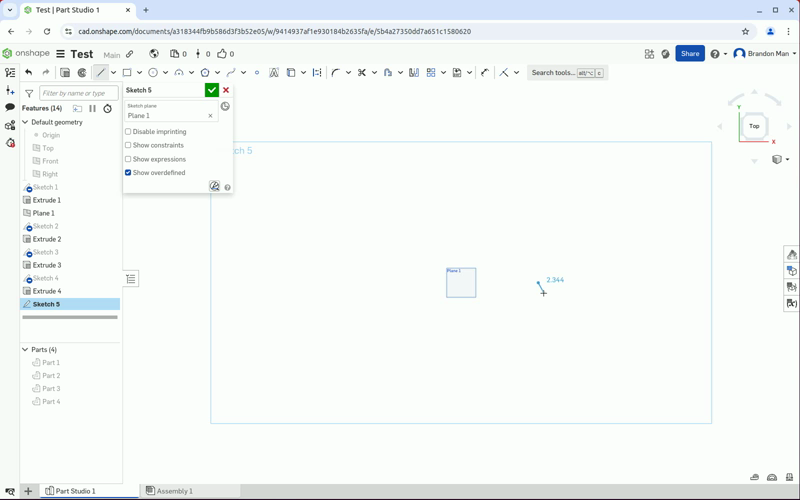
click(543, 292)
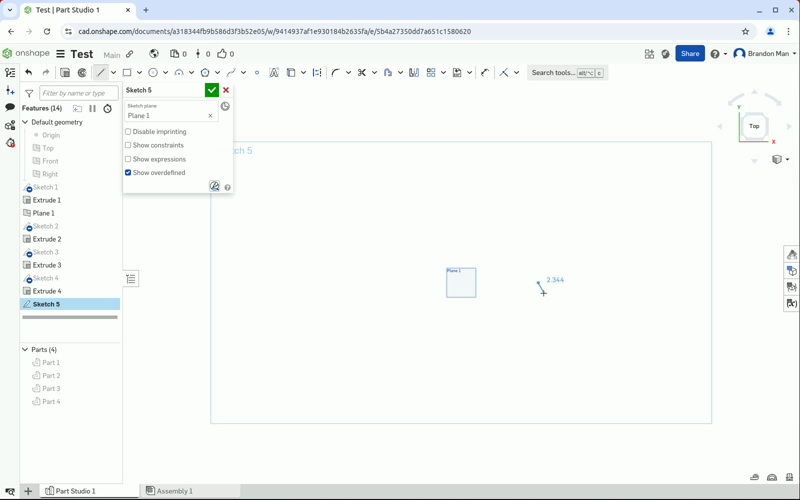
key_up(shift)
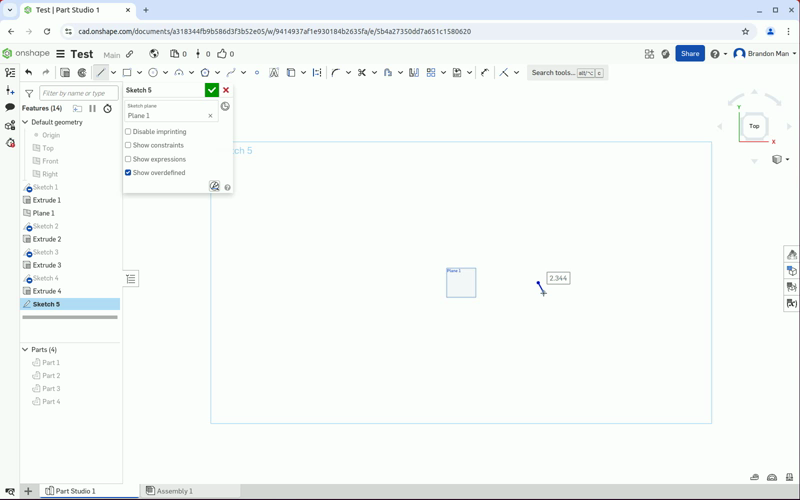
key_down(shift)
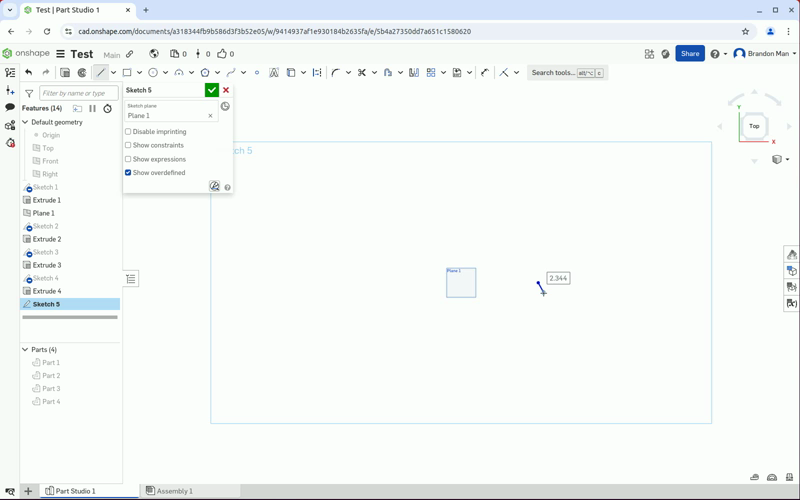
mouse_move(573, 292)
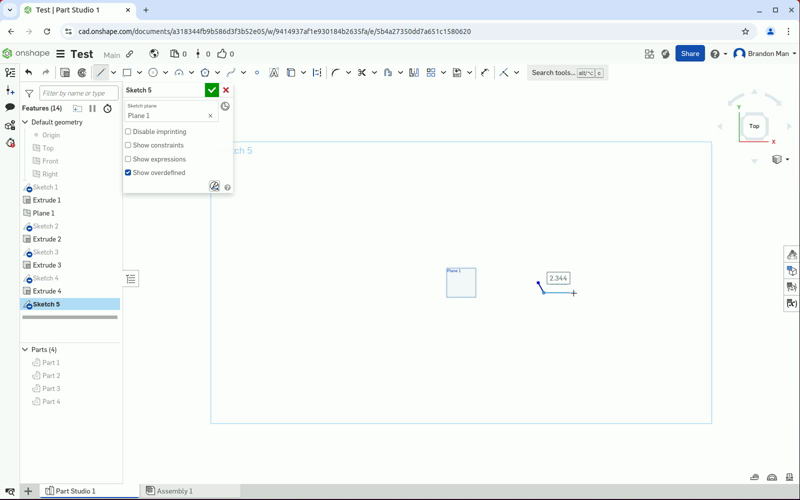
mouse_move(554, 292)
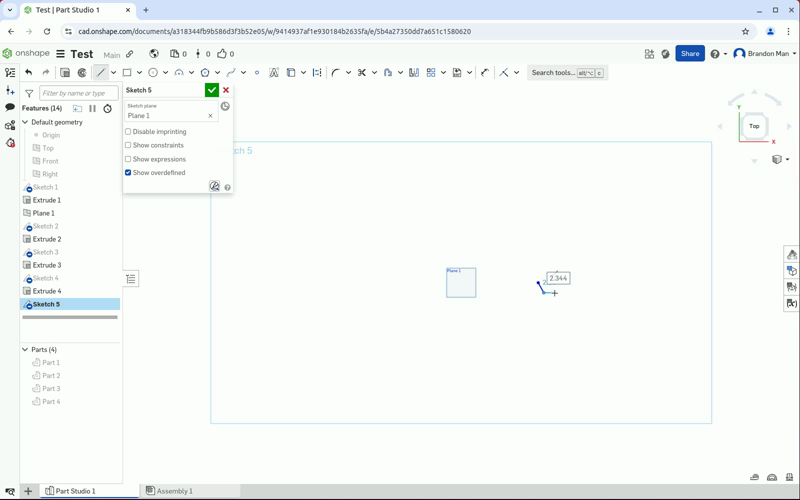
click(554, 292)
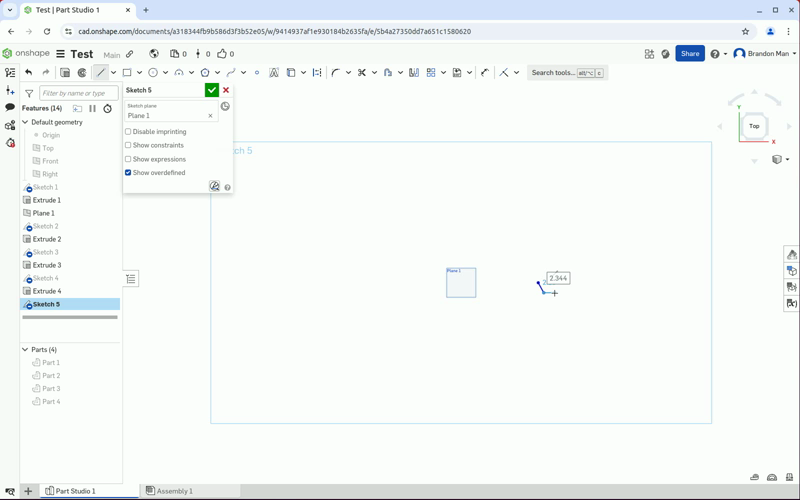
key_up(shift)
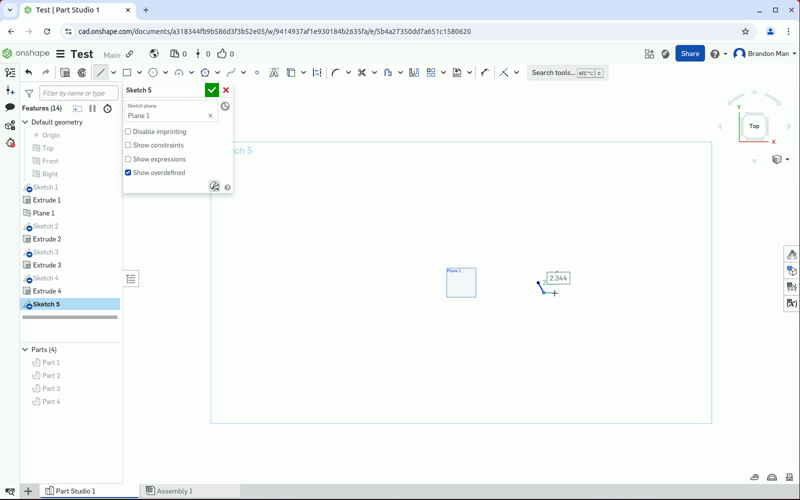
key_down(shift)
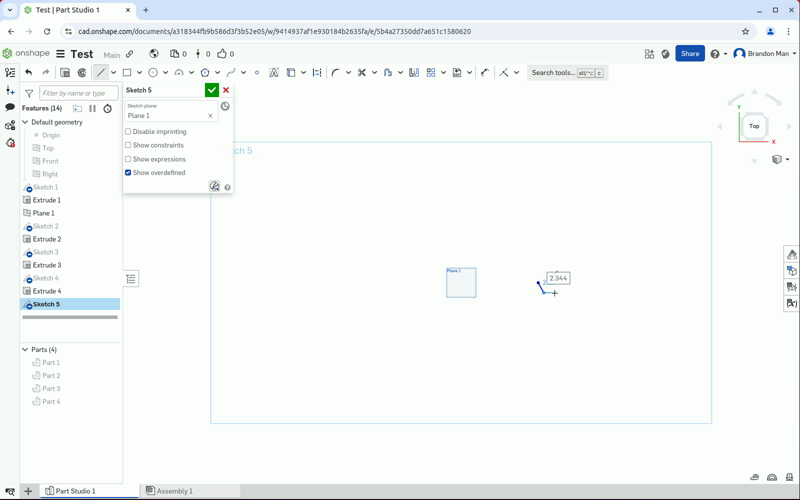
mouse_move(584, 292)
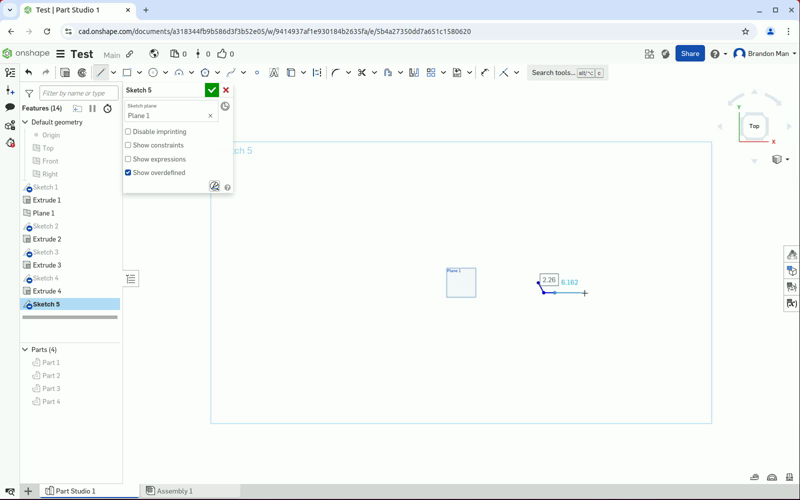
mouse_move(560, 282)
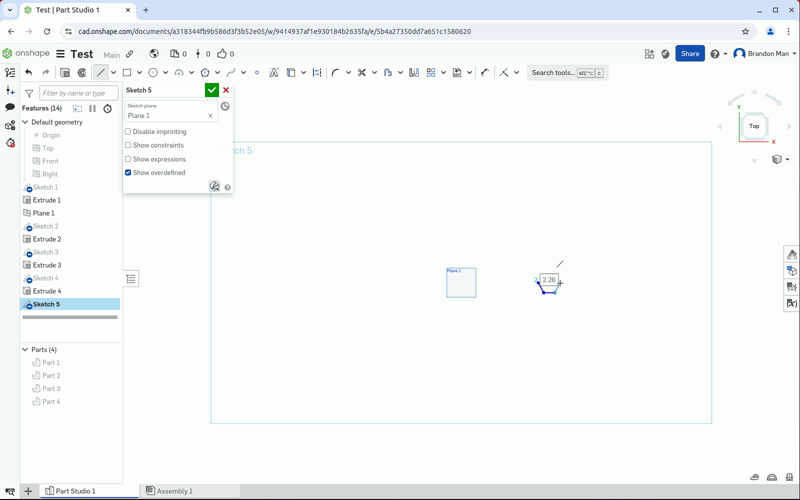
click(560, 282)
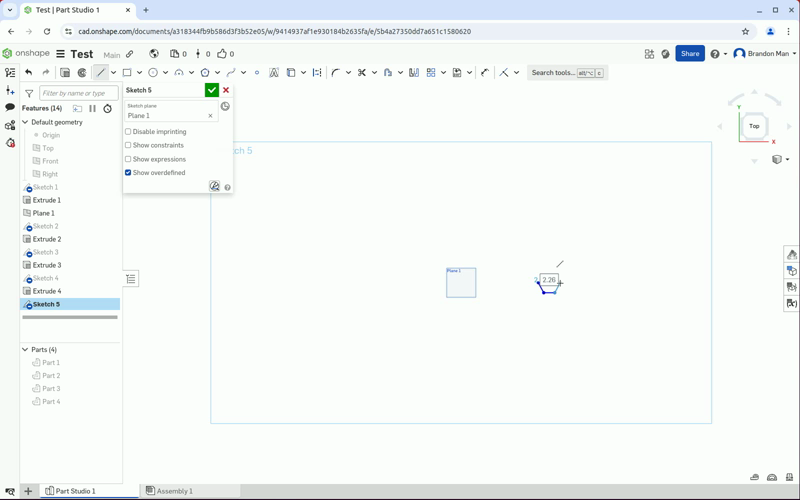
key_up(shift)
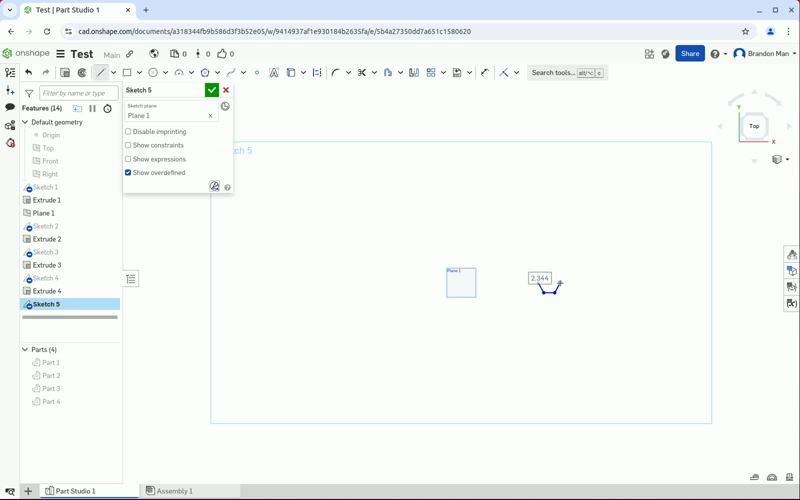
key_down(shift)
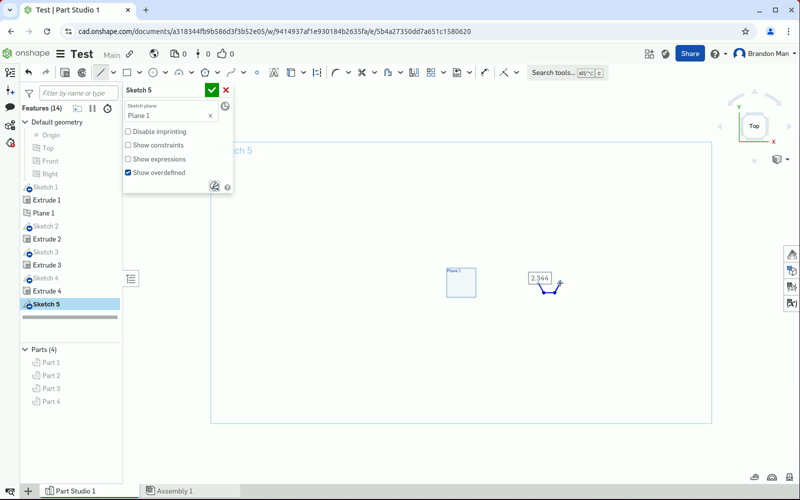
mouse_move(589, 282)
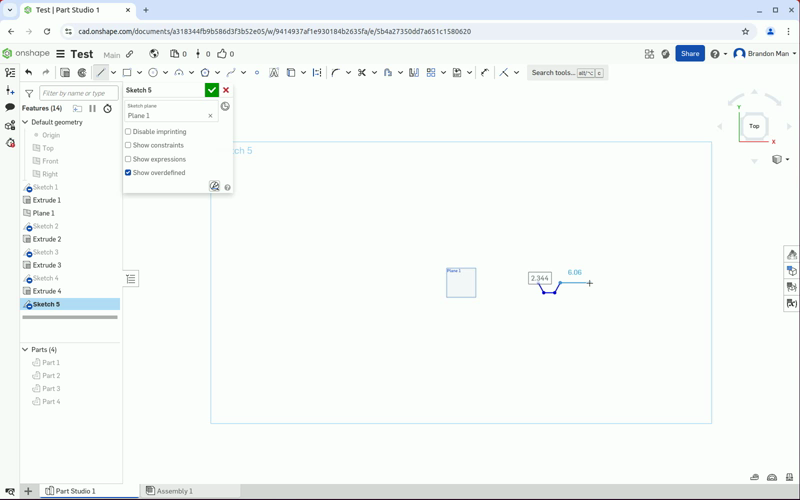
mouse_move(554, 273)
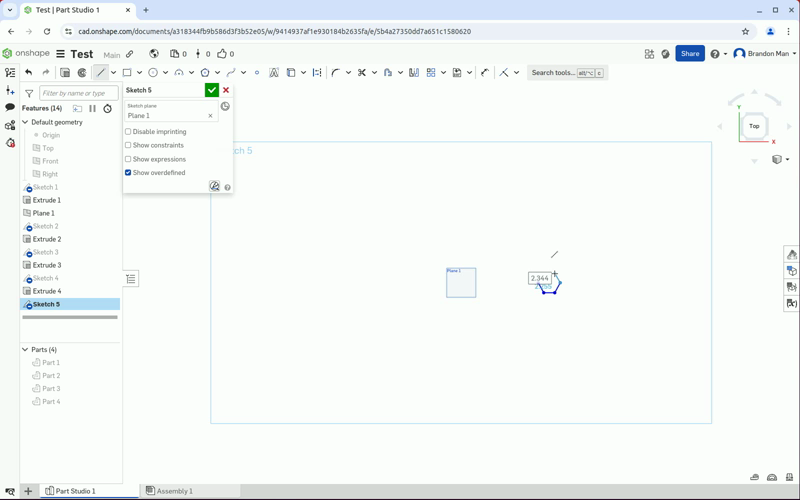
click(554, 273)
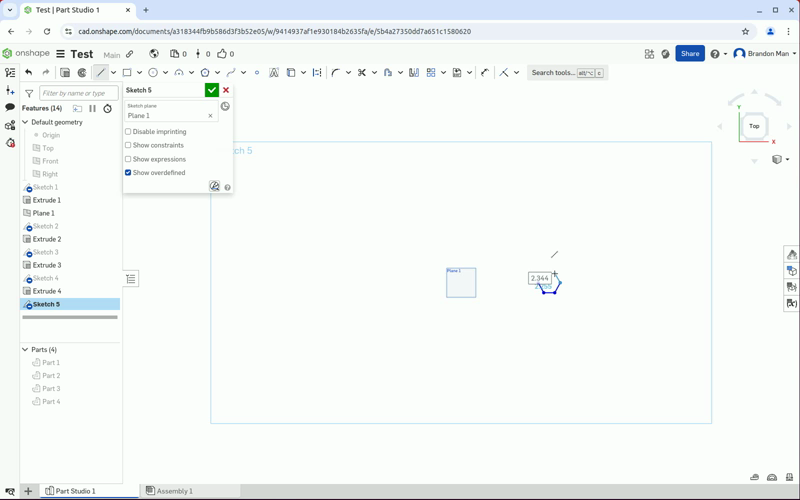
key_up(shift)
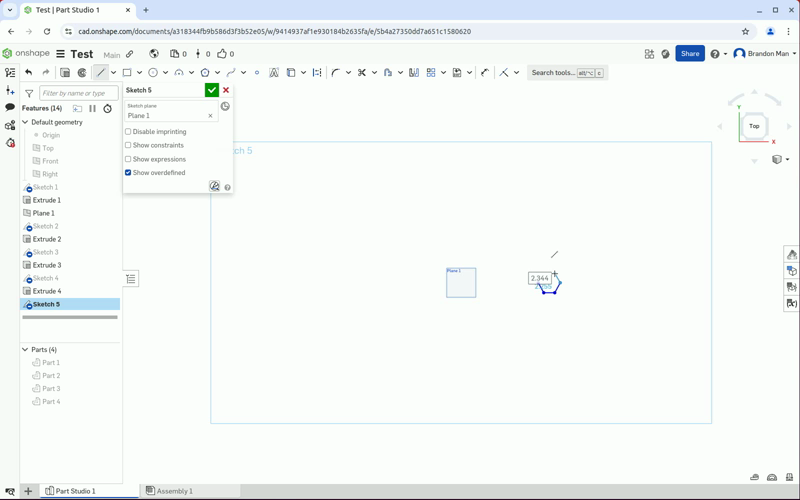
key_down(shift)
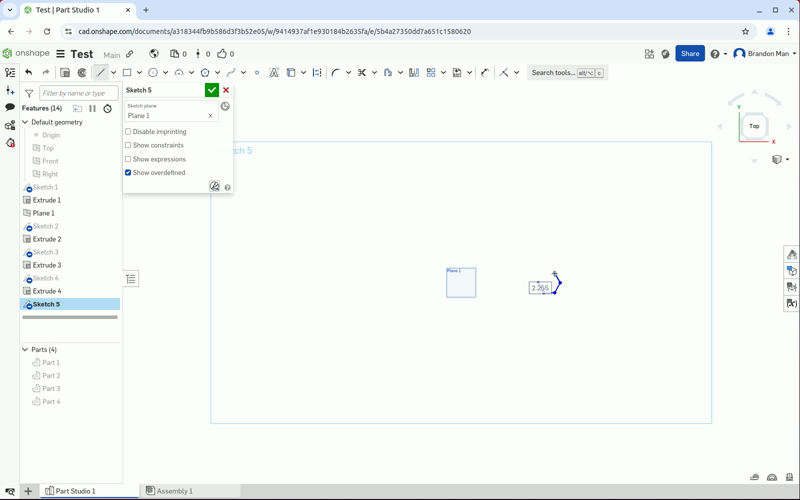
mouse_move(584, 273)
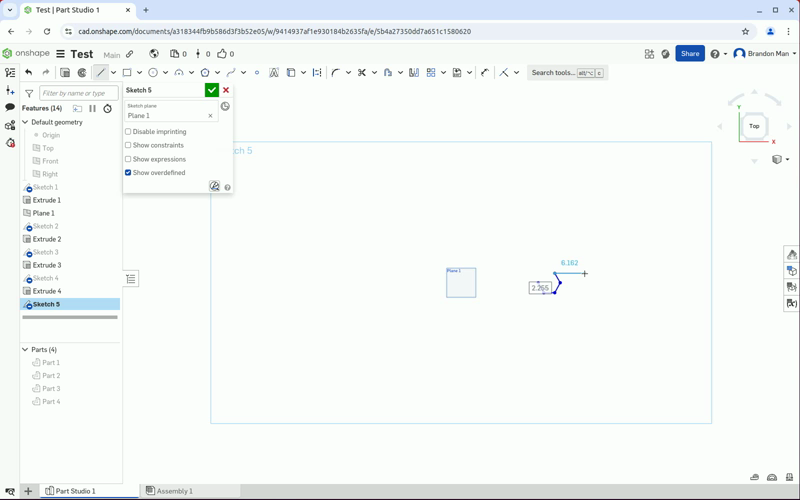
mouse_move(543, 273)
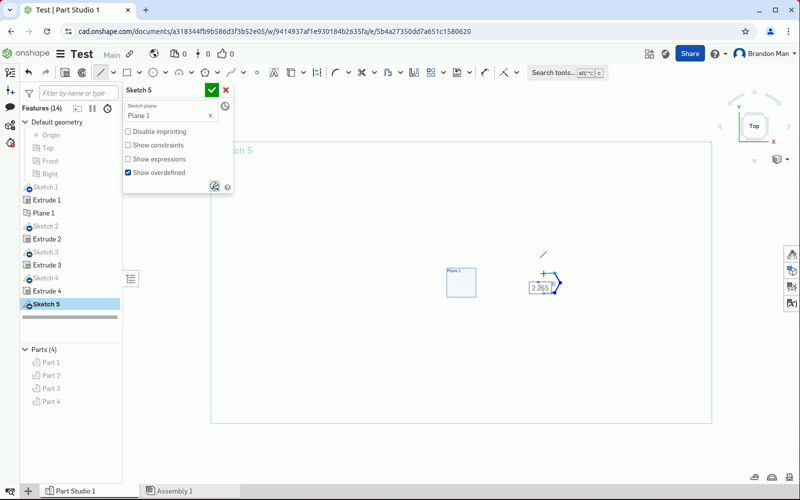
click(543, 273)
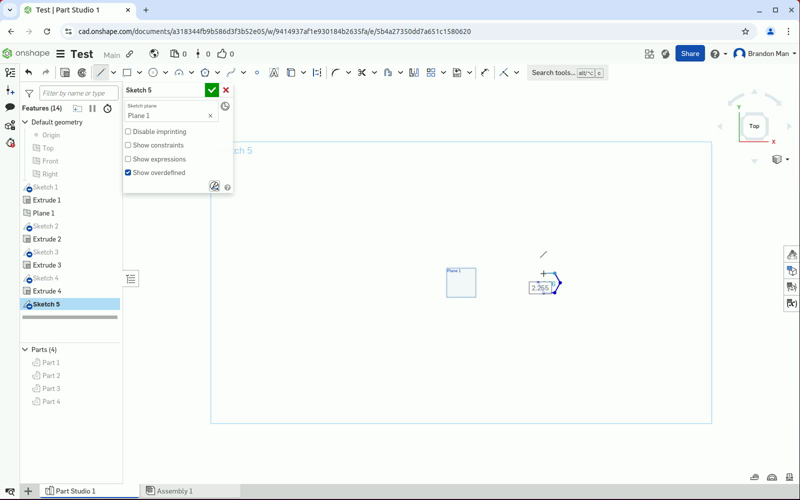
key_up(shift)
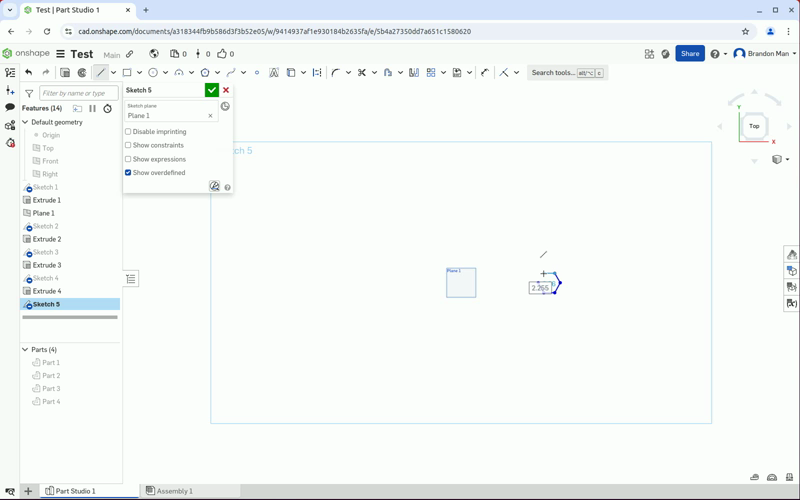
mouse_move(573, 273)
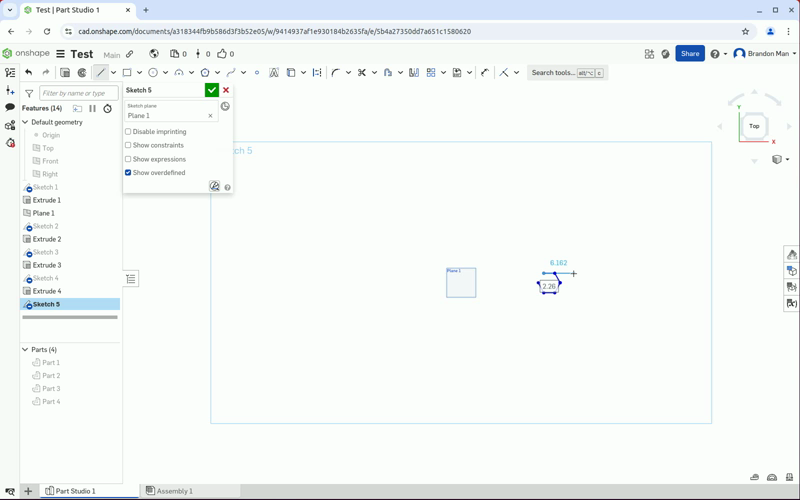
key_down(shift)
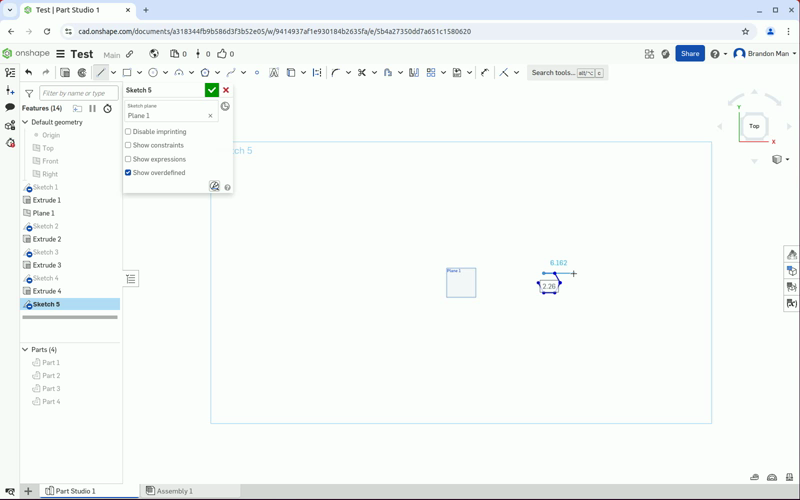
mouse_move(538, 282)
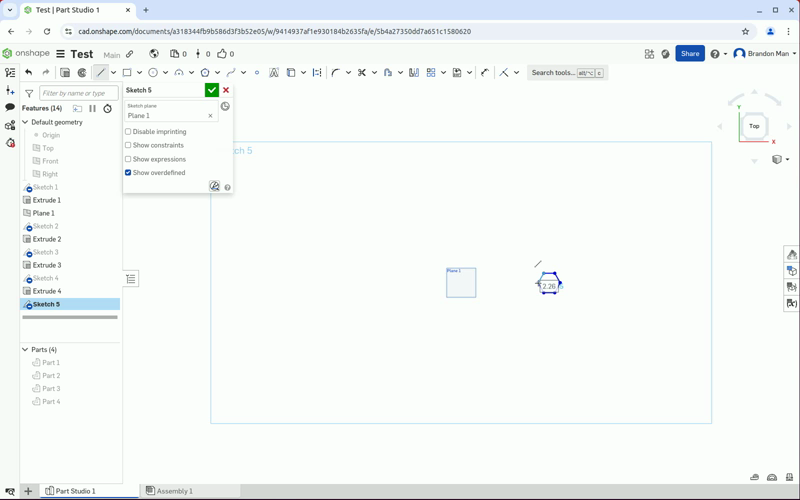
key_up(shift)
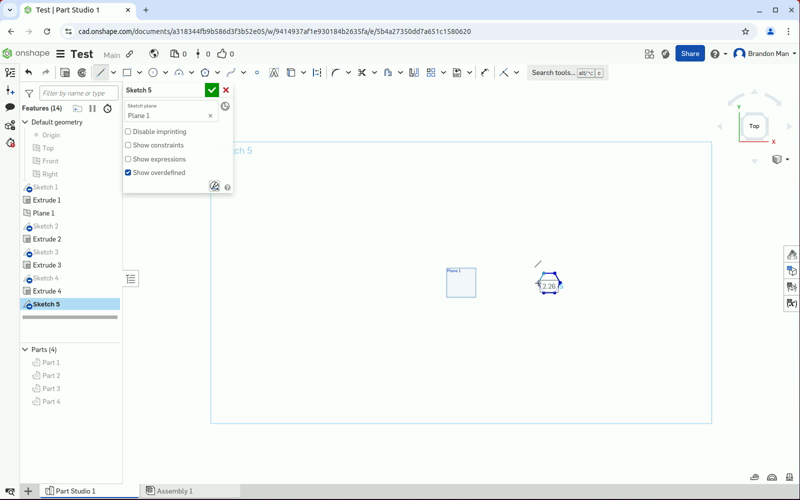
click(538, 282)
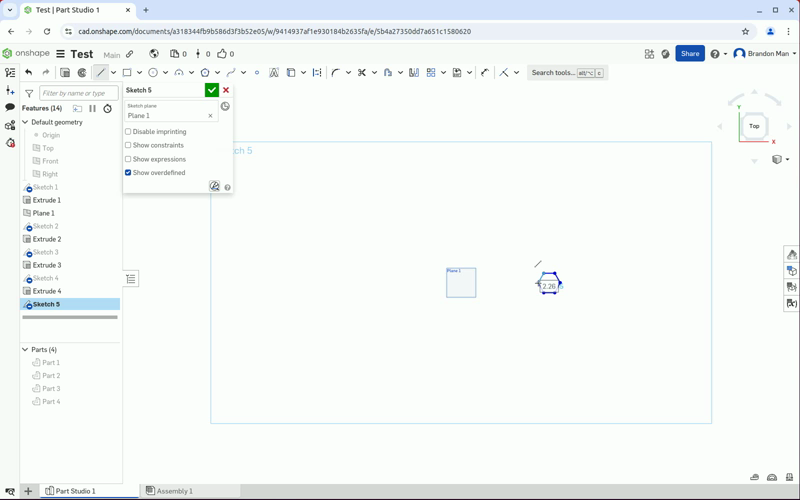
key(esc)
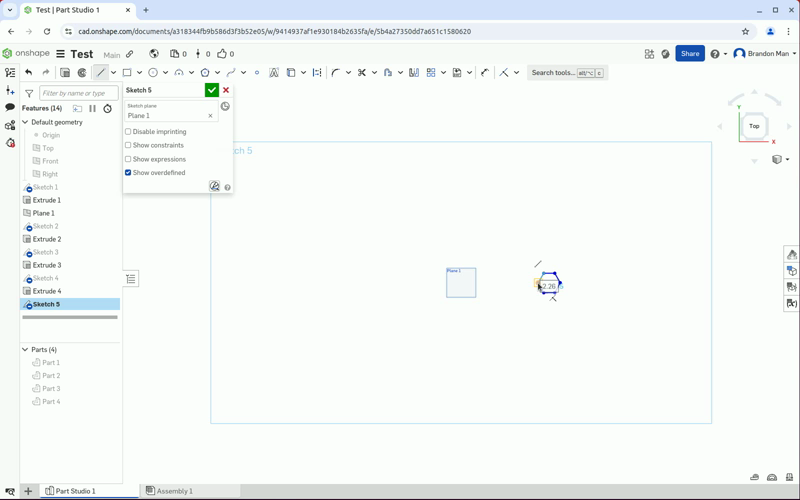
key(c)
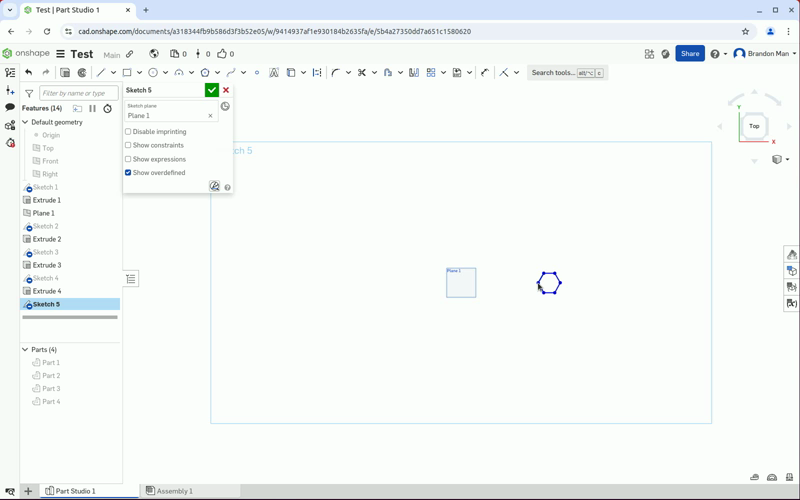
key_down(shift)
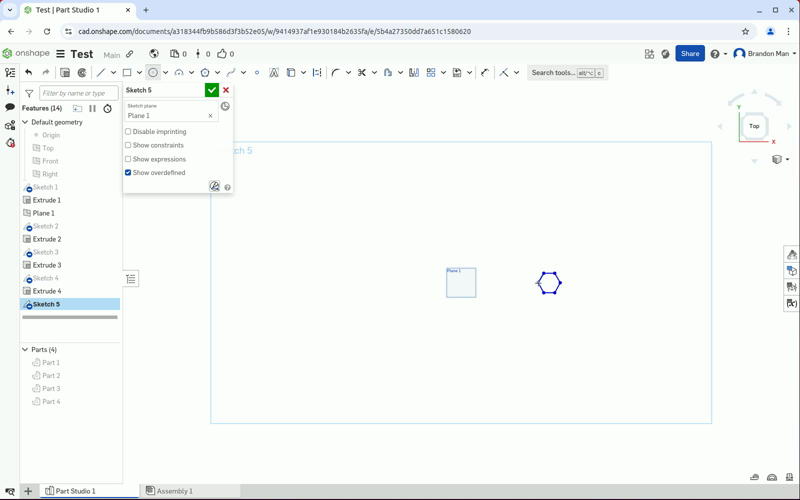
mouse_move(549, 282)
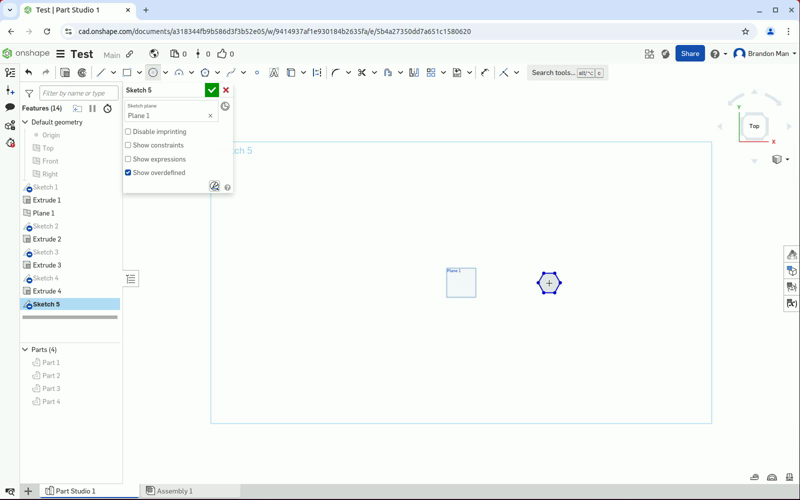
click(549, 282)
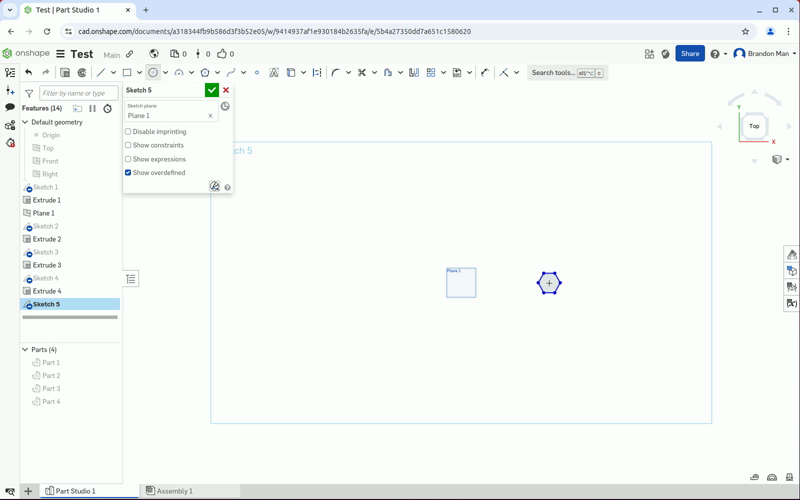
key_up(shift)
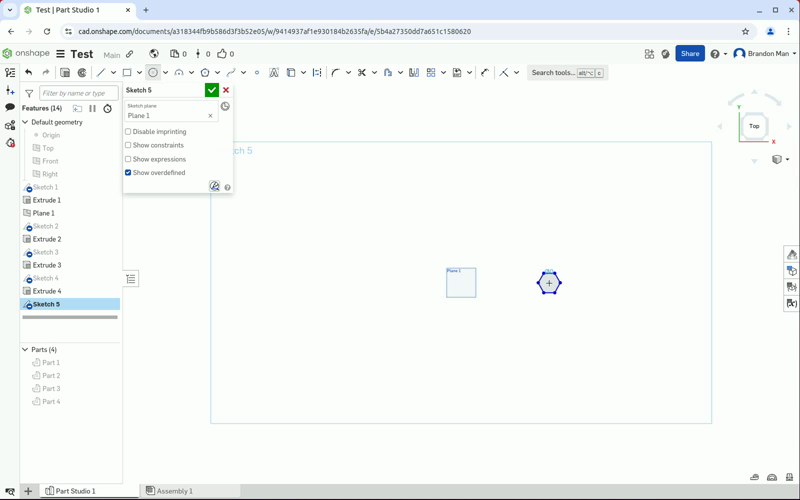
mouse_move(555, 282)
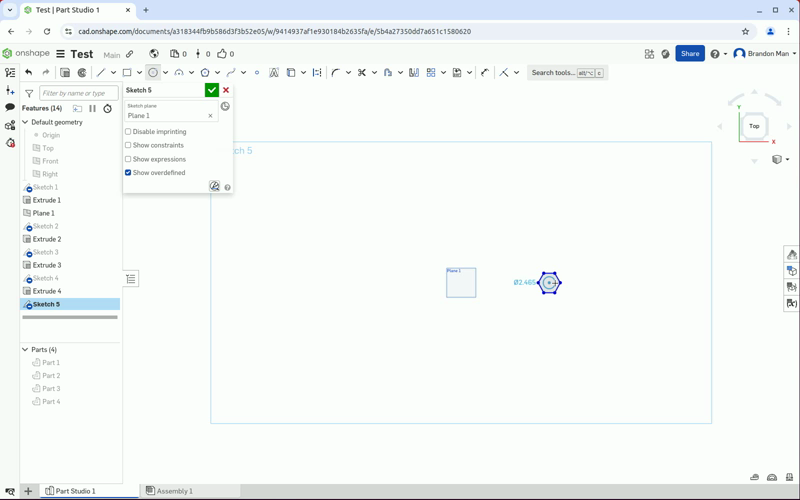
click(555, 282)
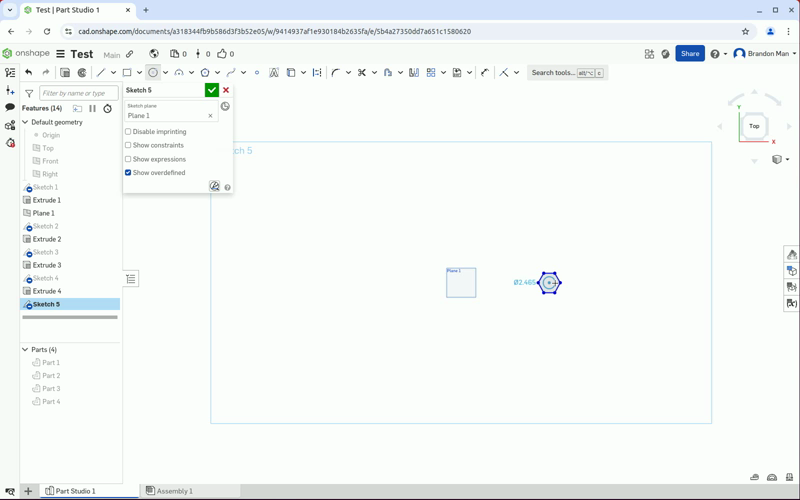
key(esc)
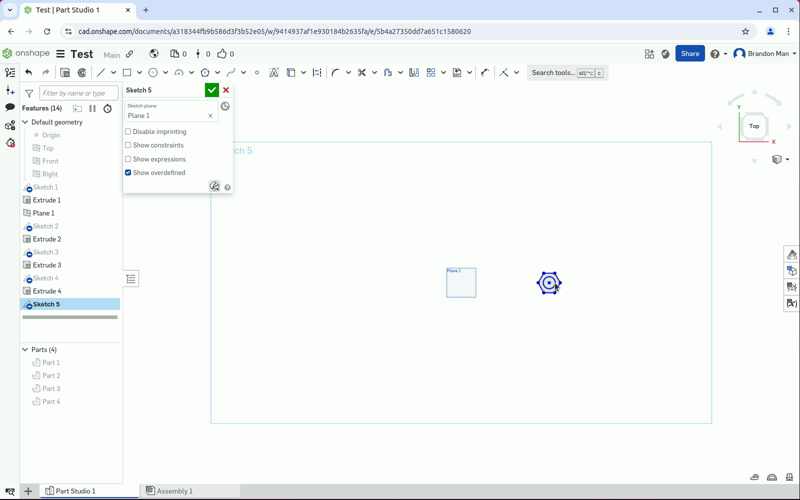
mouse_move(544, 273)
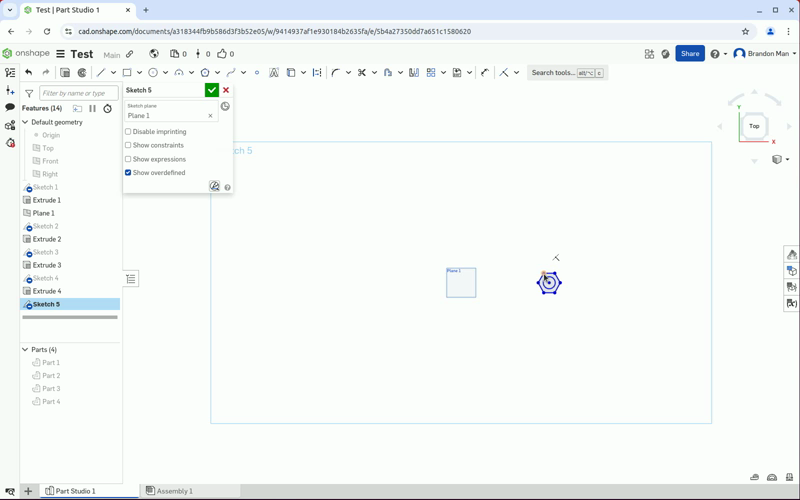
scroll(6)
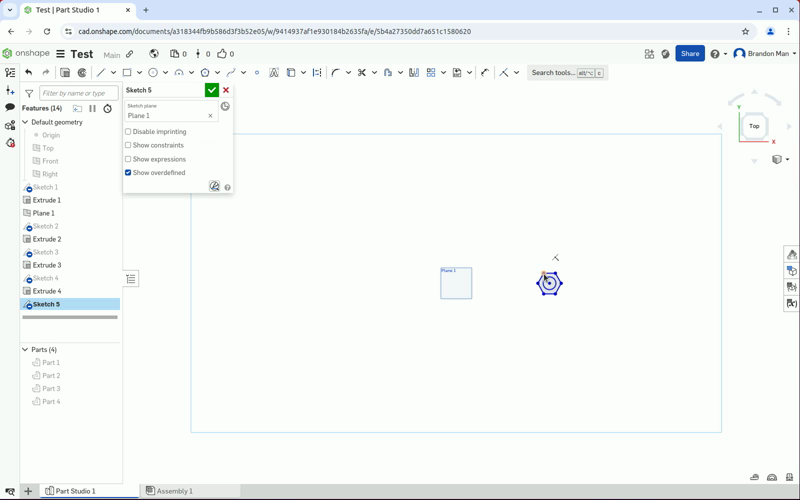
scroll(6)
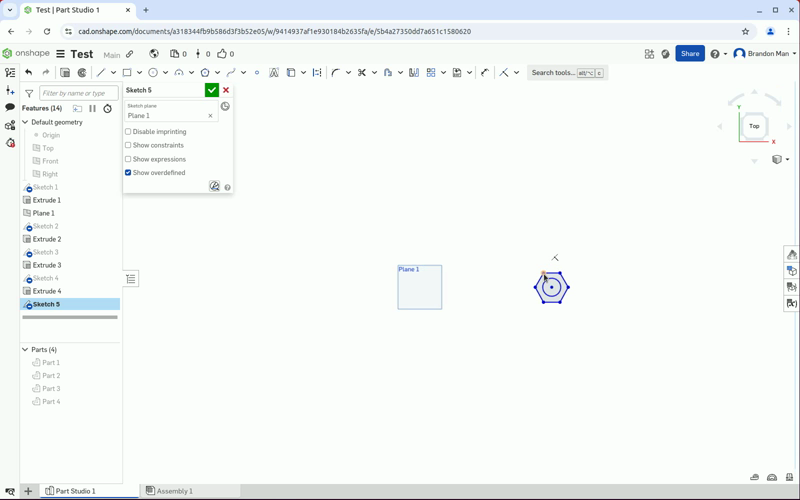
scroll(6)
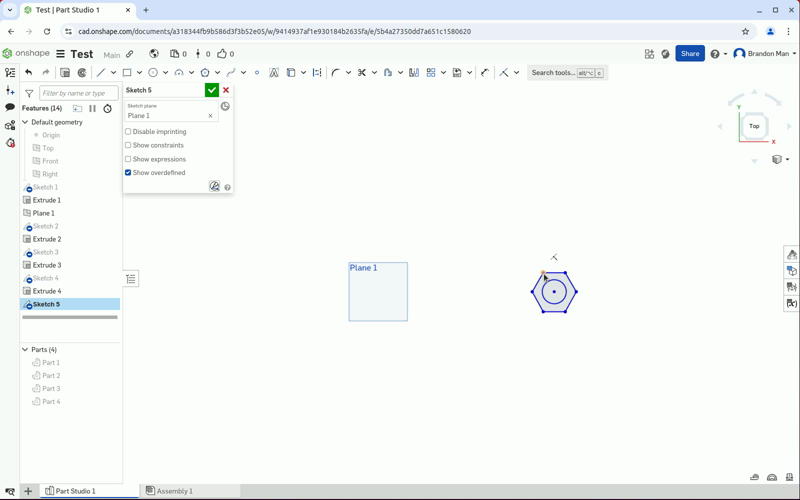
scroll(6)
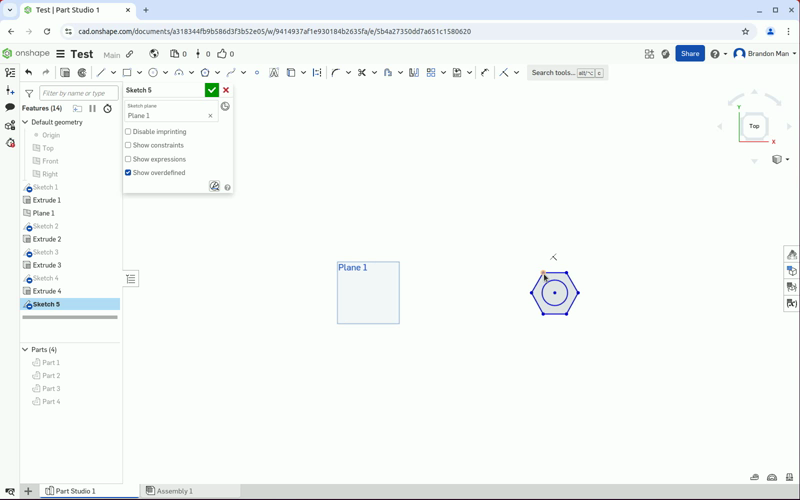
scroll(6)
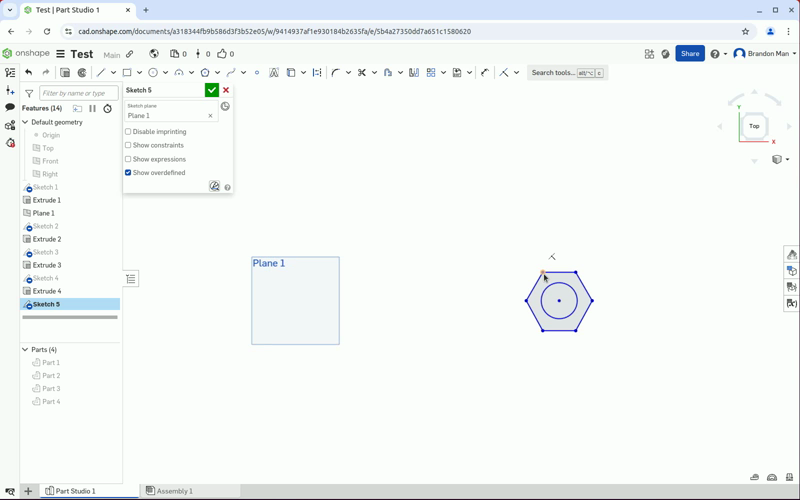
scroll(6)
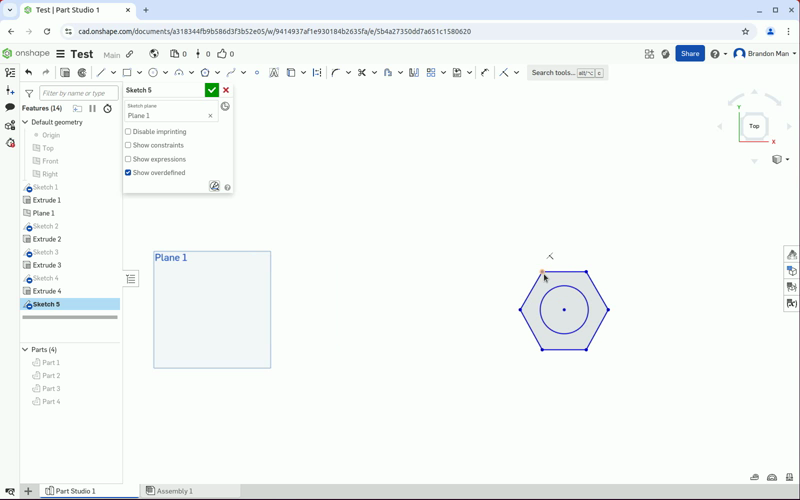
scroll(6)
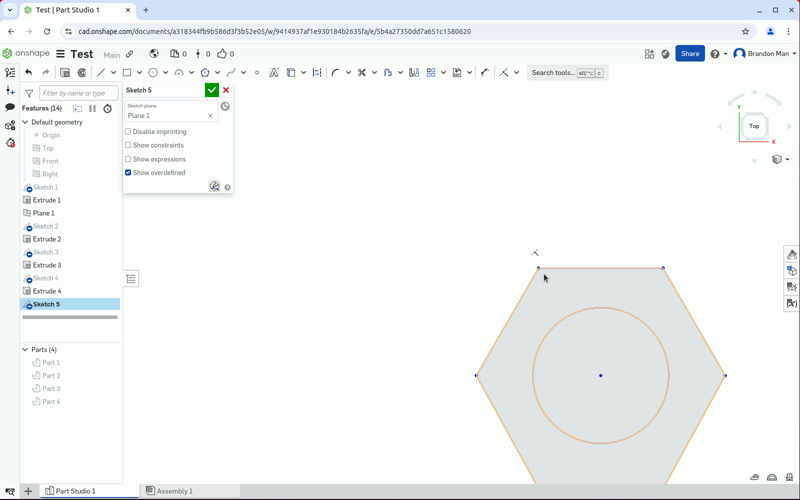
click(544, 273)
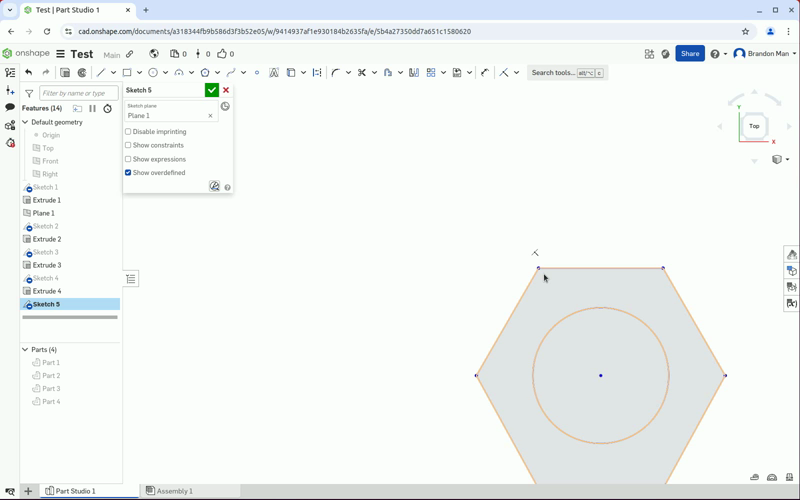
scroll(-6)
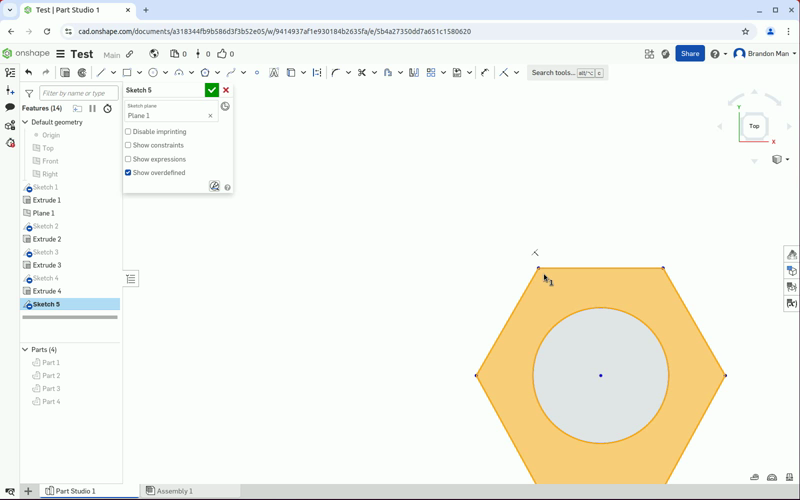
scroll(-6)
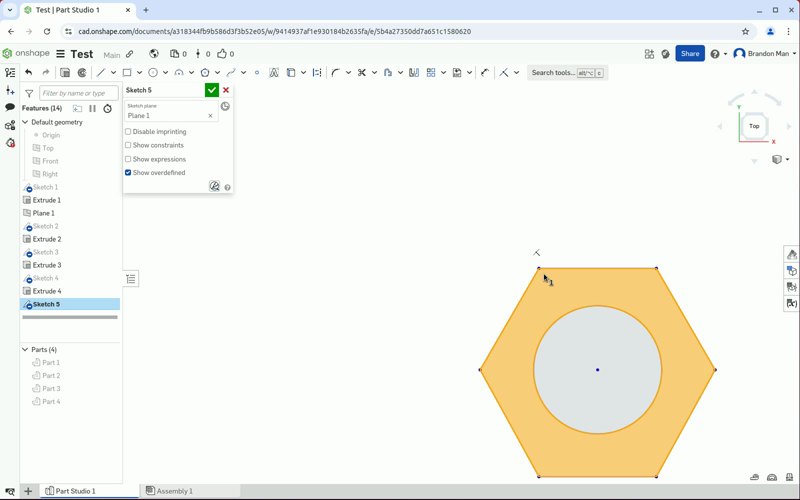
scroll(-6)
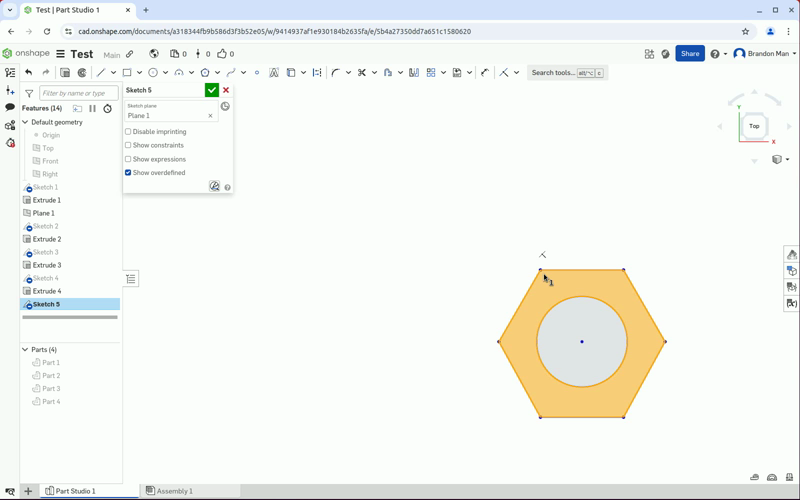
scroll(-6)
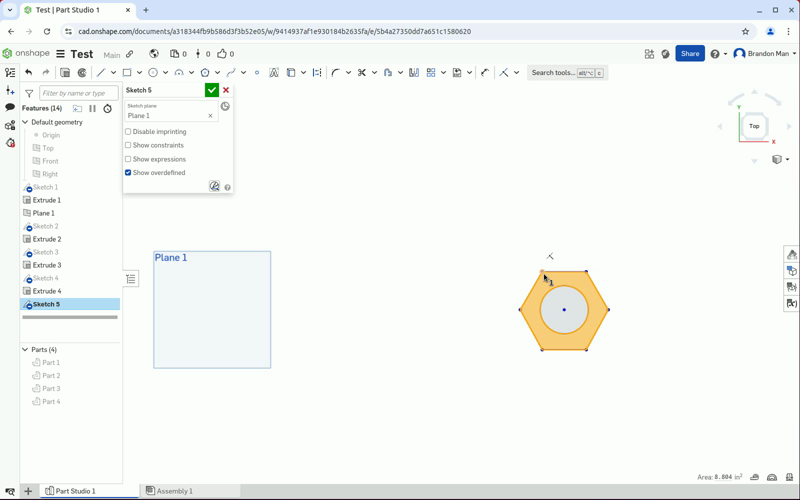
scroll(-6)
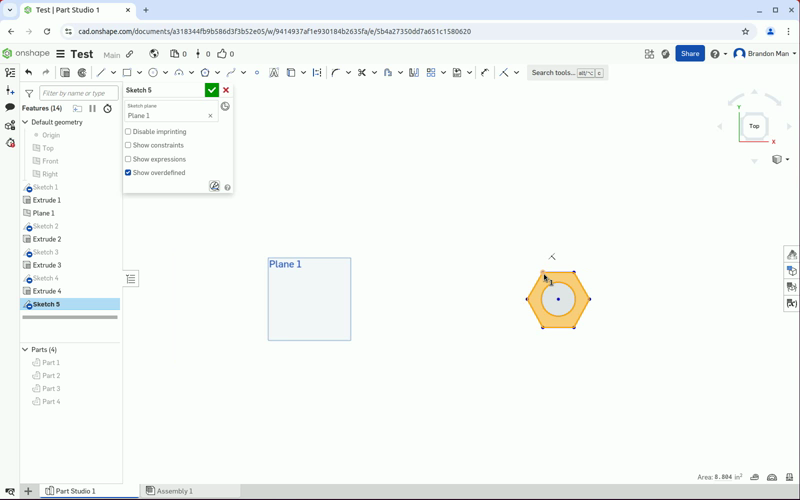
scroll(-6)
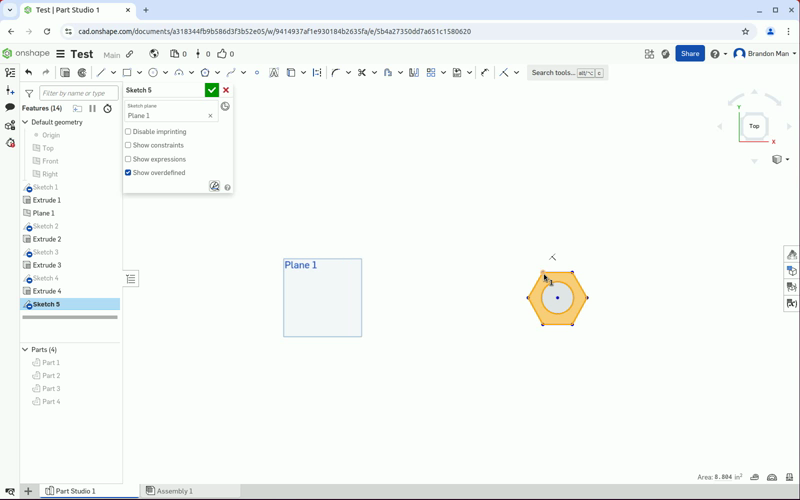
scroll(-6)
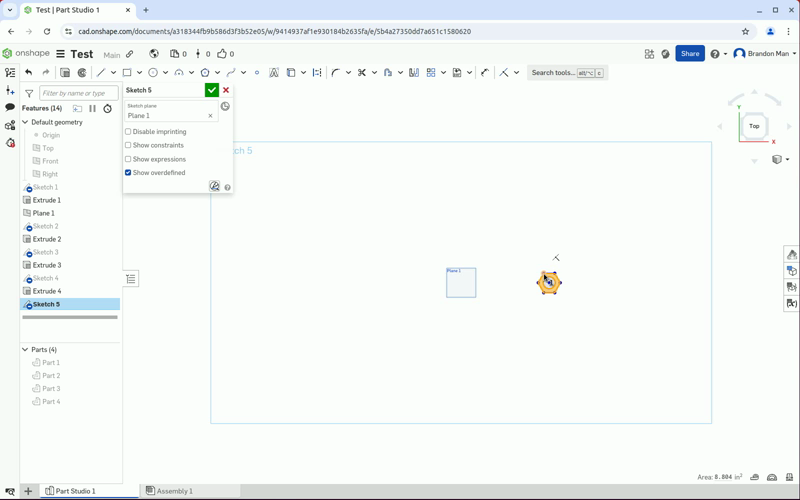
mouse_move(73, 352)
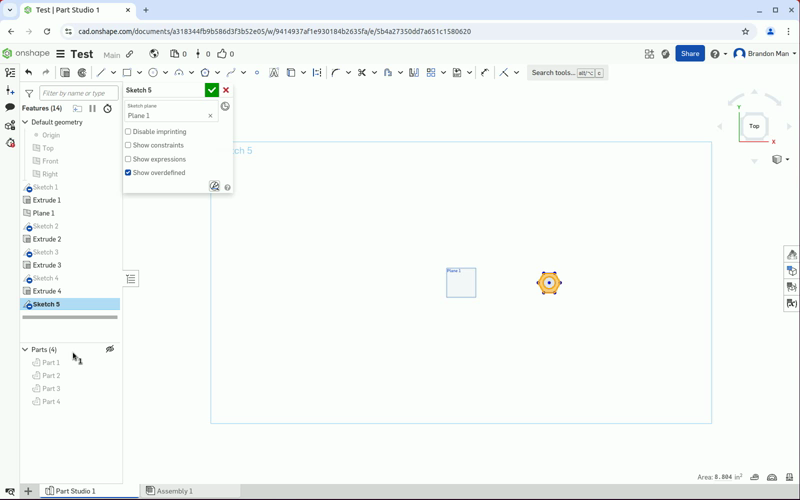
key(shift+y)
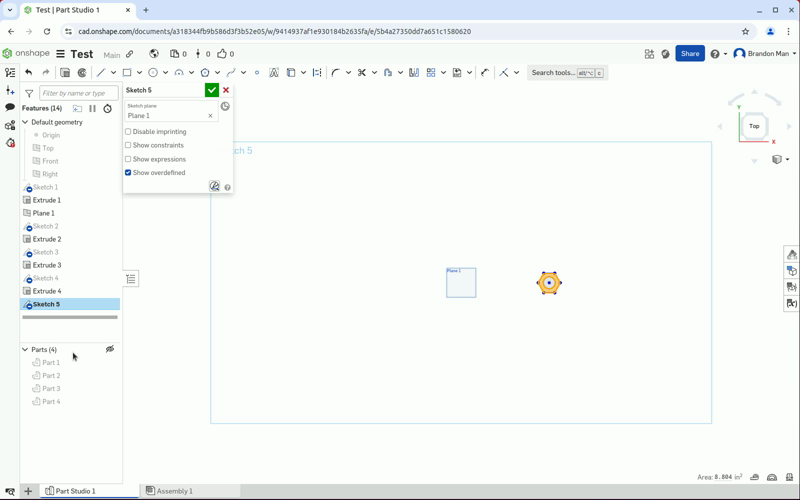
key(shift+e)
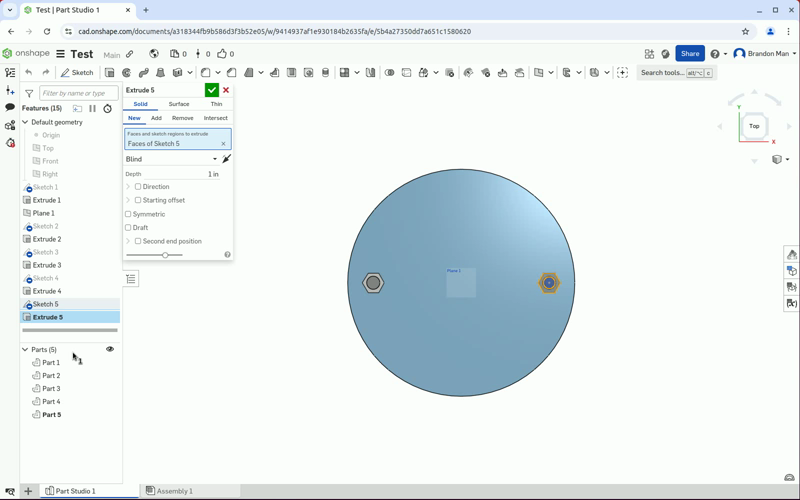
mouse_move(143, 106)
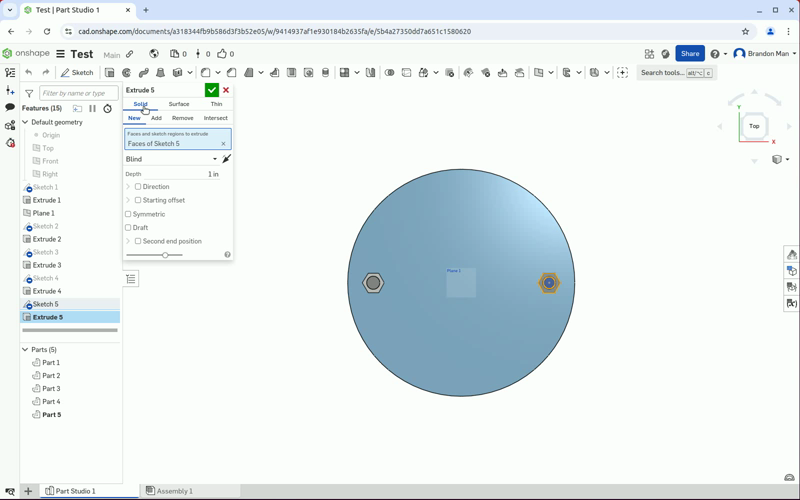
click(143, 106)
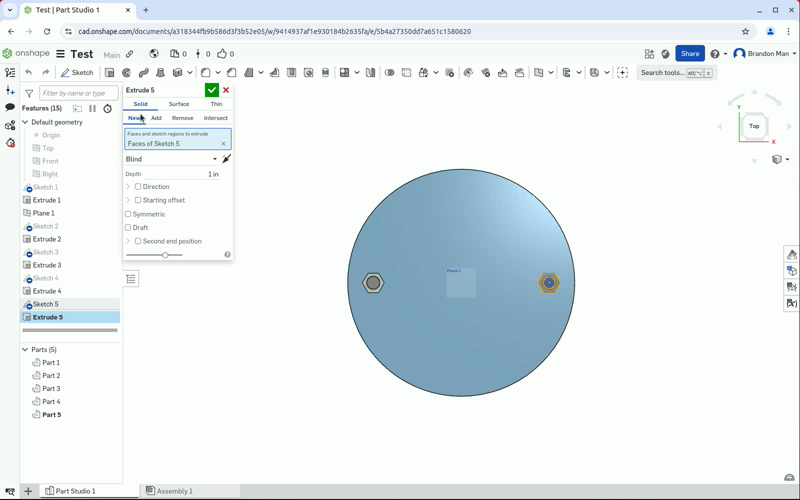
mouse_move(137, 120)
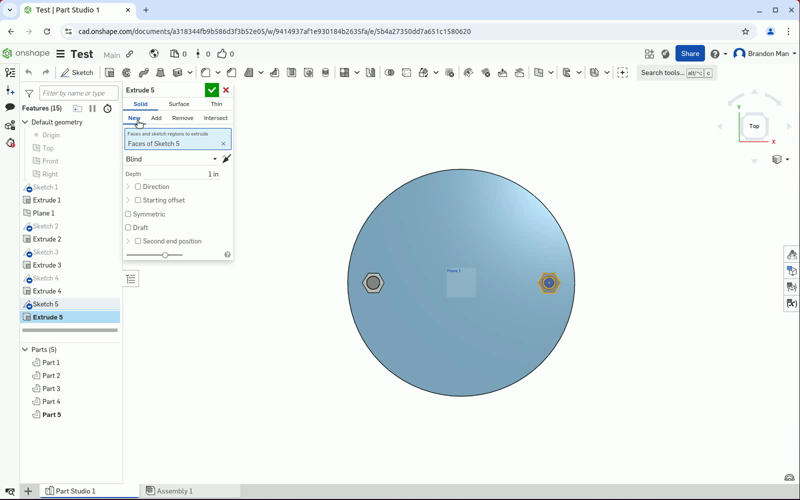
click(137, 120)
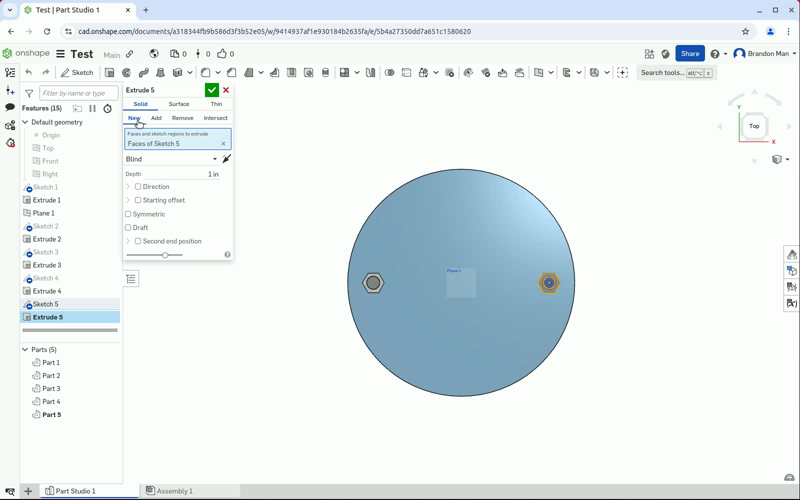
key(tab, 4)
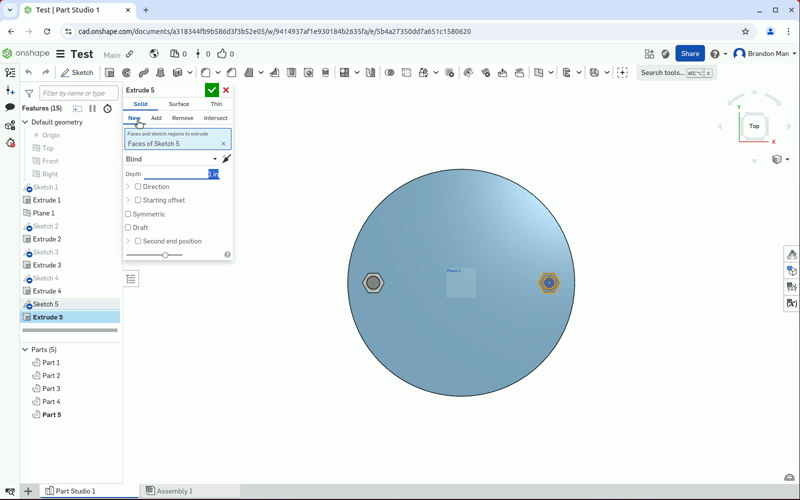
text(2.166)
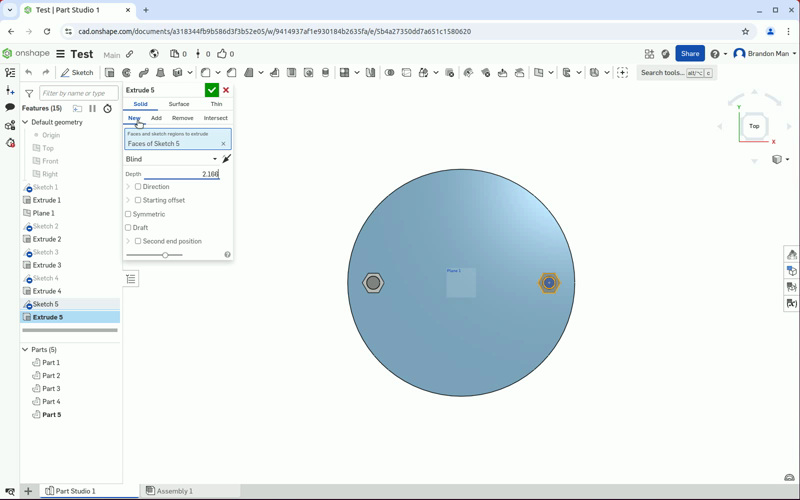
key(enter)
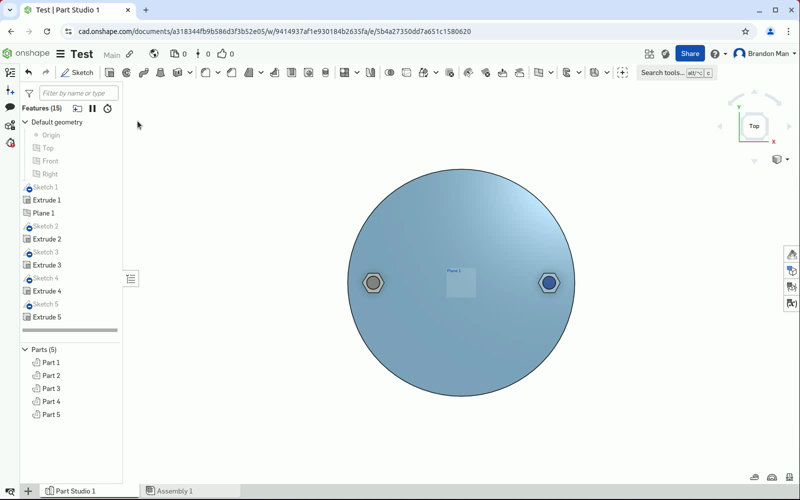
key(shift+h)
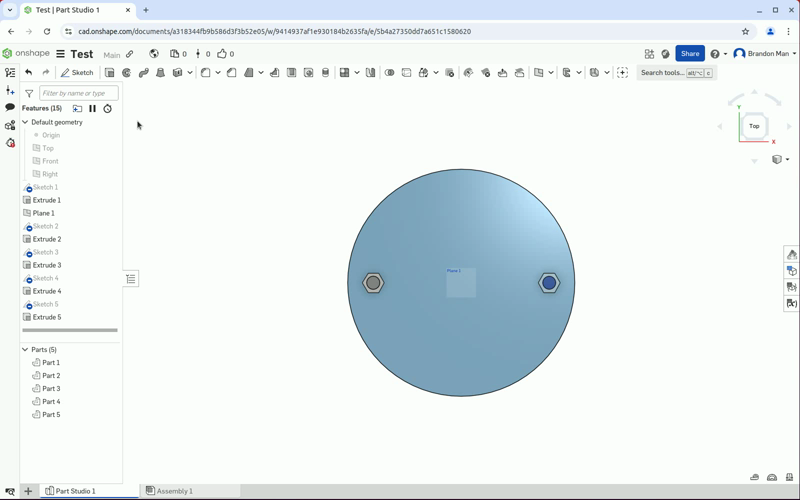
key(shift+h)
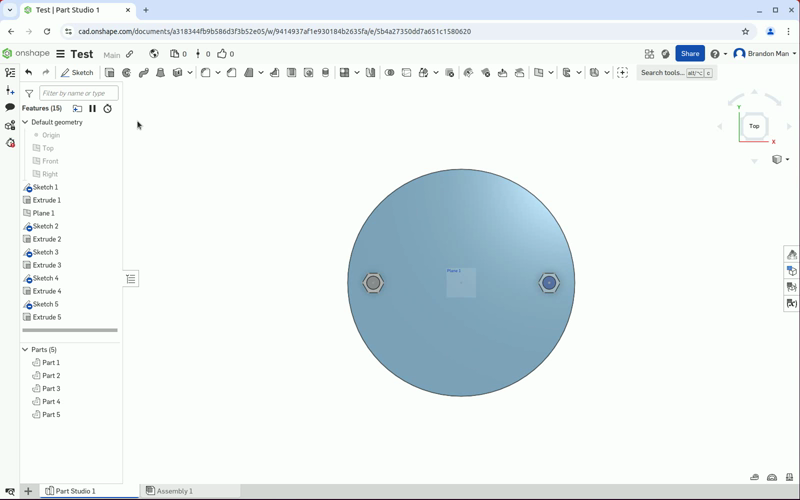
key(shift+7)
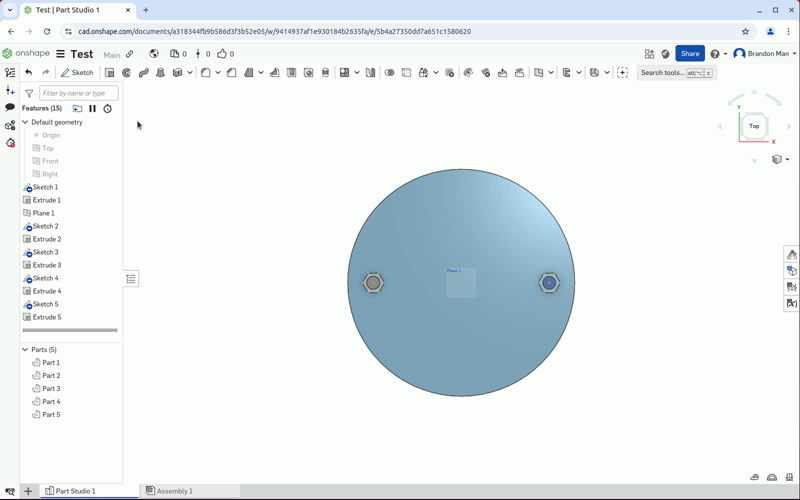
key(up, 3)
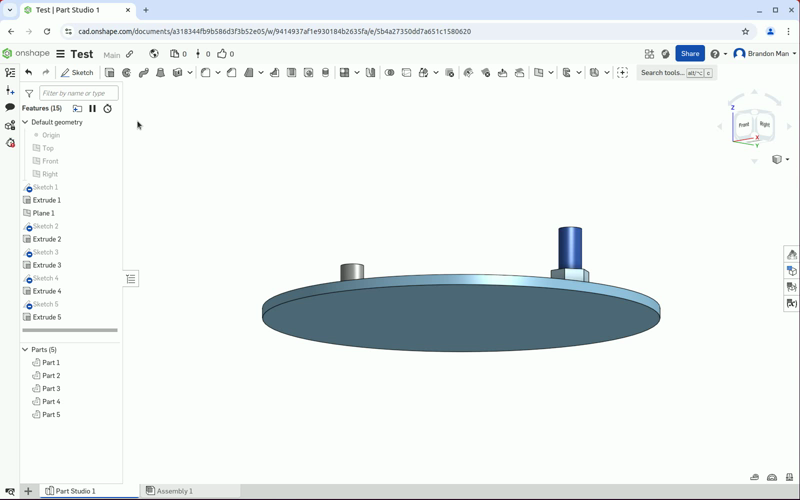
key(left, 3)
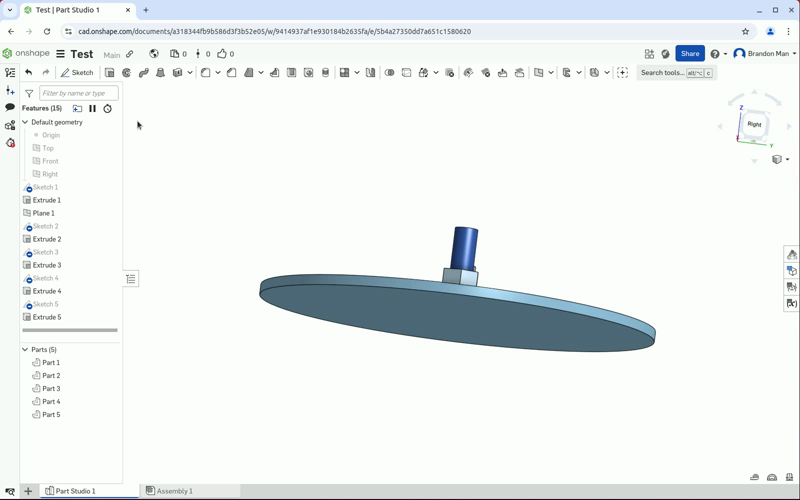
key(right, 3)
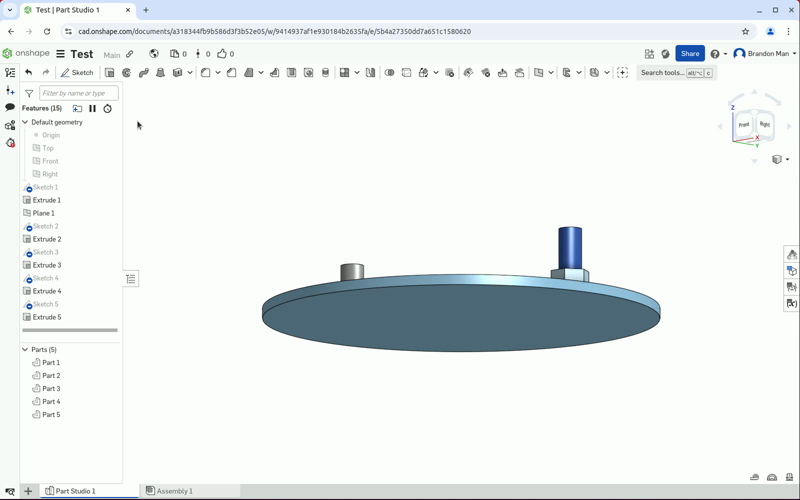
key(down, 3)
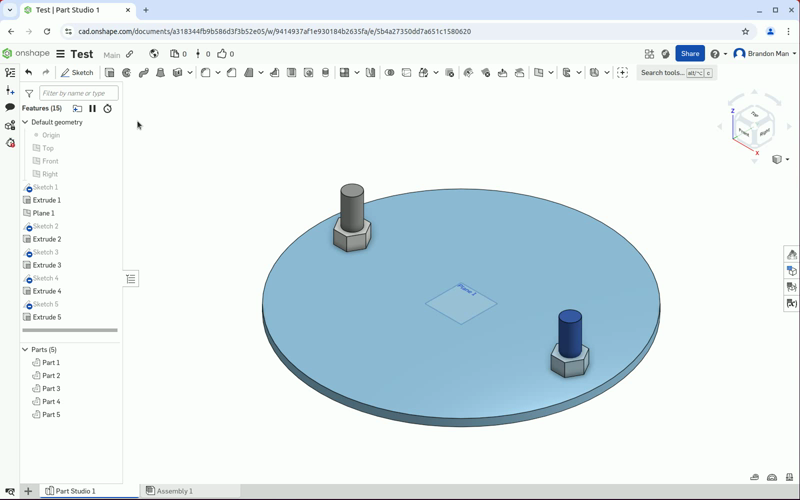
mouse_move(73, 189)
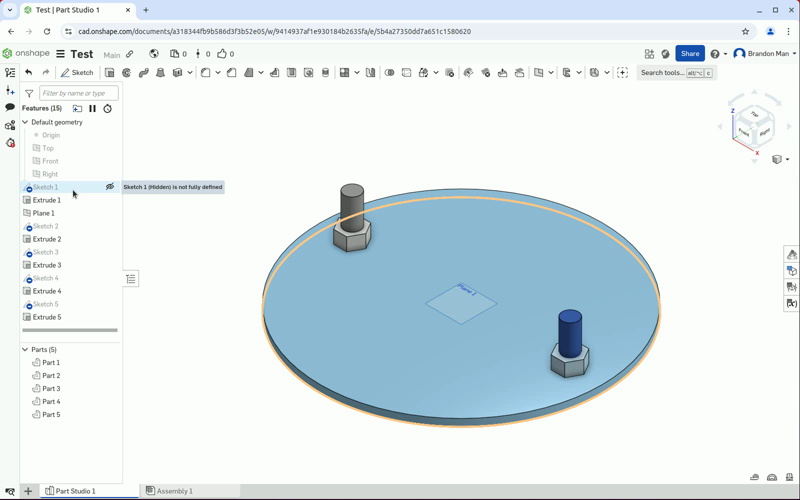
click(73, 189)